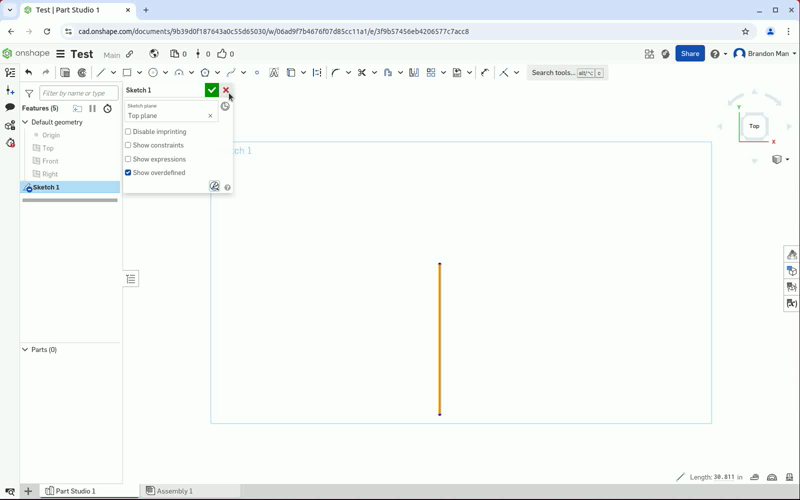
key(shift+h)
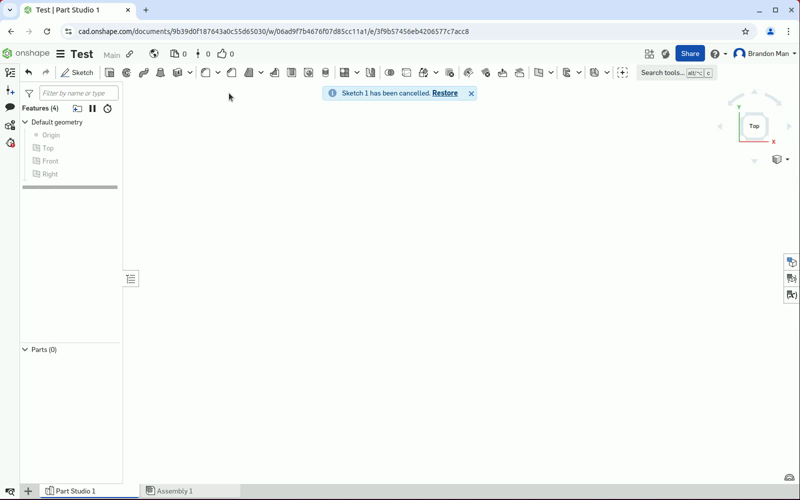
mouse_move(73, 352)
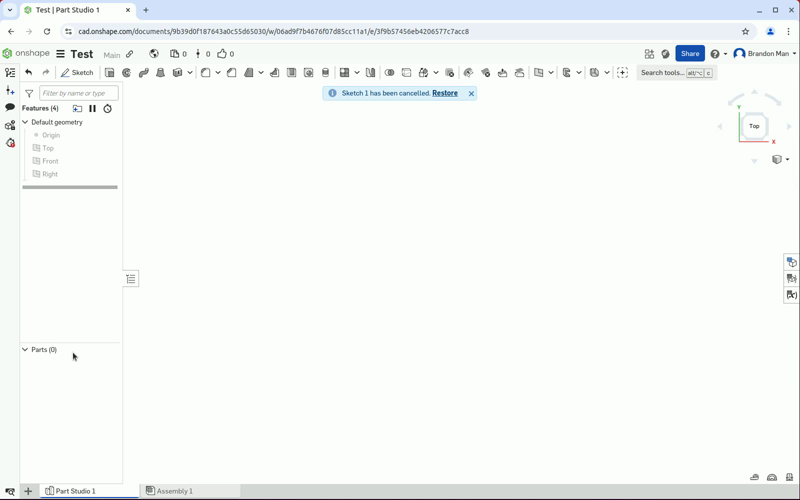
key(y)
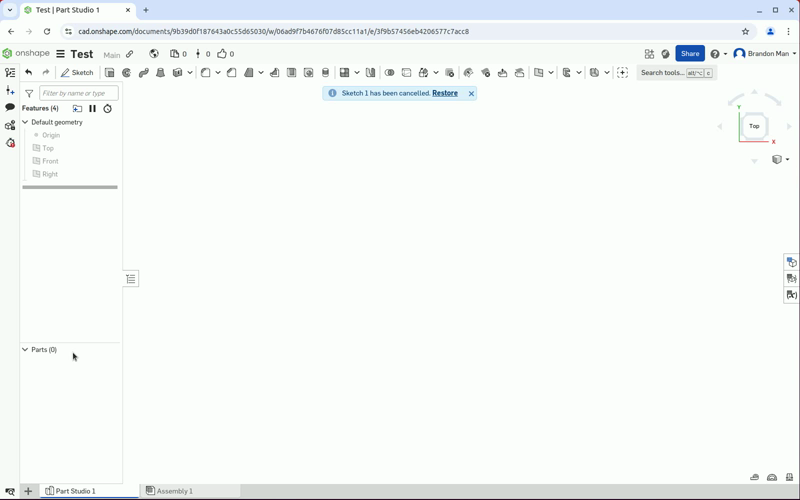
key(shift+p)
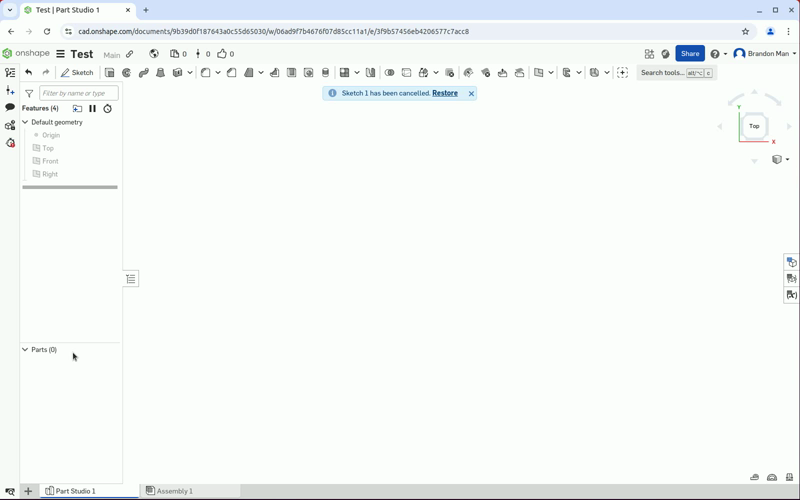
key(space)
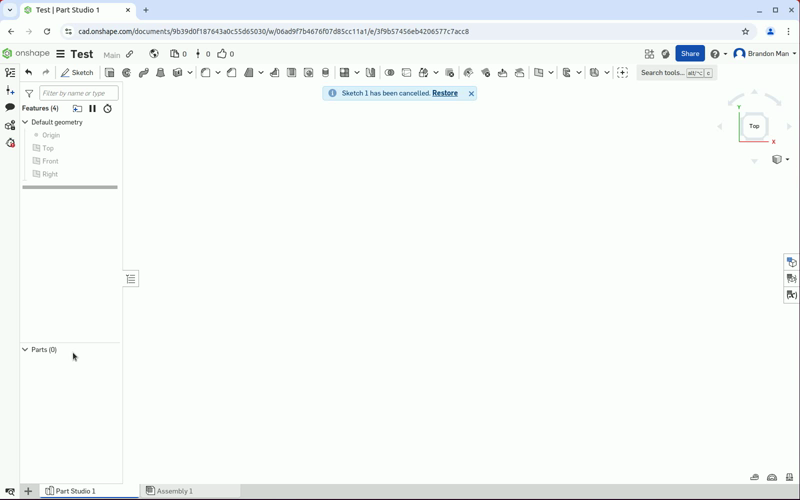
key_down(shift)
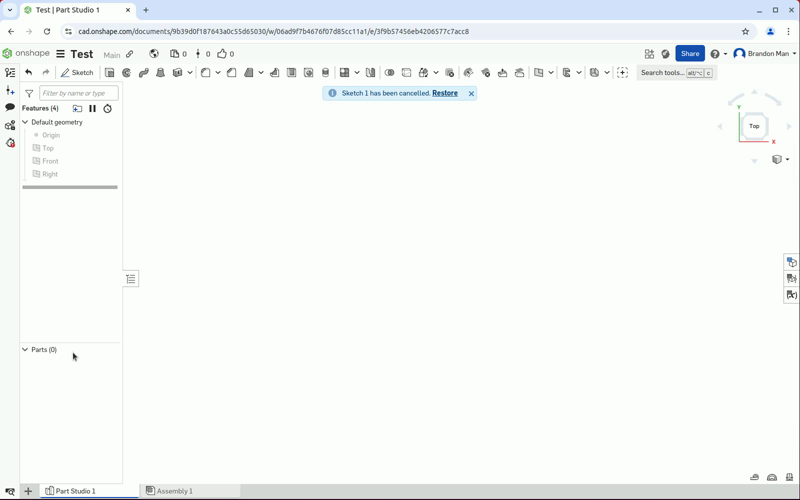
key(up)
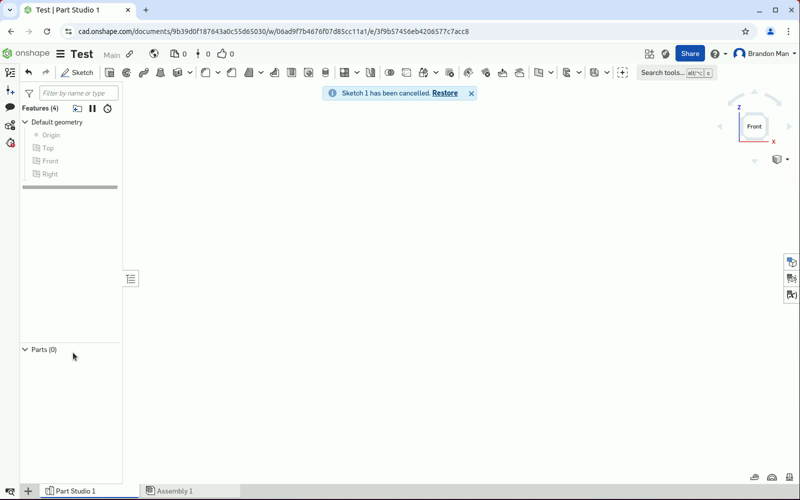
key_up(shift)
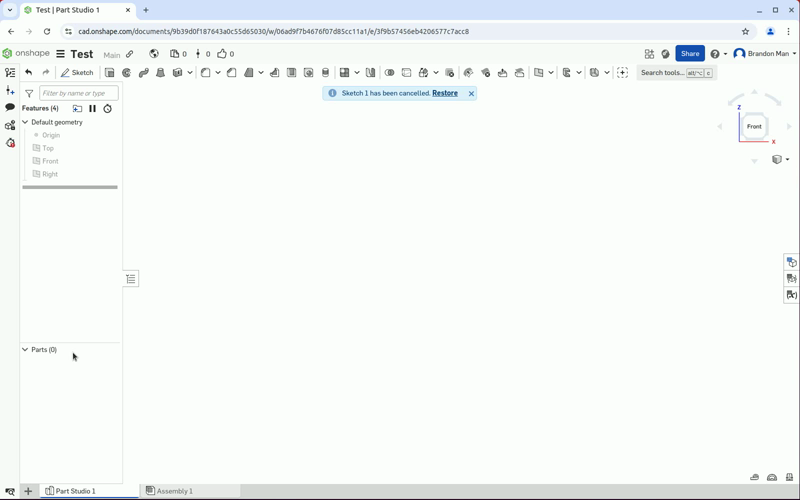
mouse_move(73, 352)
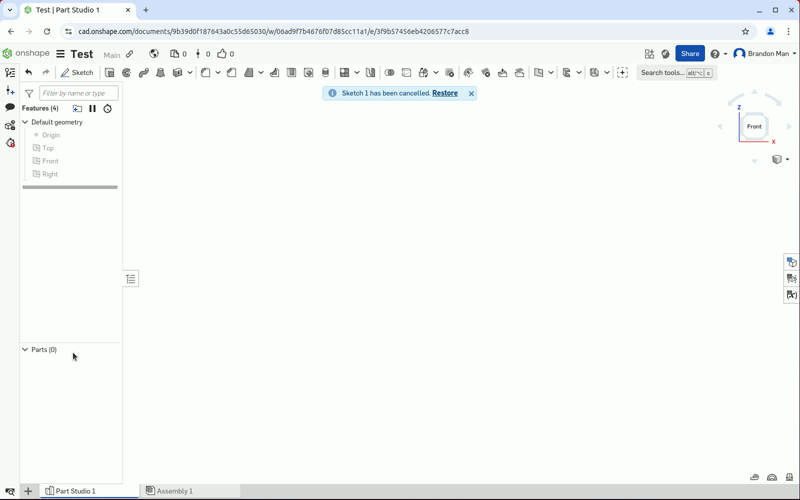
key(shift+y)
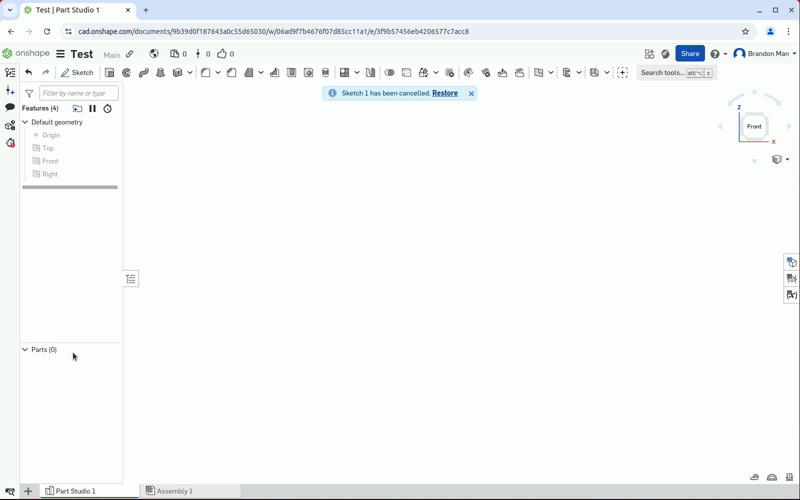
key(shift+s)
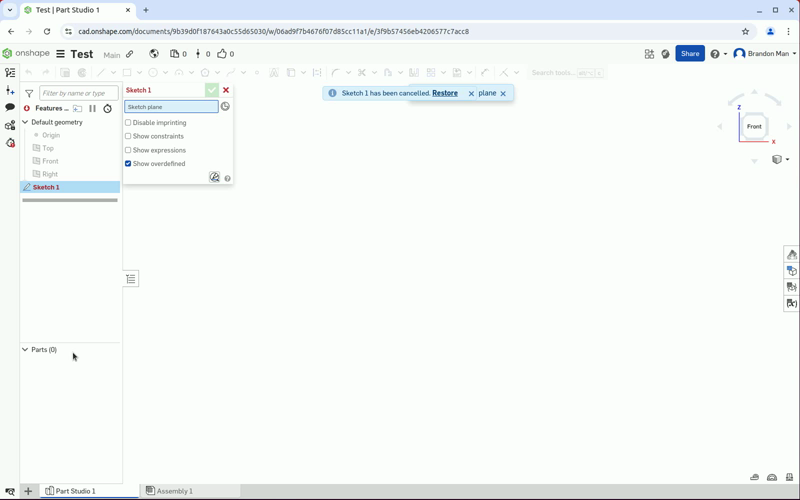
mouse_move(73, 163)
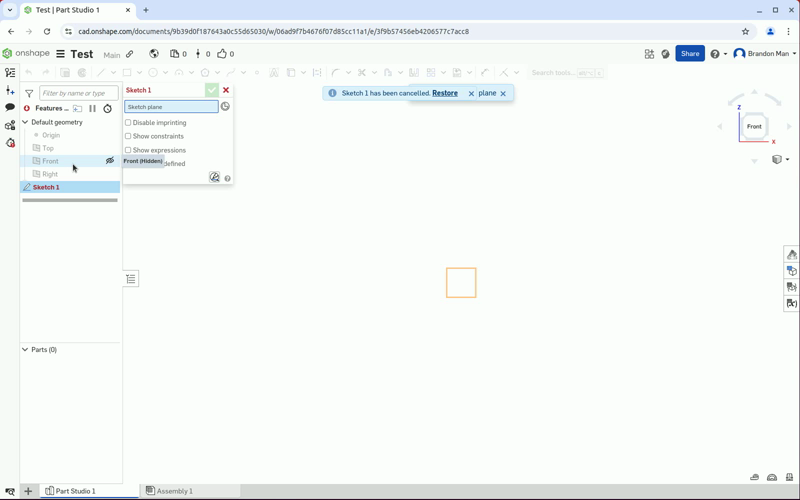
click(73, 163)
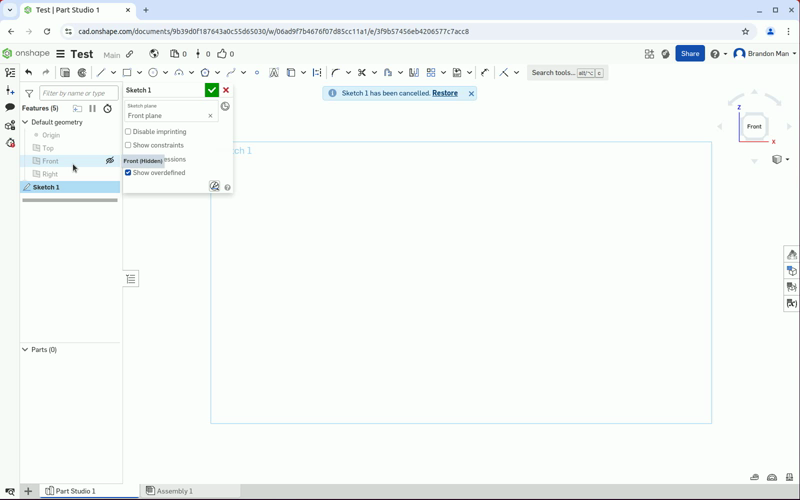
mouse_move(73, 352)
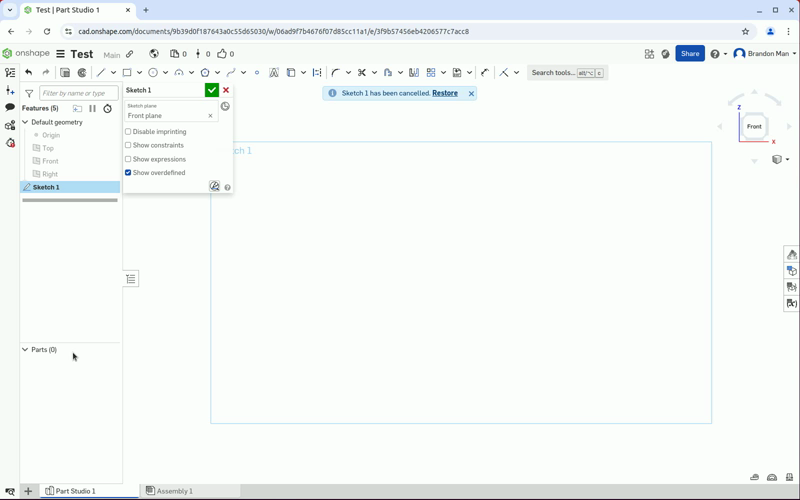
key(y)
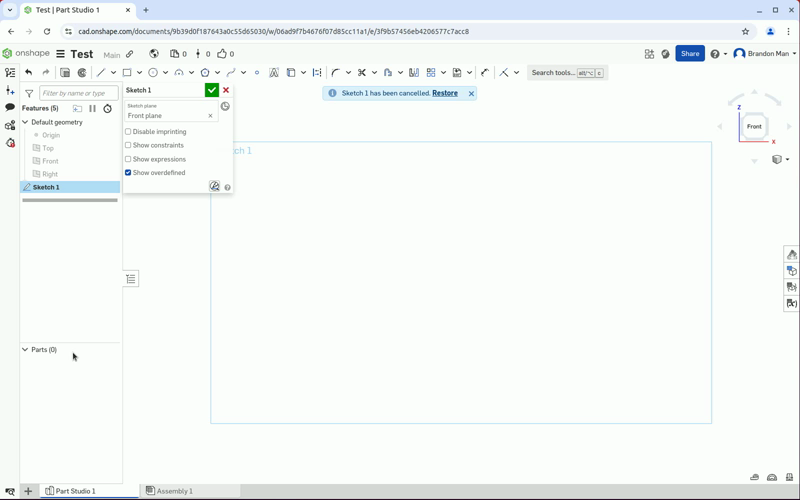
key(c)
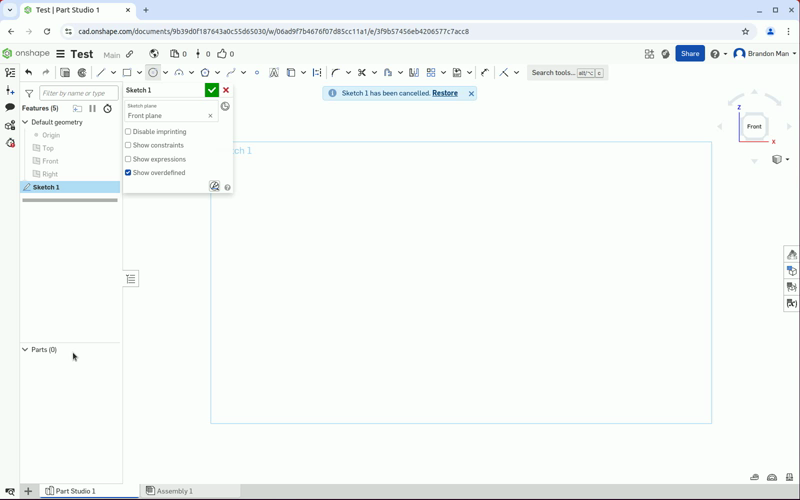
key_down(shift)
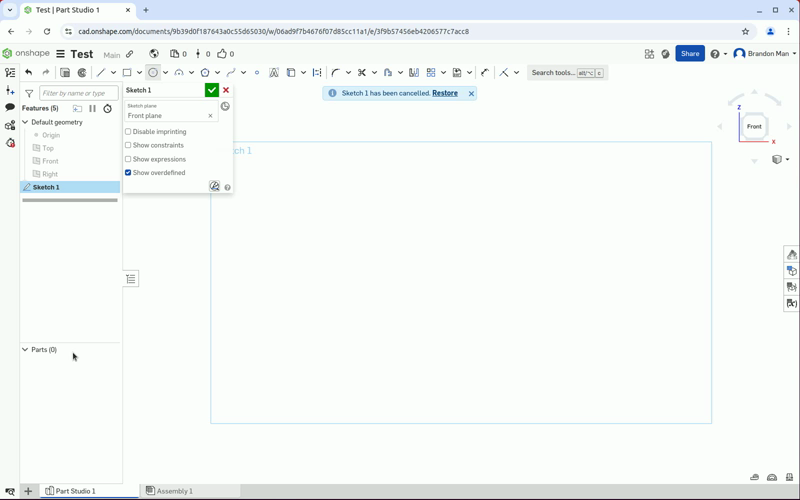
mouse_move(461, 282)
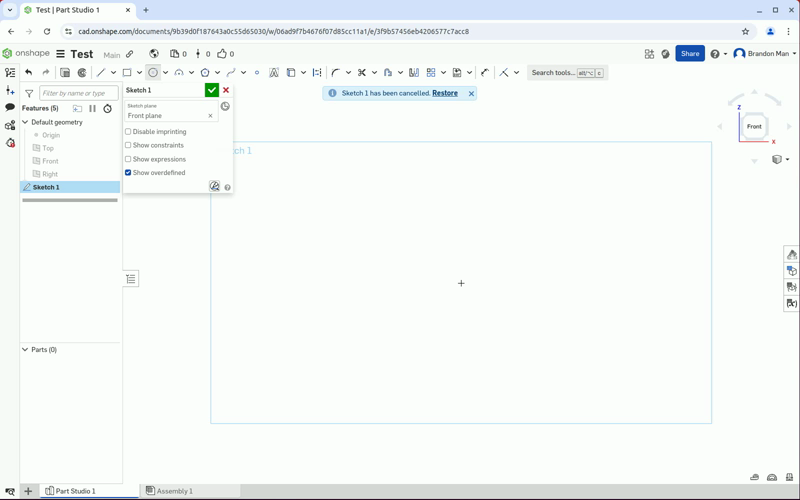
click(461, 282)
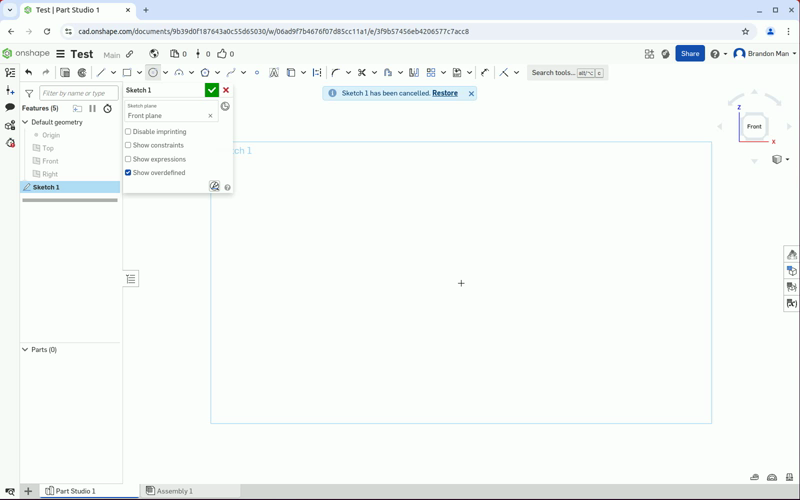
key_up(shift)
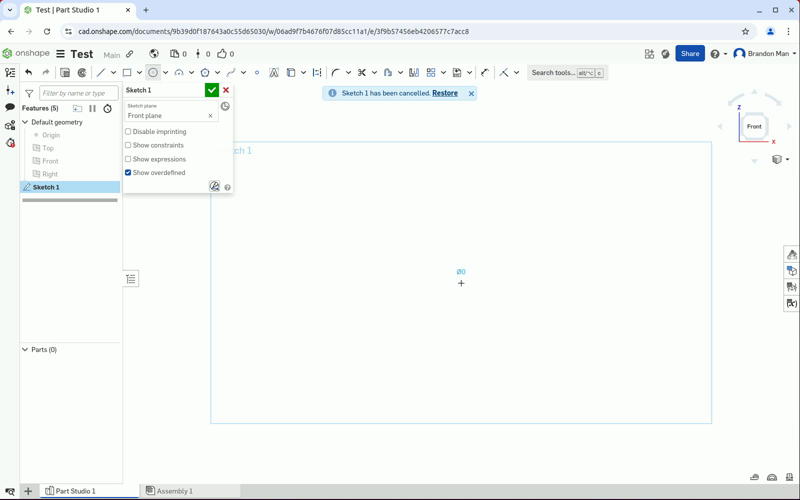
mouse_move(484, 282)
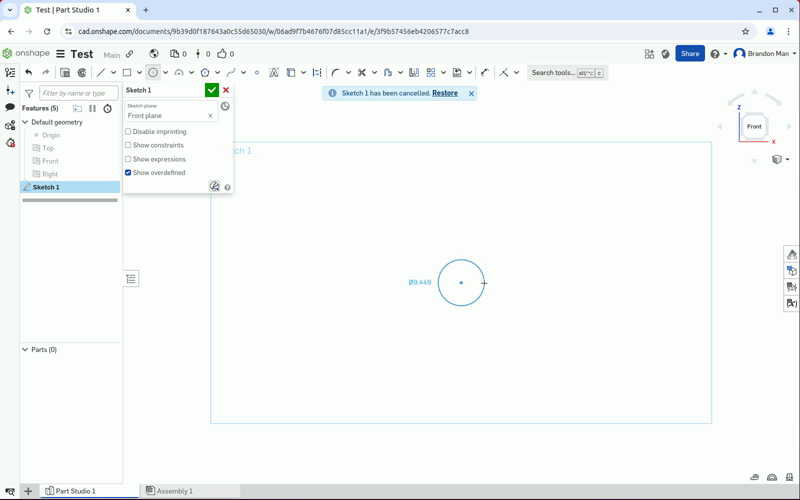
click(484, 282)
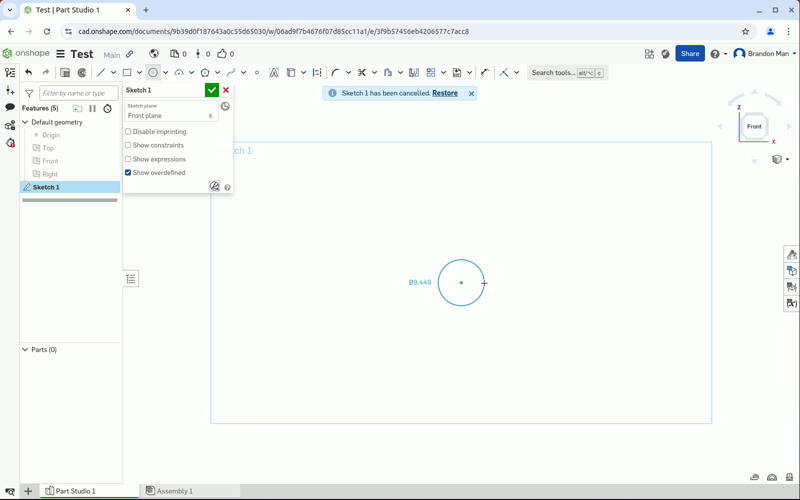
key(esc)
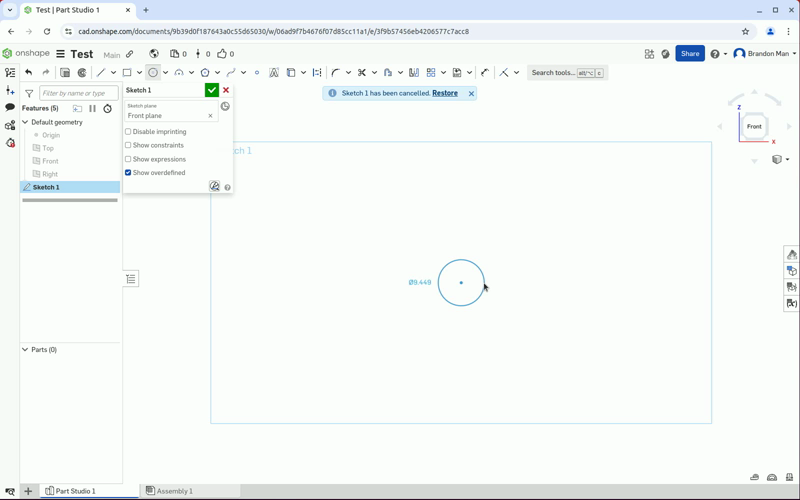
key(c)
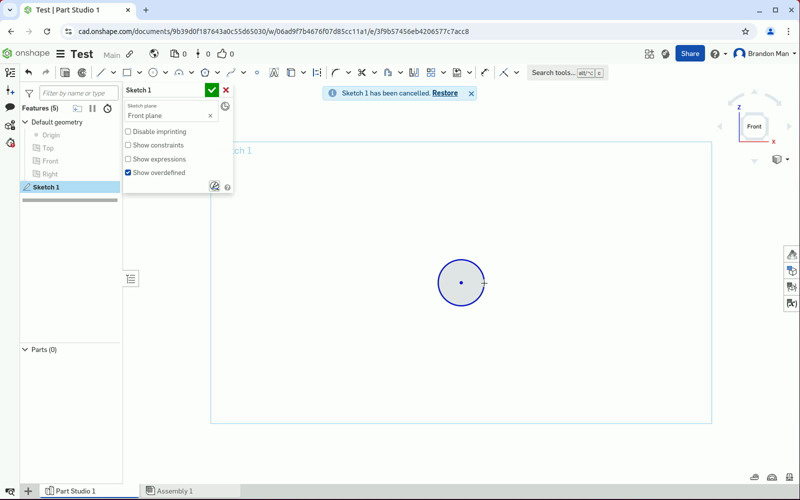
key_down(shift)
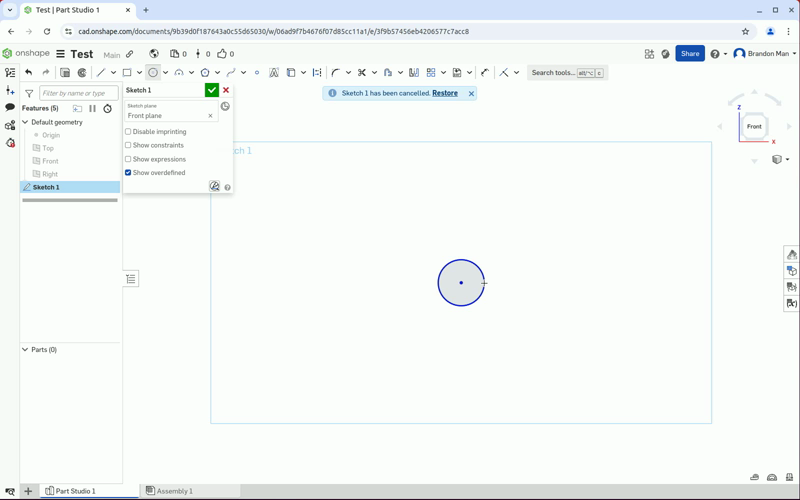
mouse_move(461, 282)
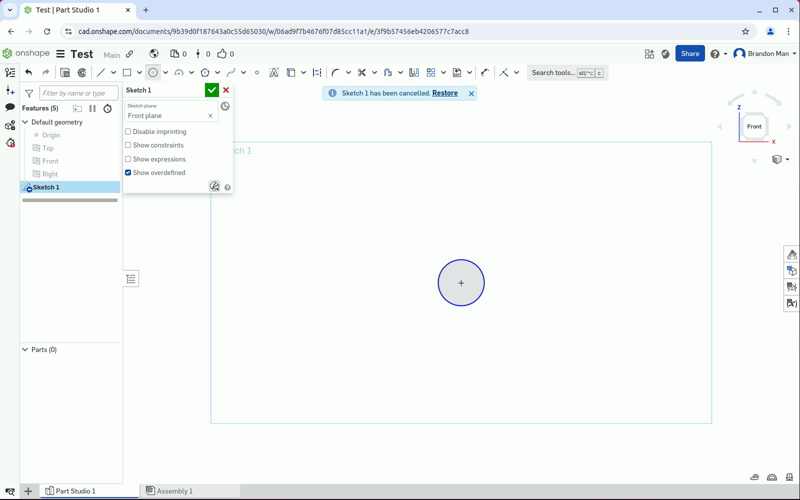
click(461, 282)
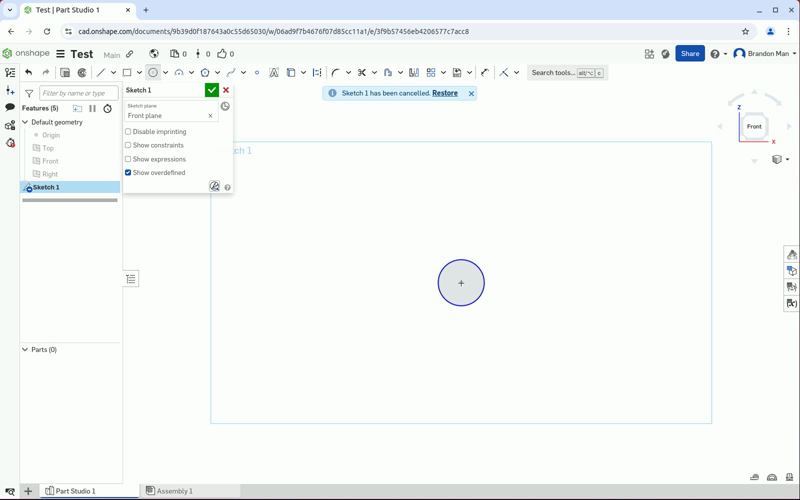
key_up(shift)
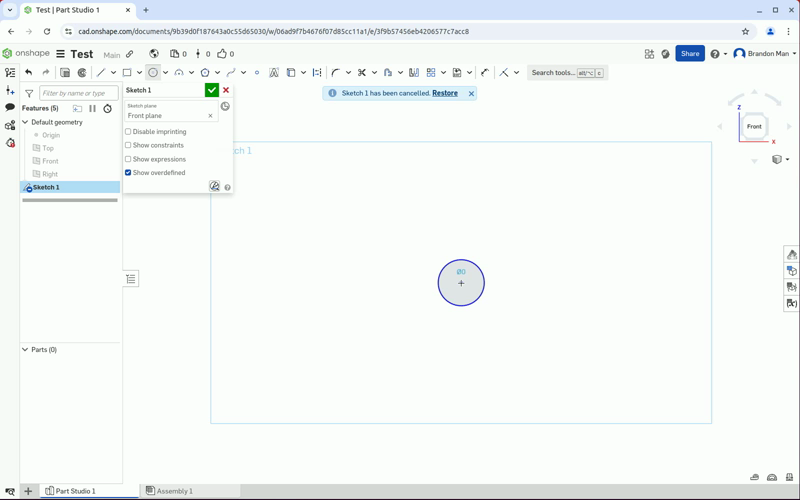
mouse_move(478, 282)
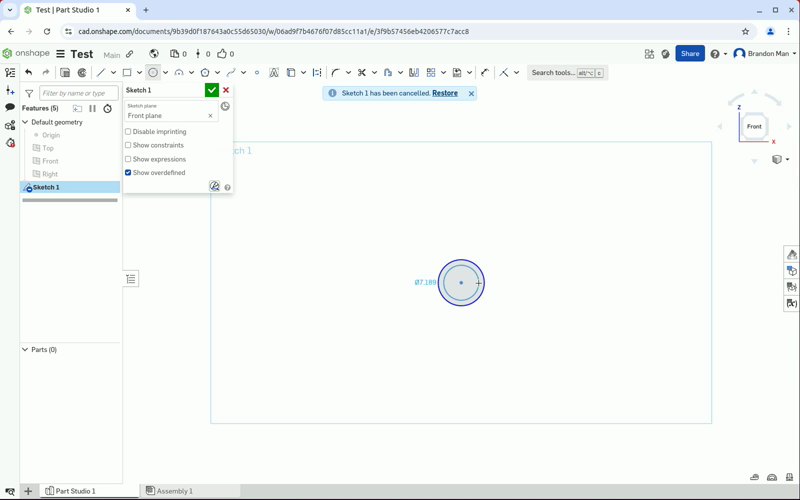
click(478, 282)
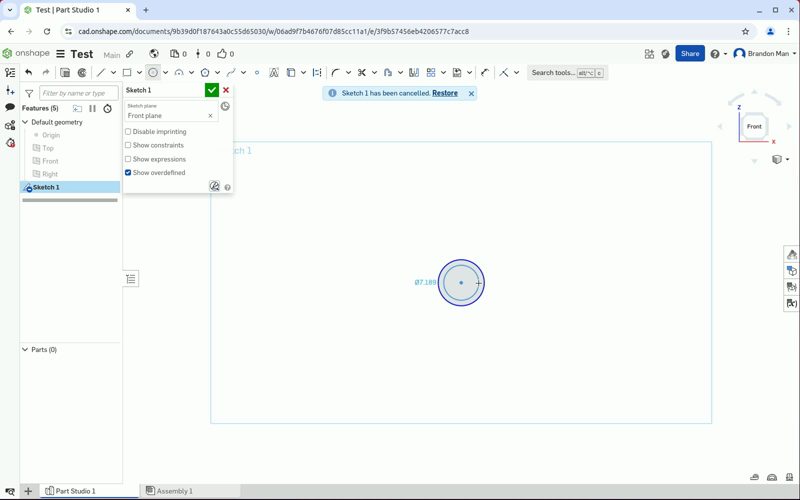
key(esc)
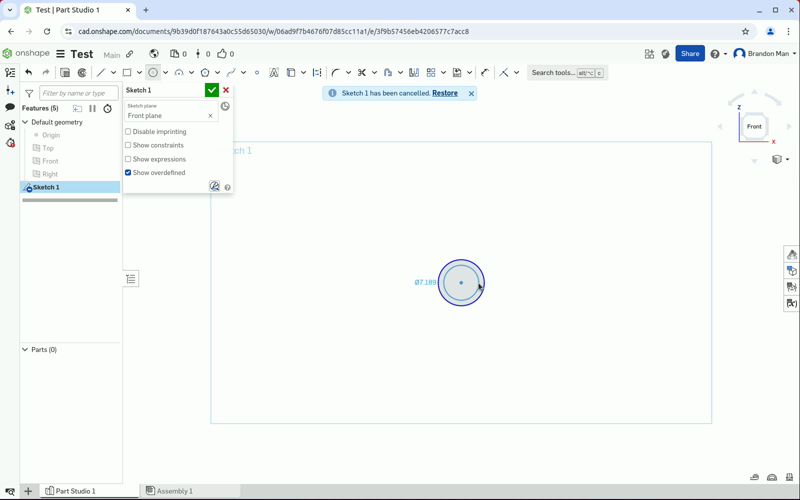
mouse_move(445, 274)
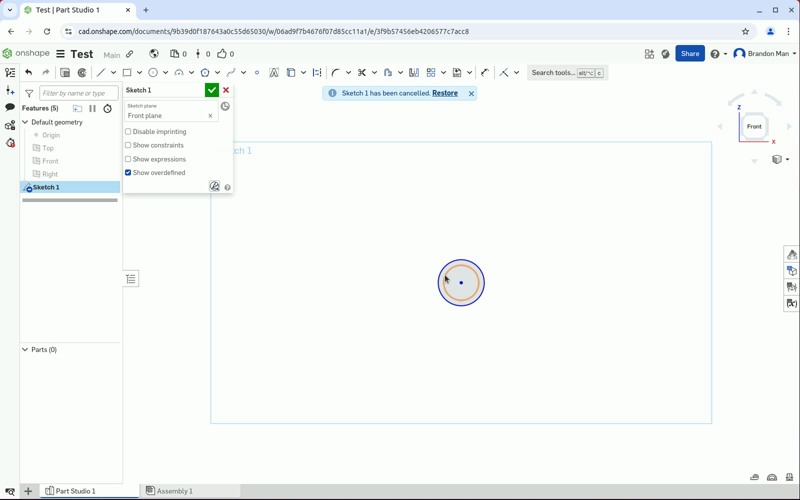
scroll(6)
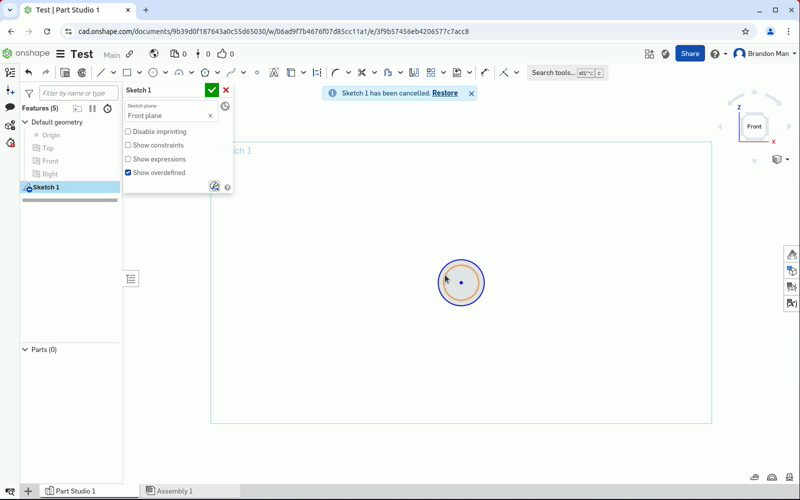
scroll(6)
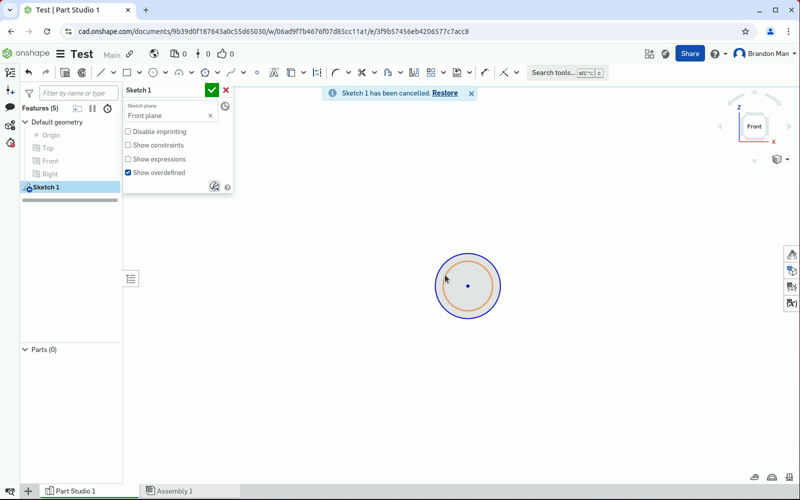
scroll(6)
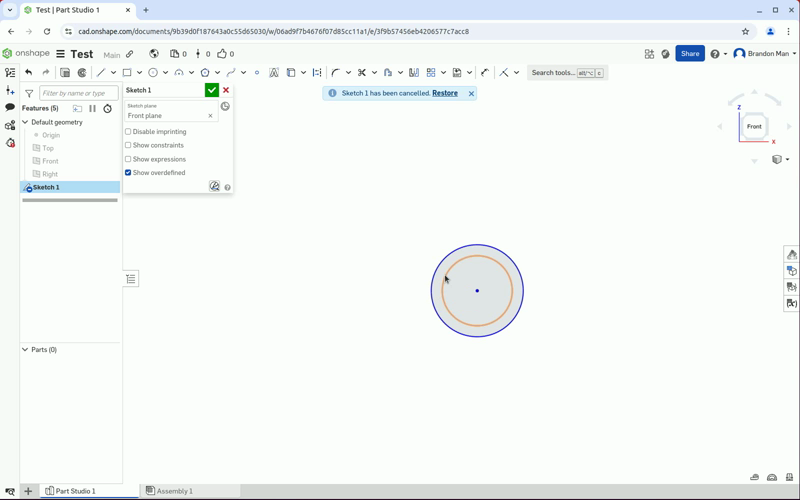
scroll(6)
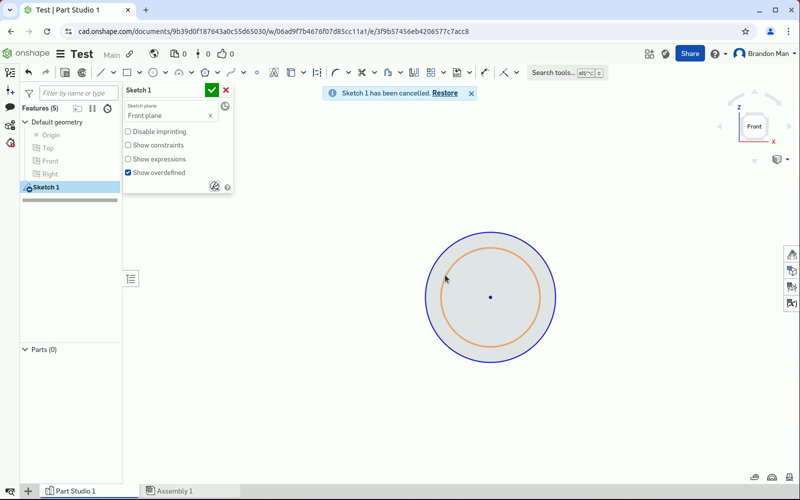
scroll(6)
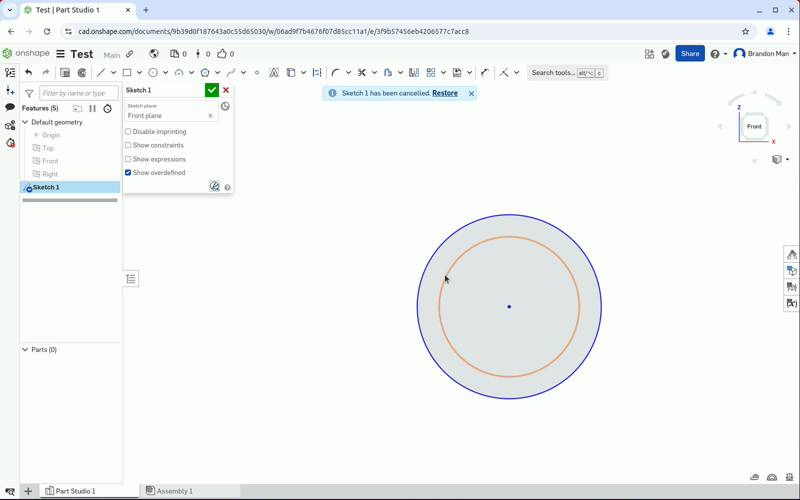
scroll(6)
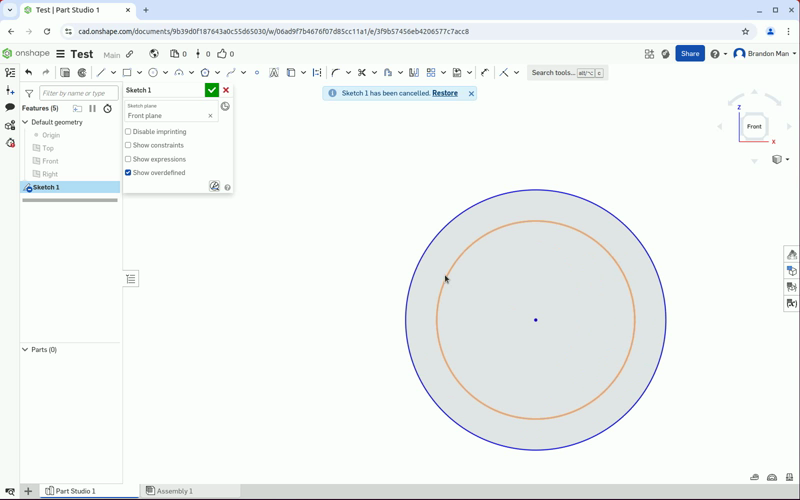
scroll(6)
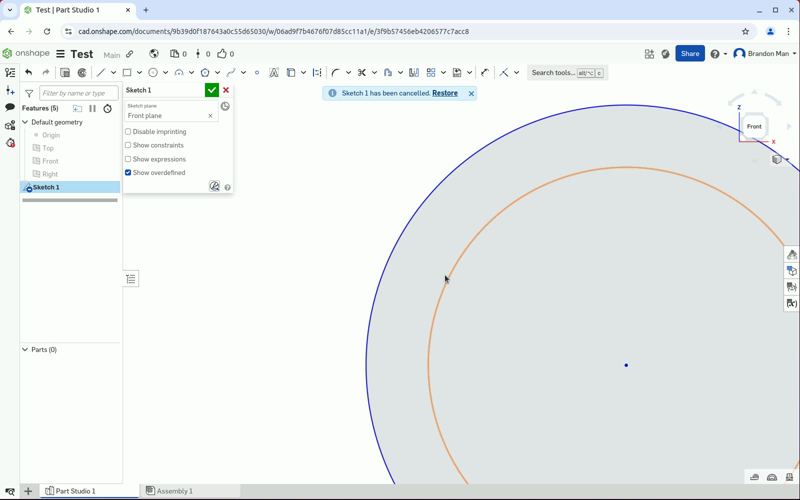
click(445, 274)
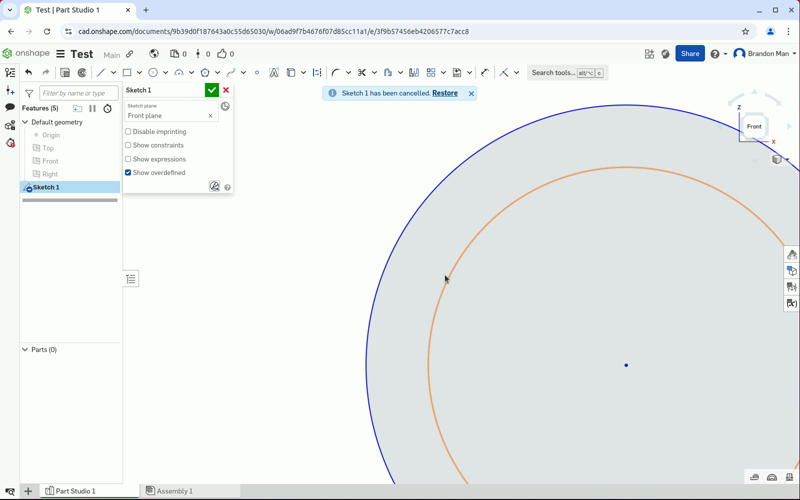
scroll(-6)
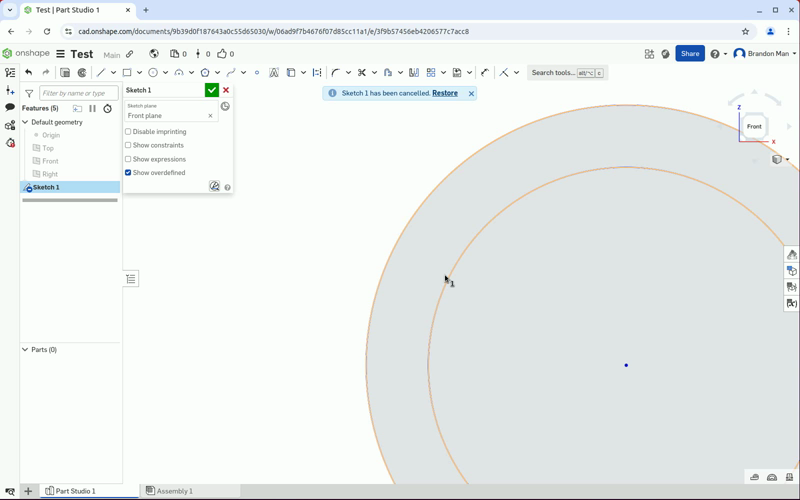
scroll(-6)
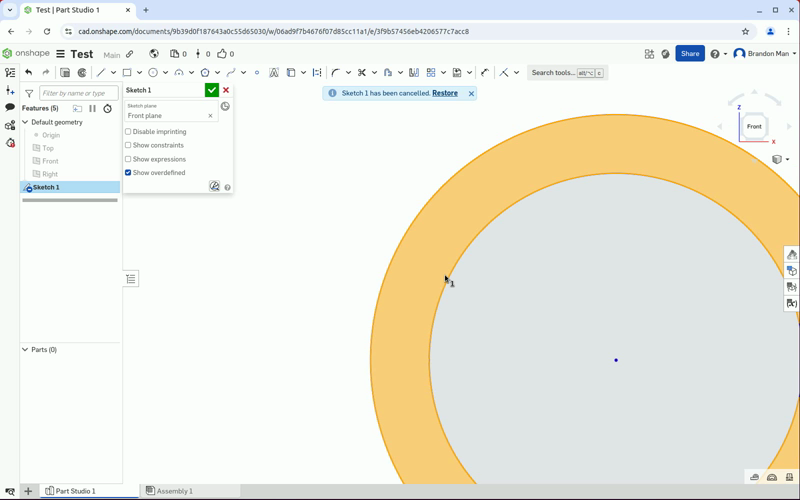
scroll(-6)
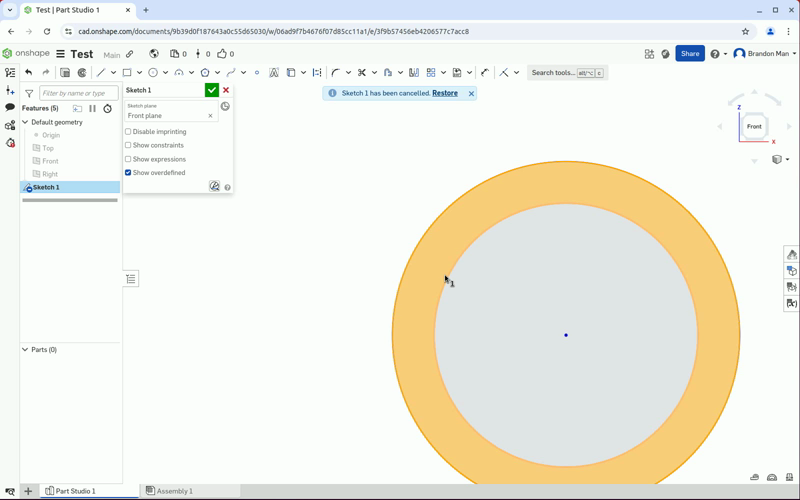
scroll(-6)
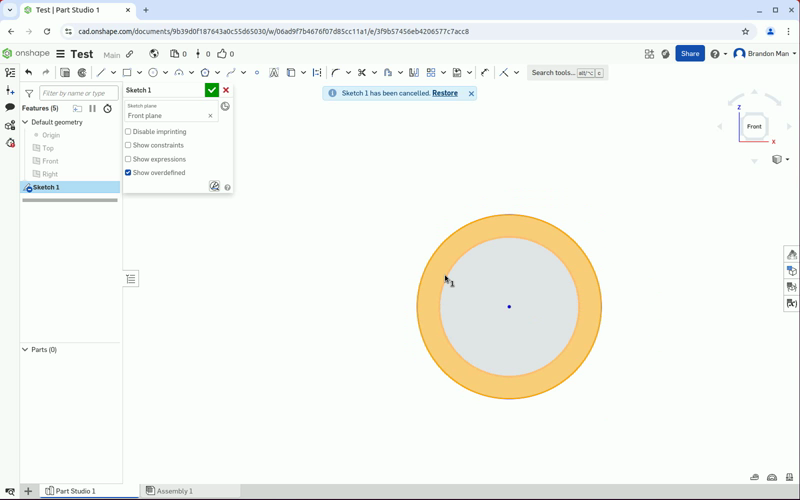
scroll(-6)
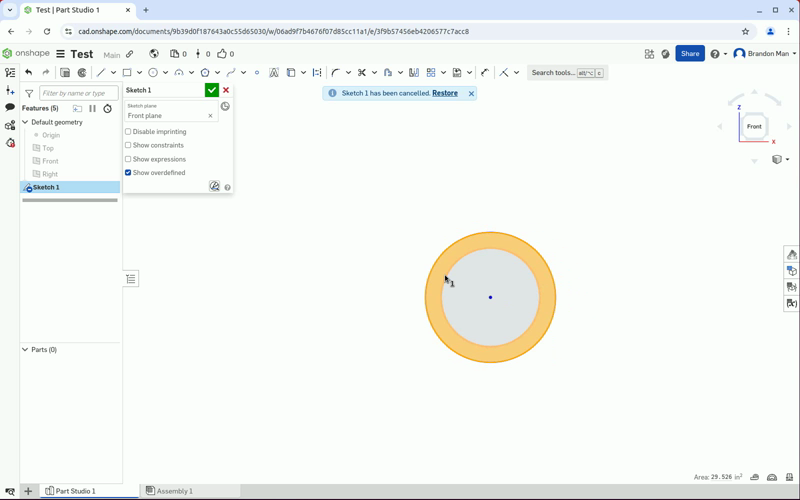
scroll(-6)
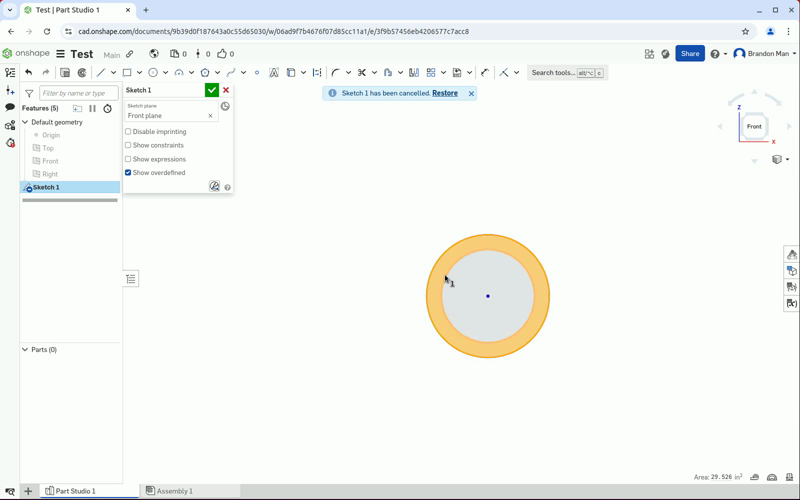
scroll(-6)
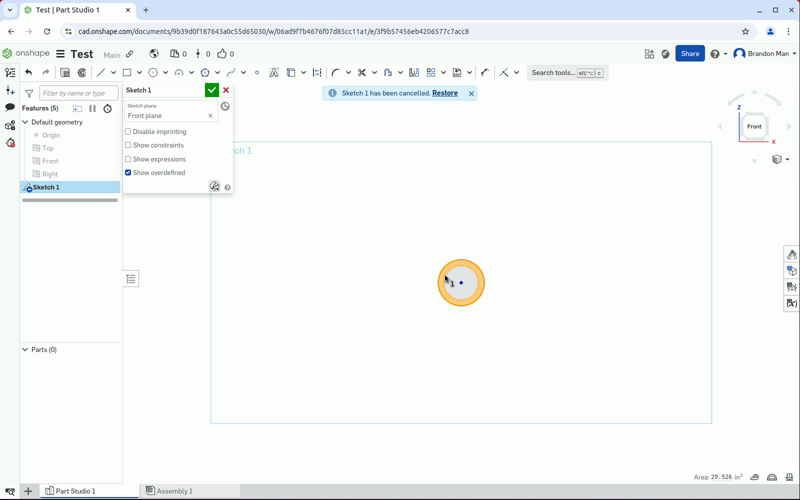
mouse_move(73, 352)
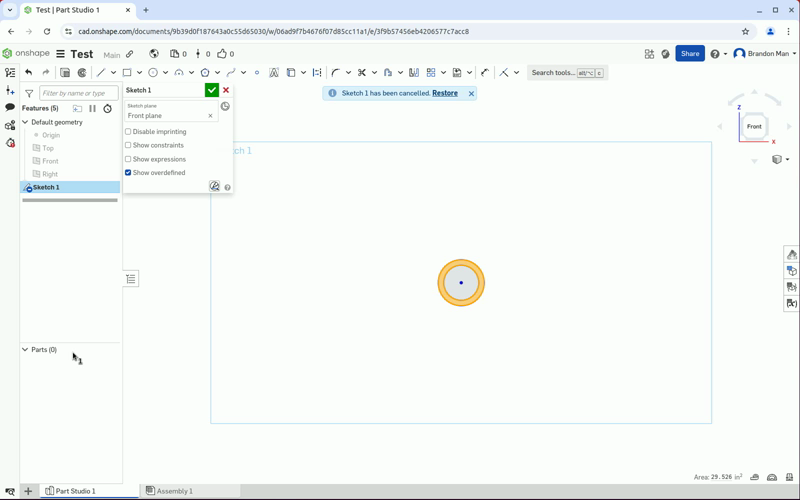
key(shift+y)
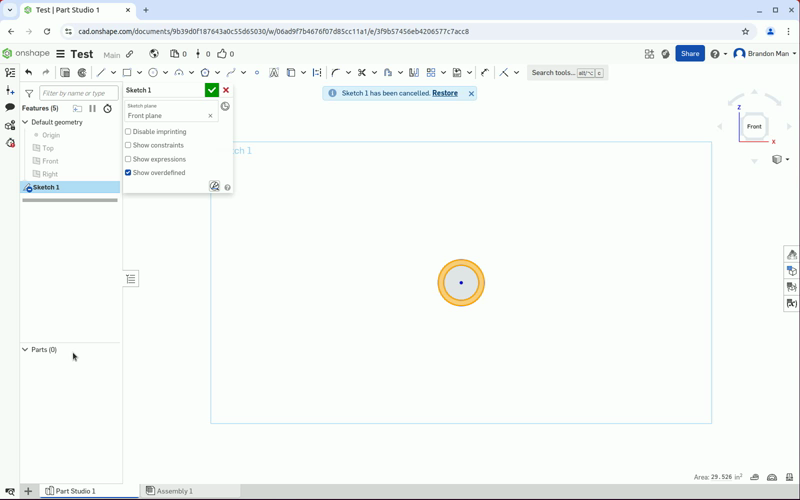
key(shift+e)
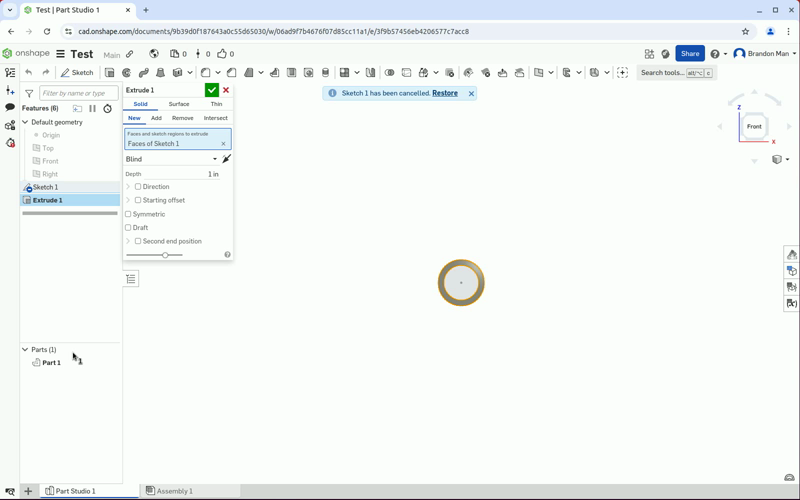
mouse_move(143, 106)
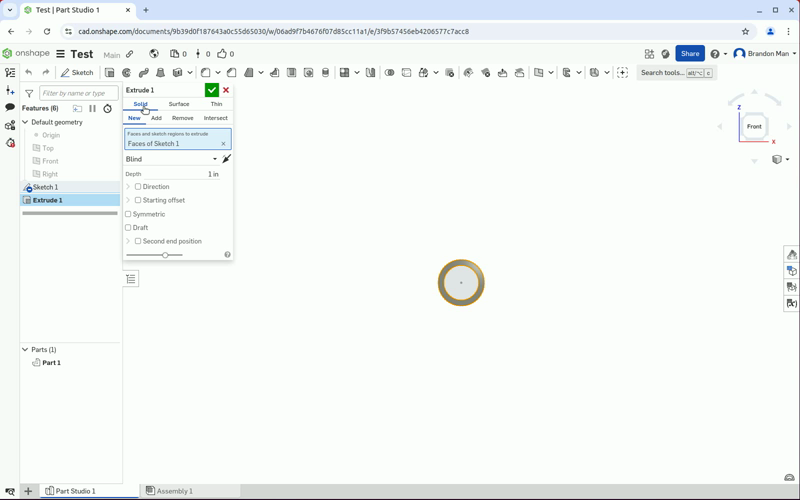
click(143, 106)
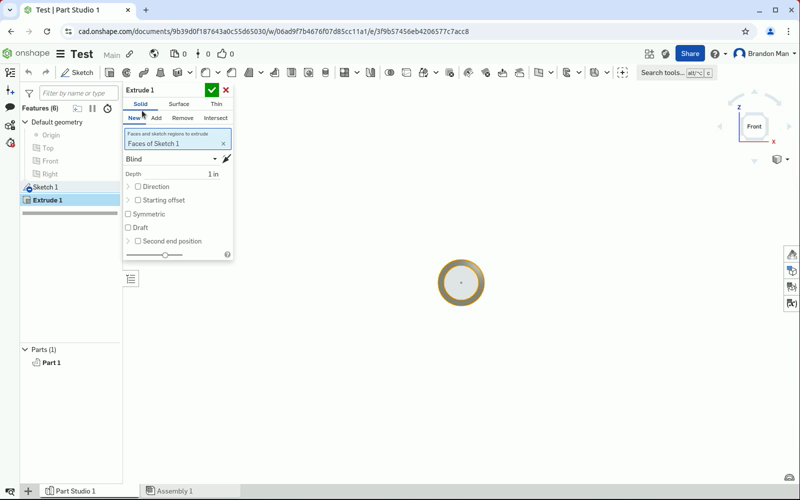
mouse_move(137, 120)
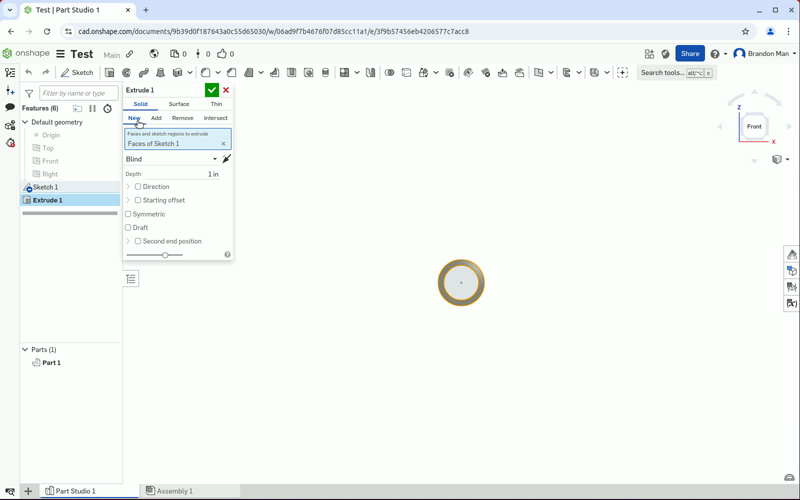
click(137, 120)
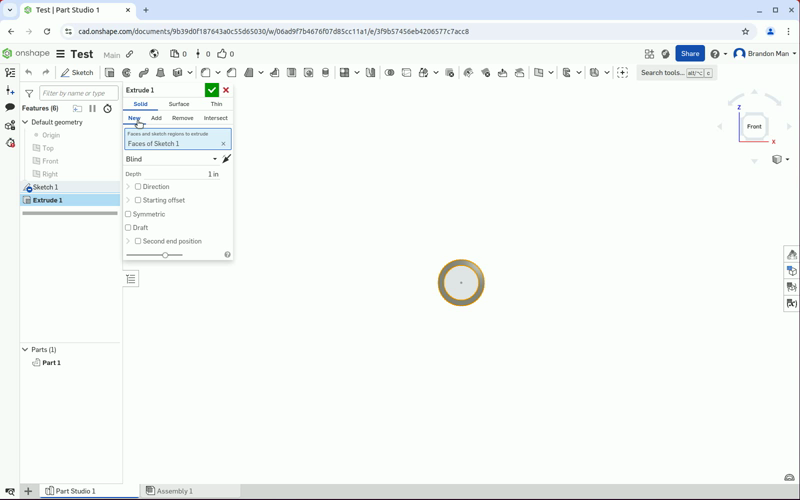
key(tab, 4)
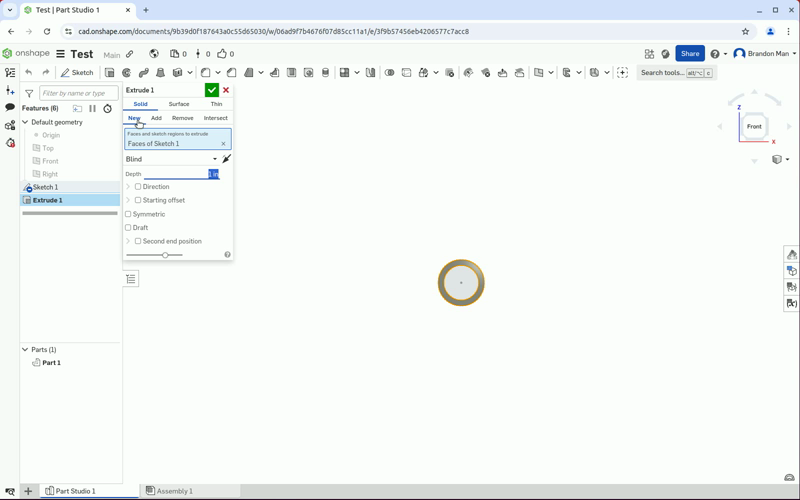
text(23.108)
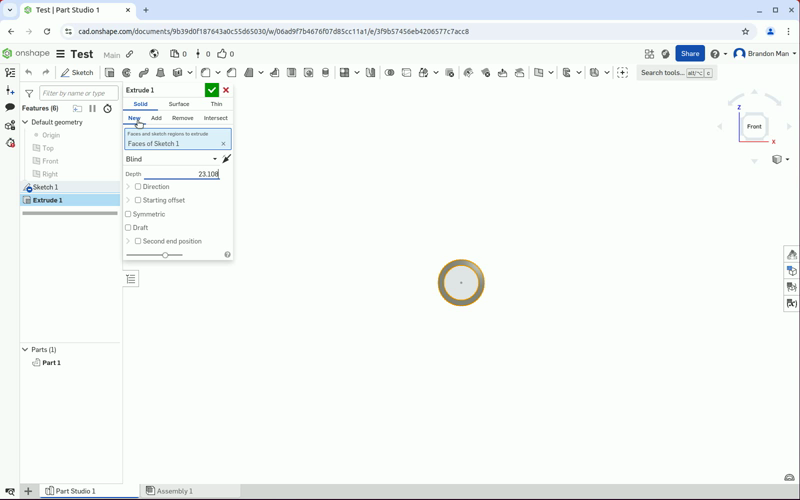
key(enter)
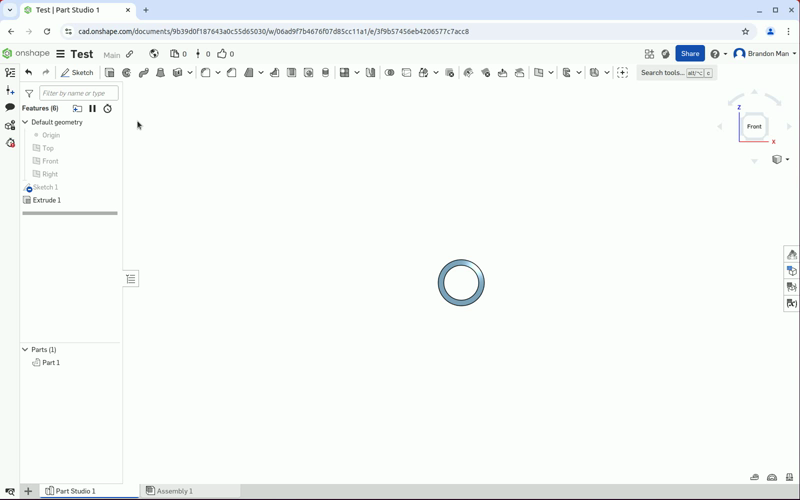
key(shift+h)
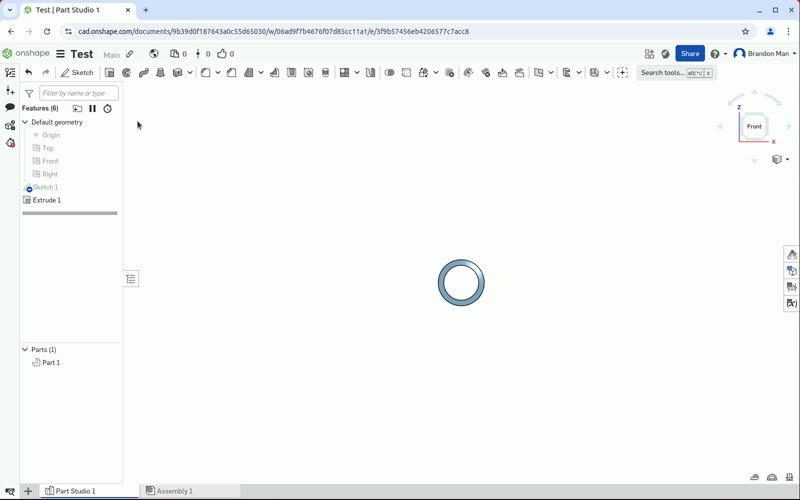
key(shift+h)
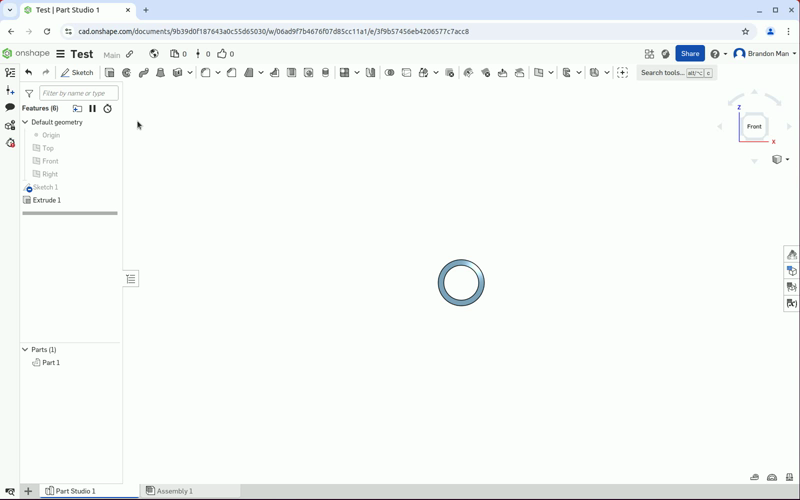
mouse_move(73, 189)
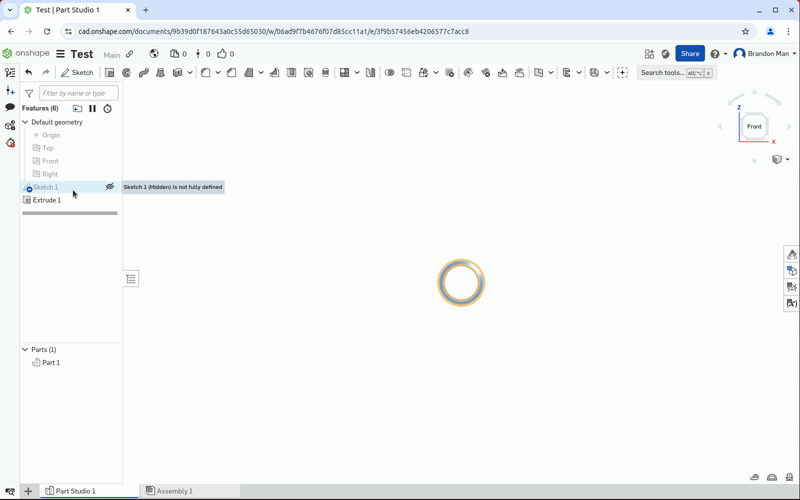
click(73, 189)
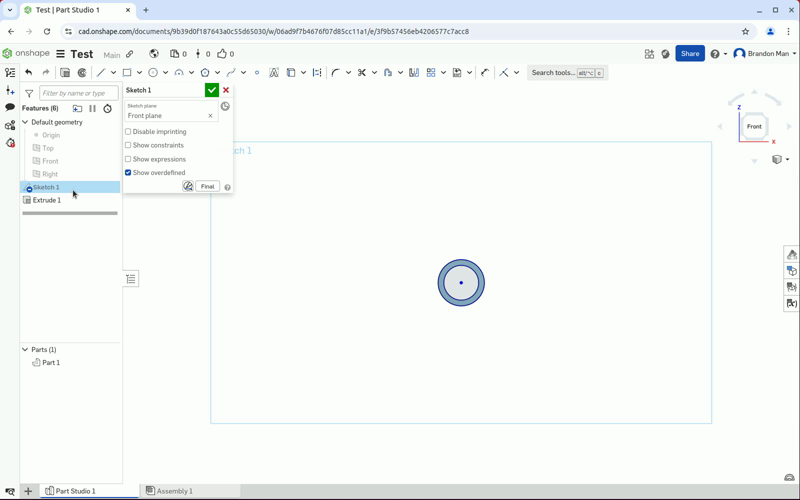
mouse_move(229, 92)
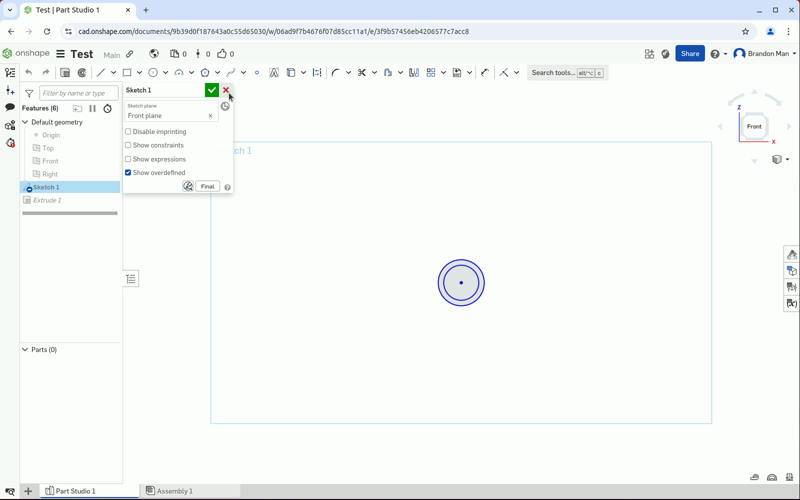
click(229, 92)
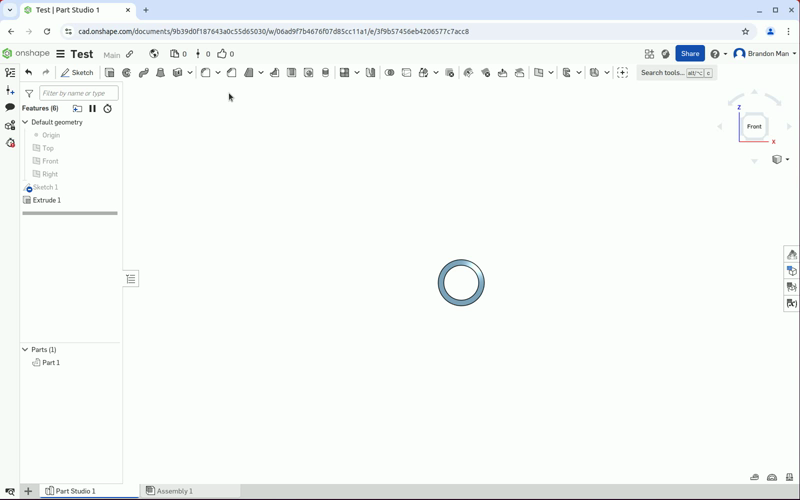
mouse_move(73, 352)
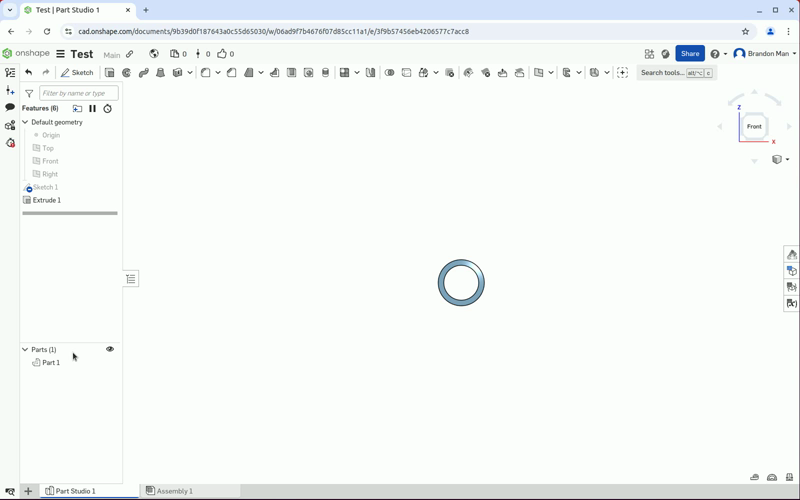
key(y)
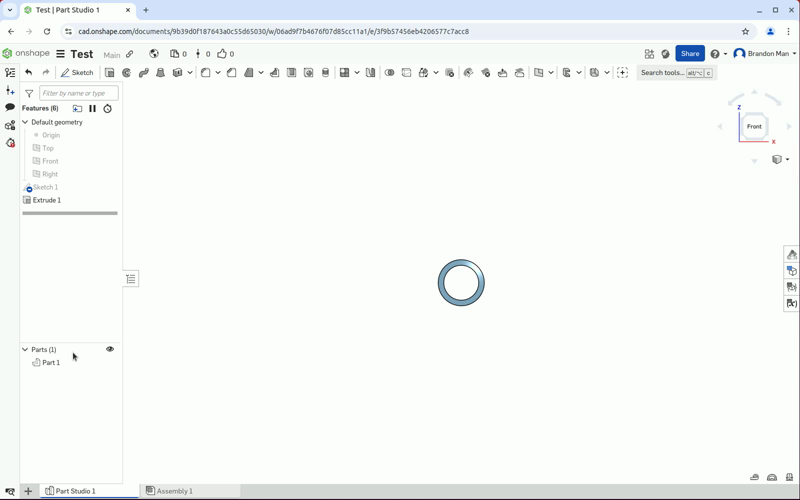
key(shift+p)
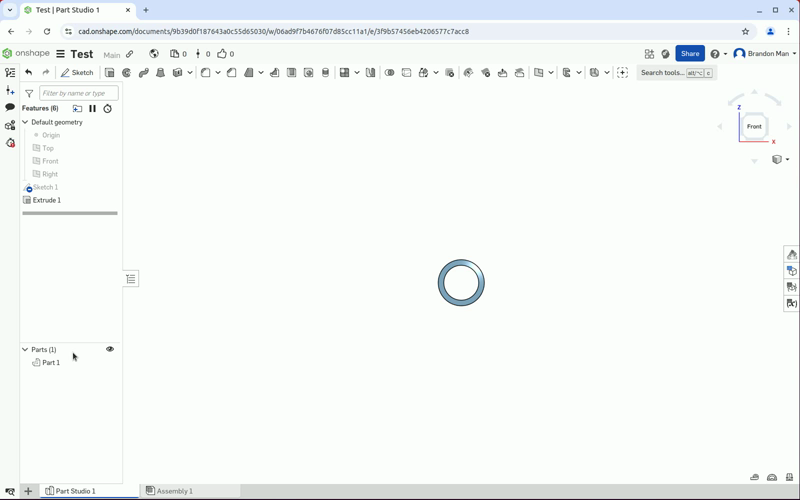
key(space)
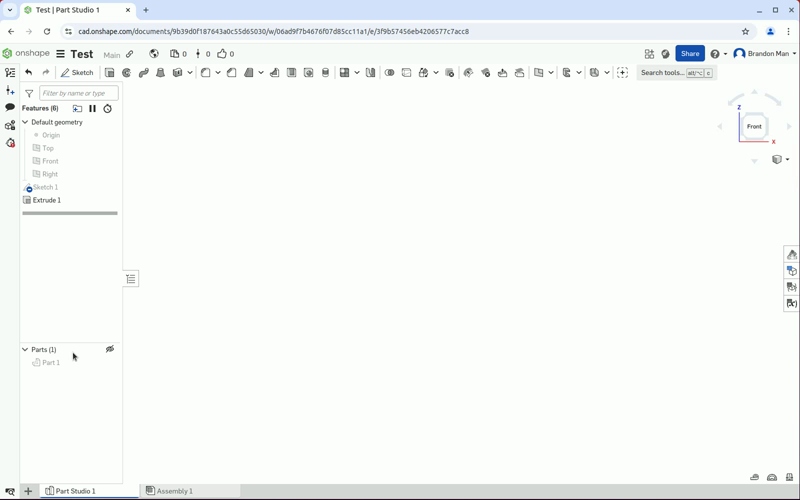
key_down(shift)
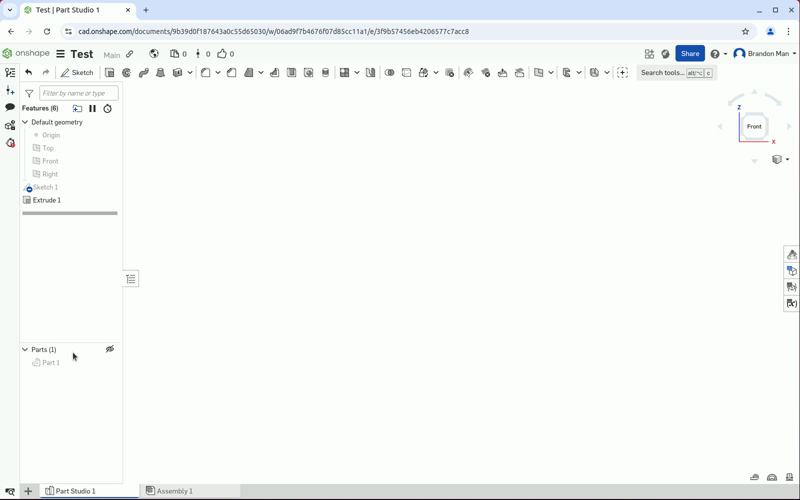
key(down)
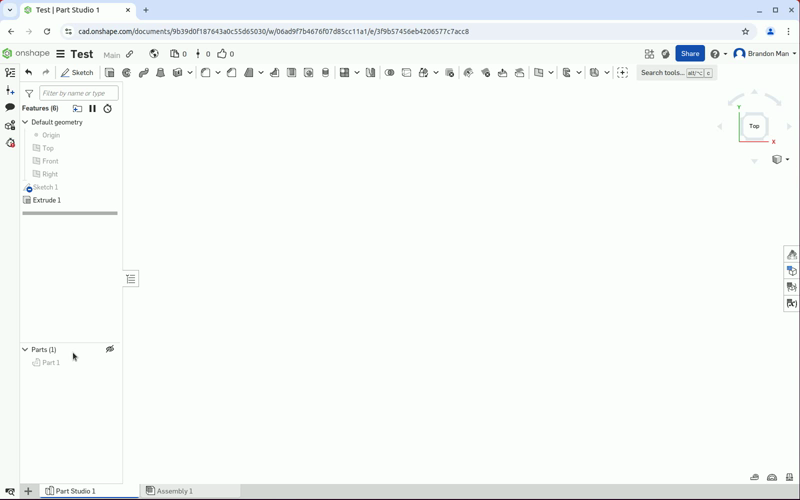
key_up(shift)
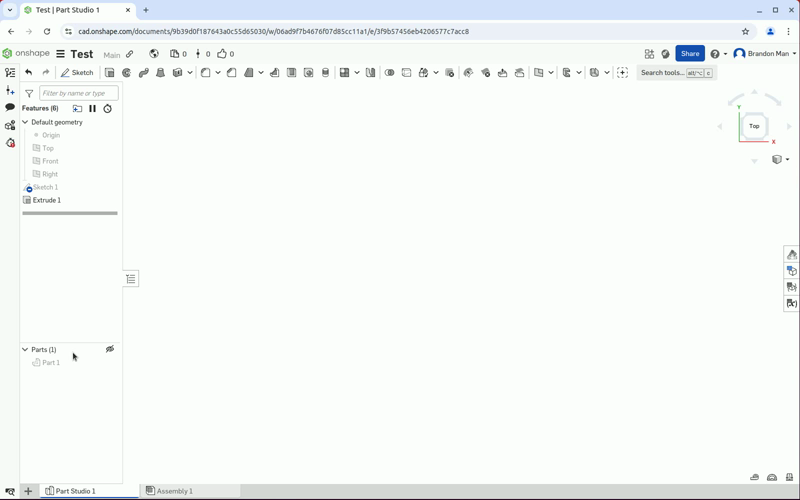
mouse_move(73, 352)
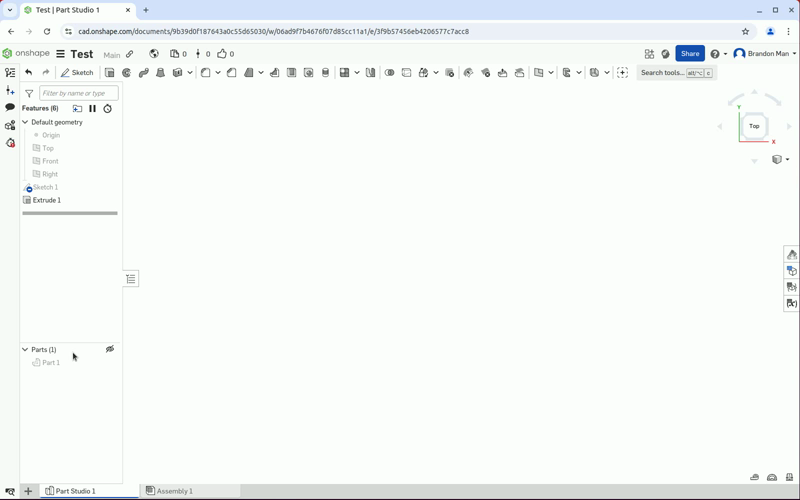
key(shift+y)
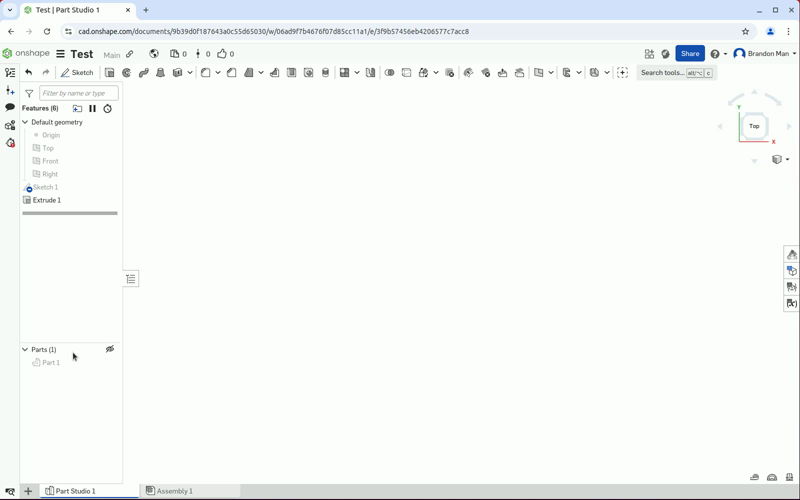
key(shift+s)
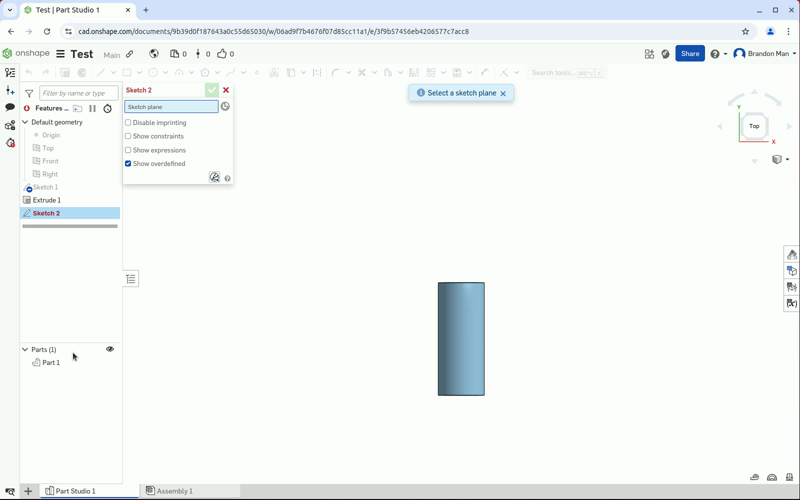
mouse_move(73, 150)
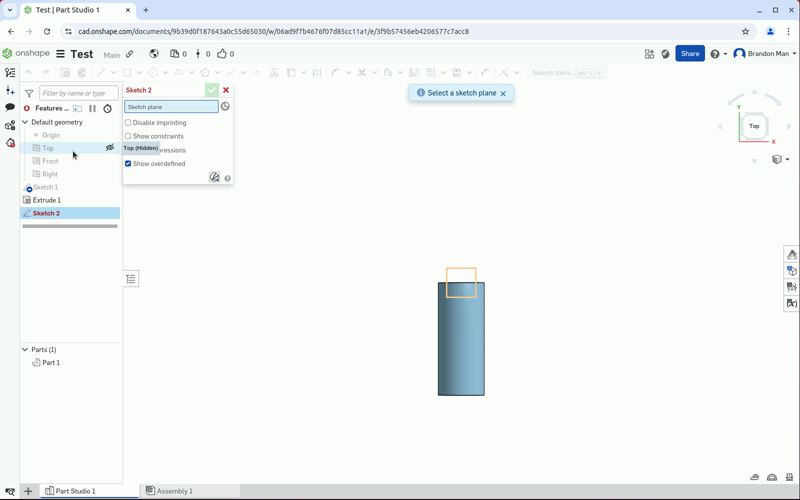
click(73, 150)
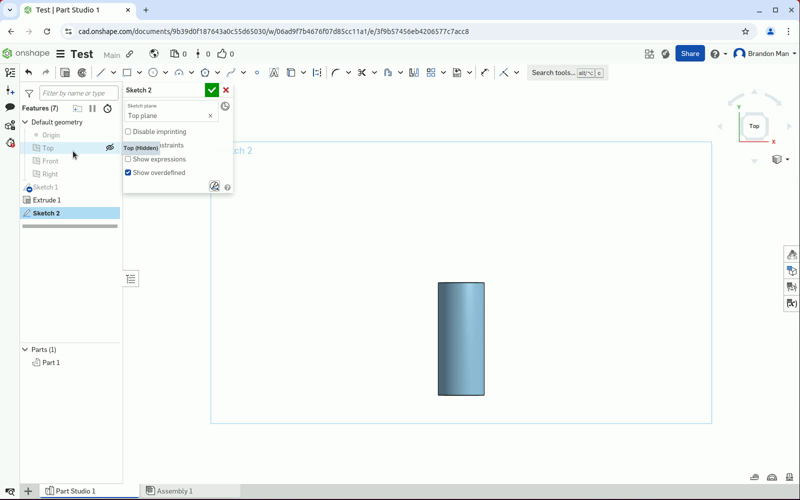
mouse_move(73, 352)
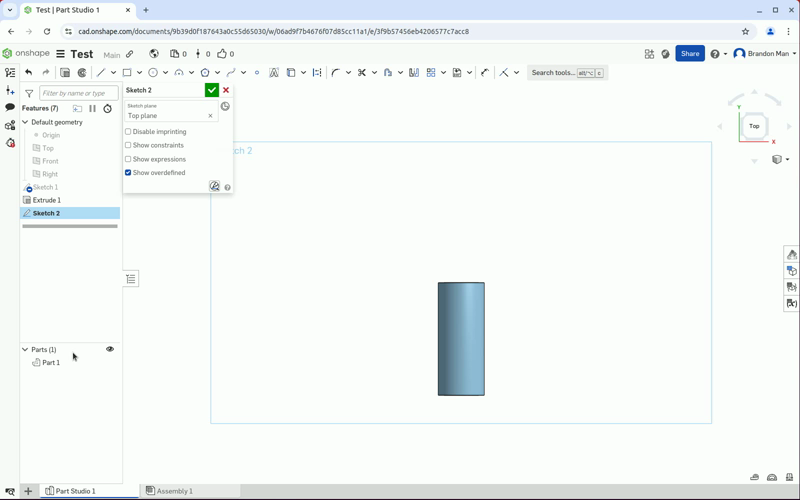
key(y)
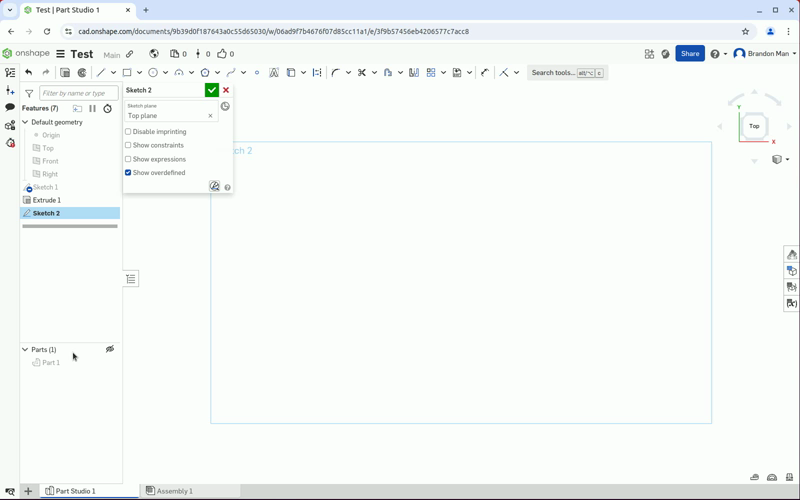
key(c)
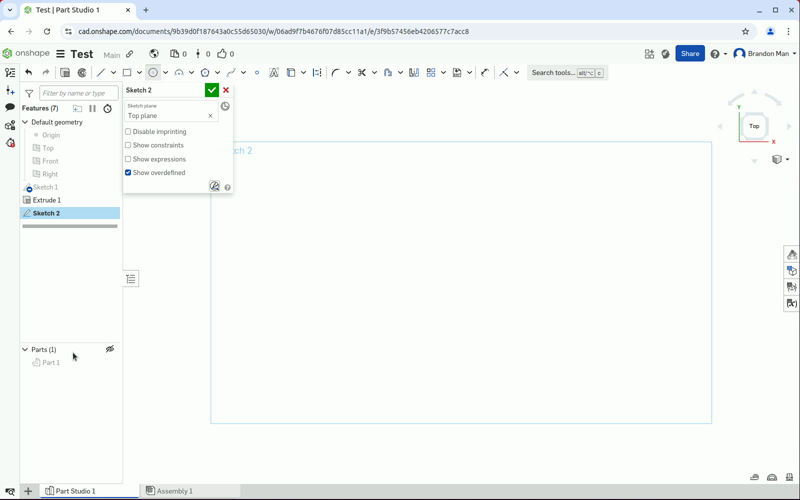
key_down(shift)
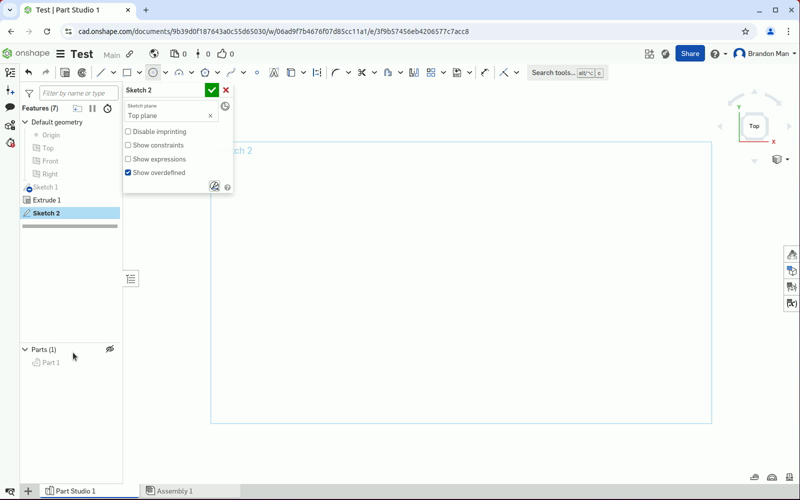
mouse_move(461, 294)
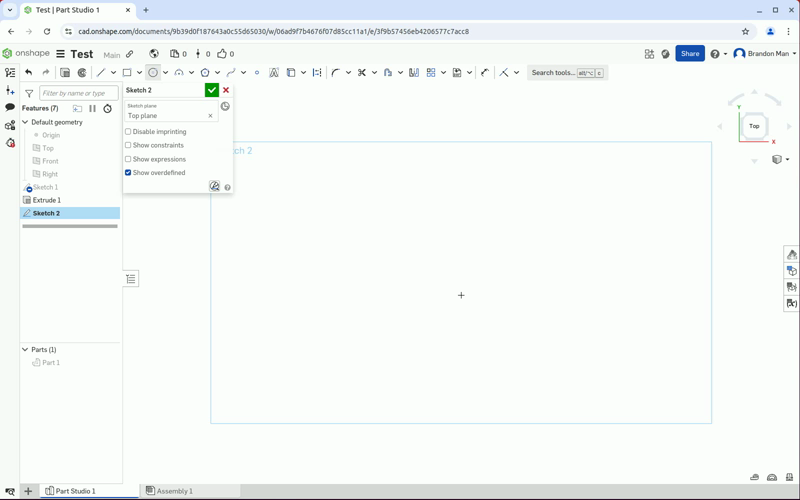
click(461, 294)
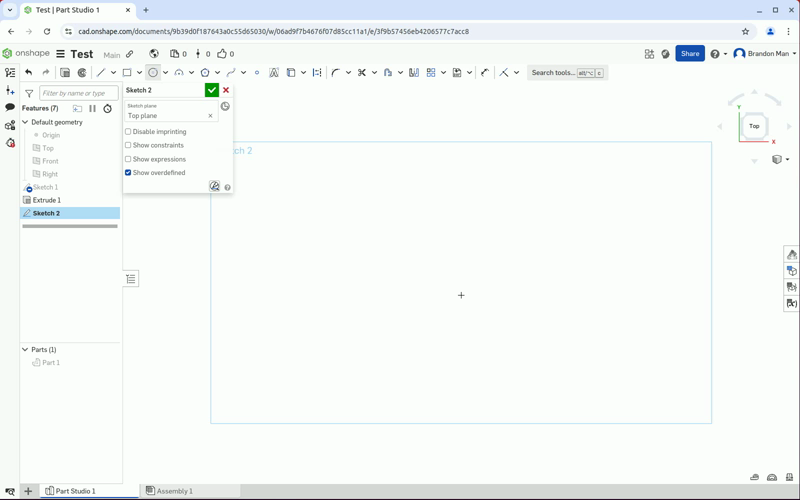
key_up(shift)
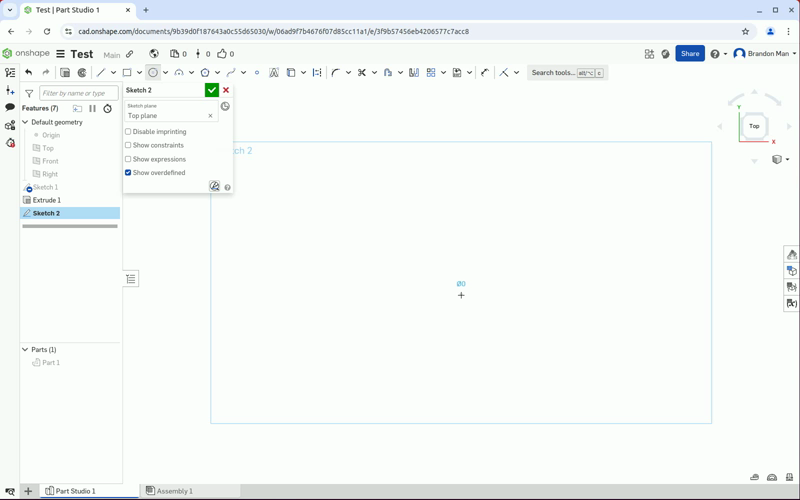
mouse_move(463, 294)
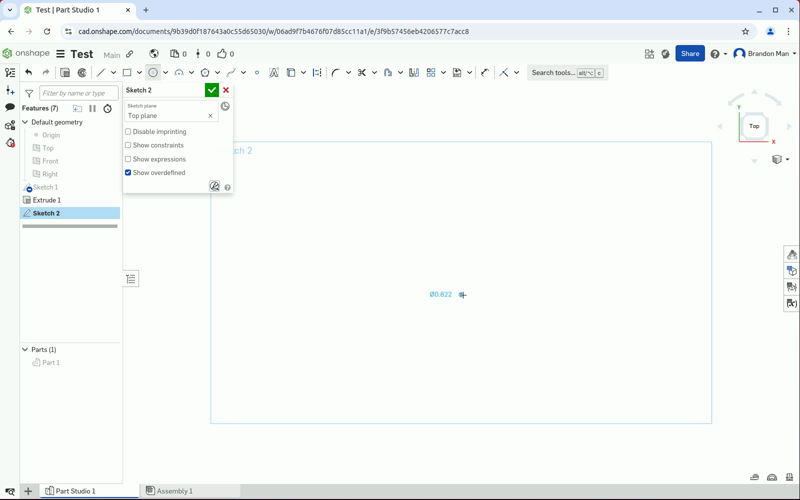
scroll(6)
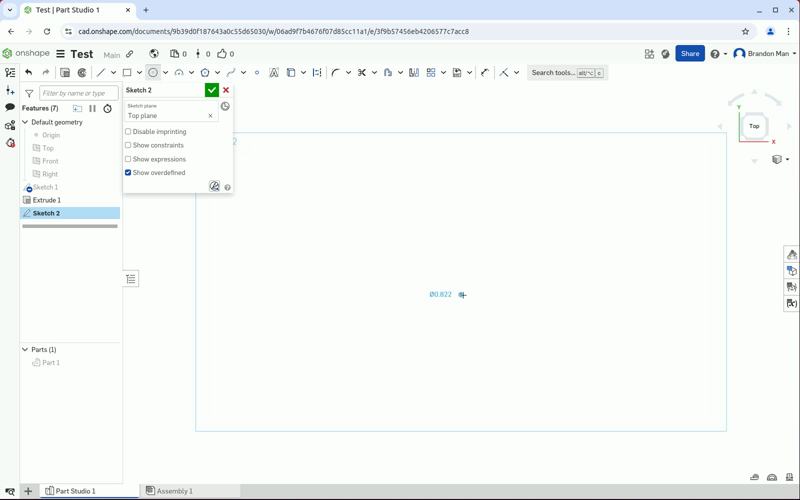
scroll(6)
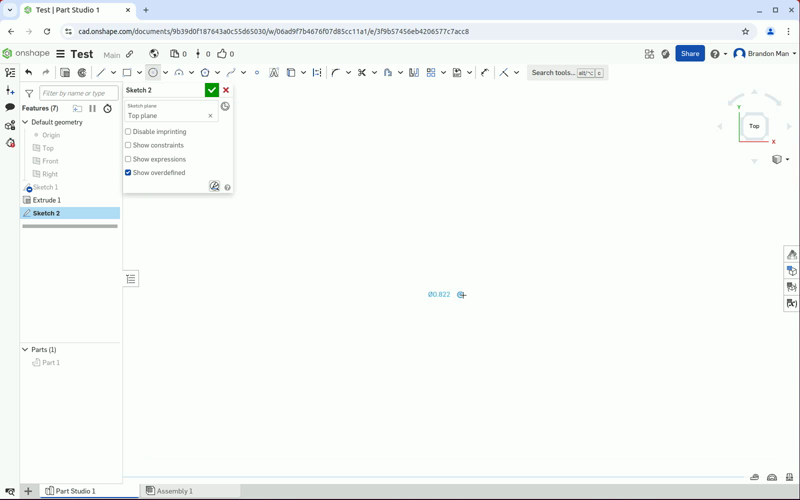
scroll(6)
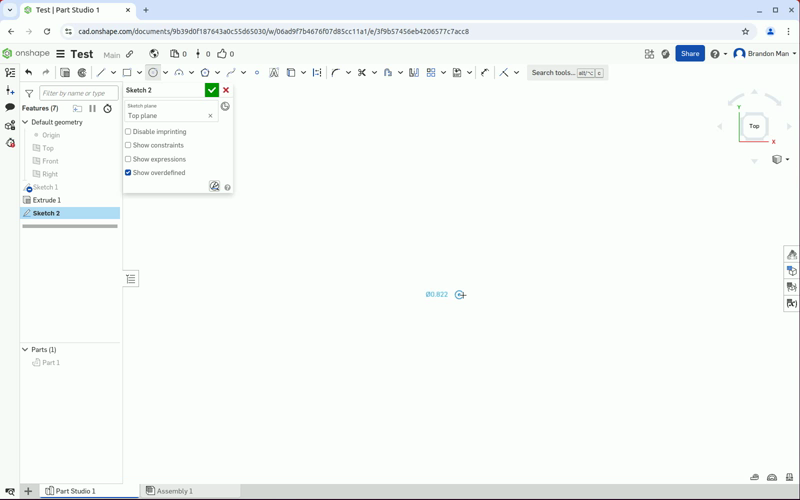
scroll(6)
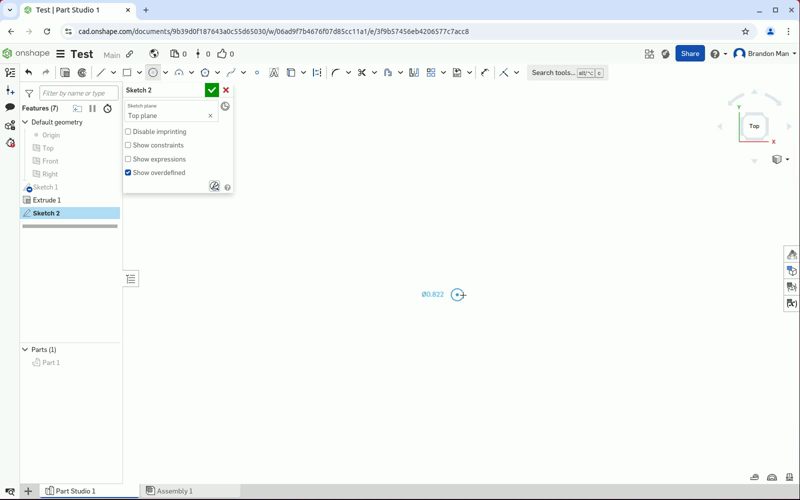
scroll(6)
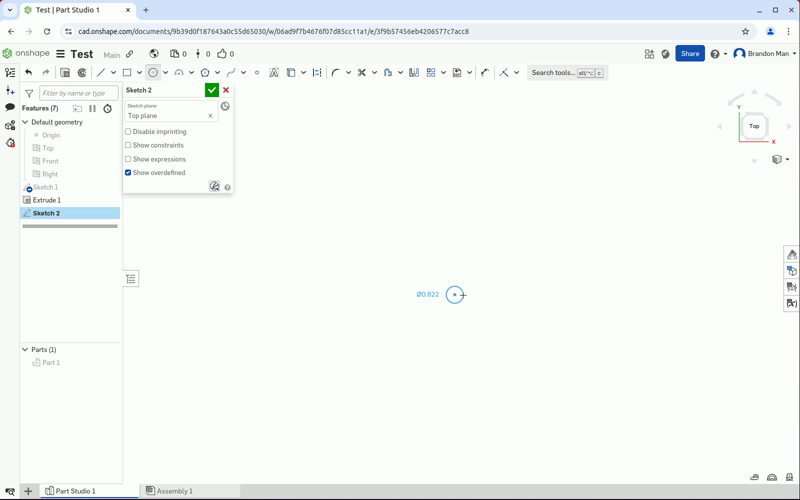
scroll(6)
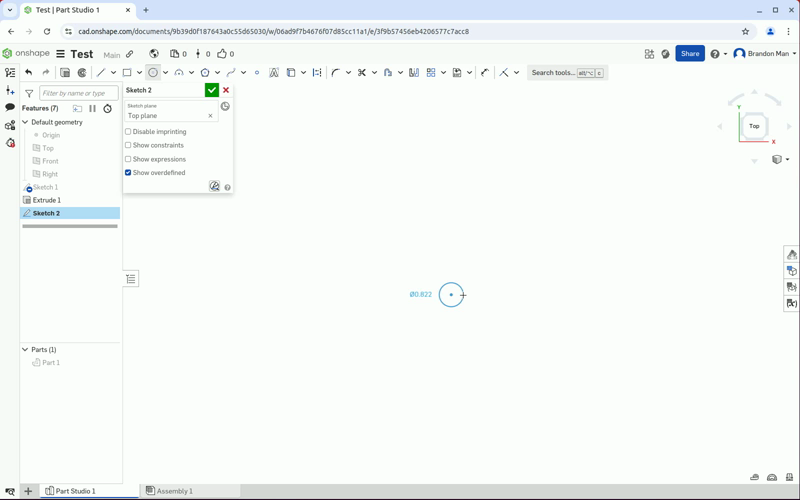
scroll(6)
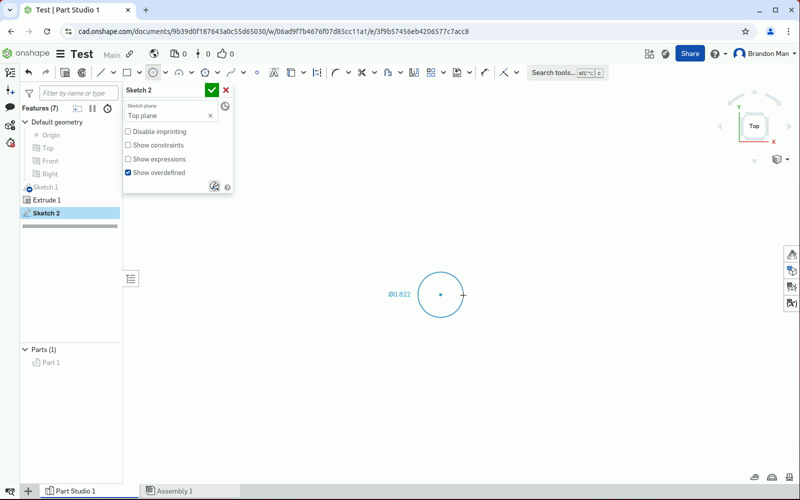
click(463, 294)
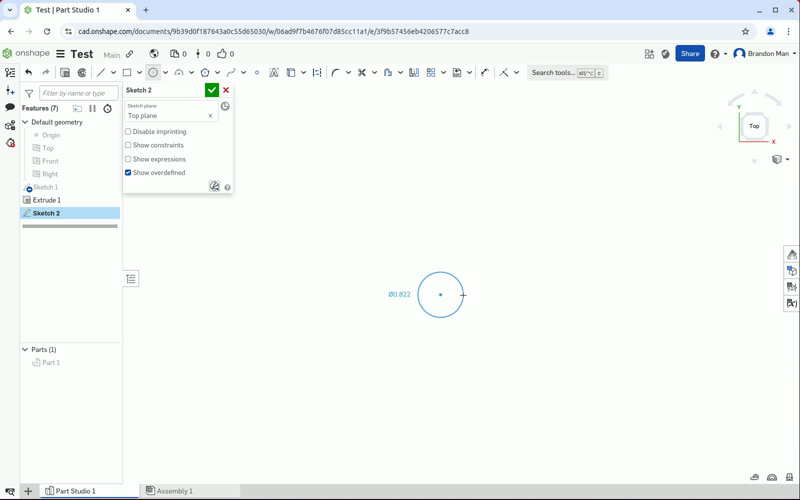
scroll(-6)
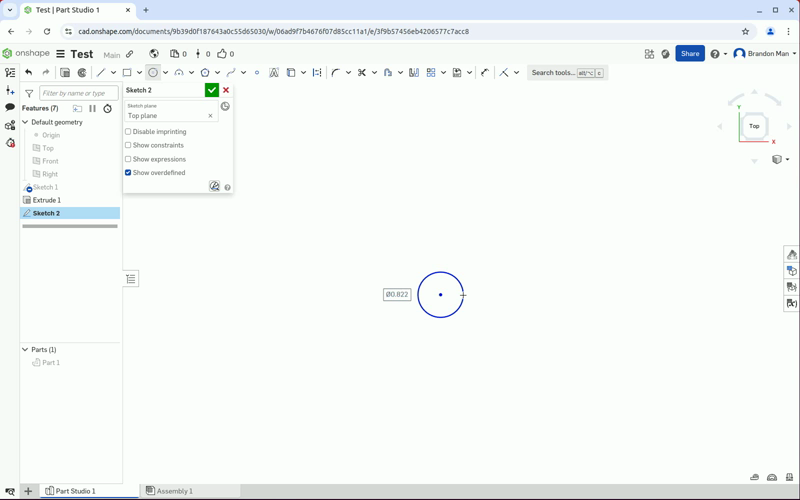
scroll(-6)
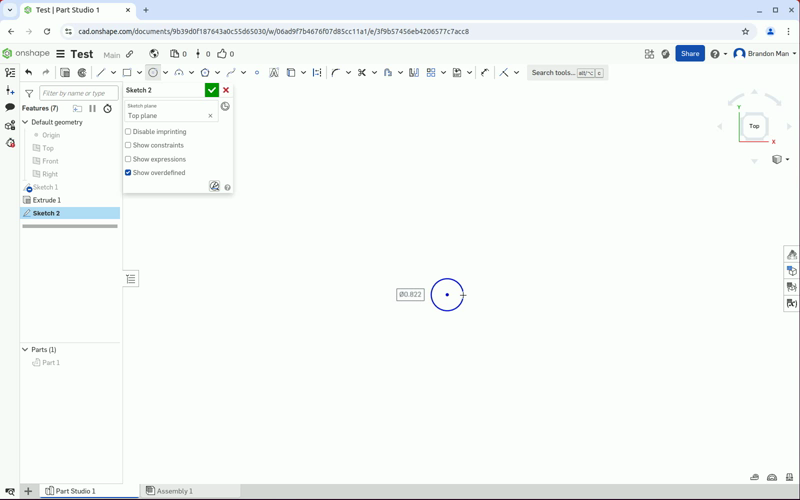
scroll(-6)
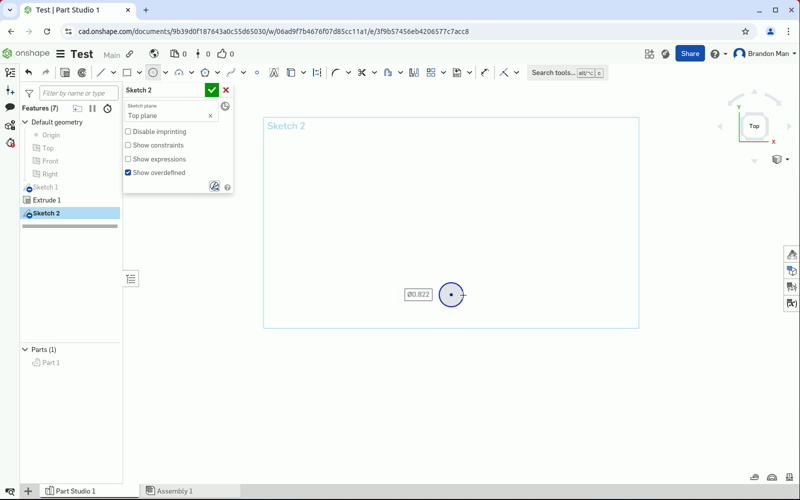
scroll(-6)
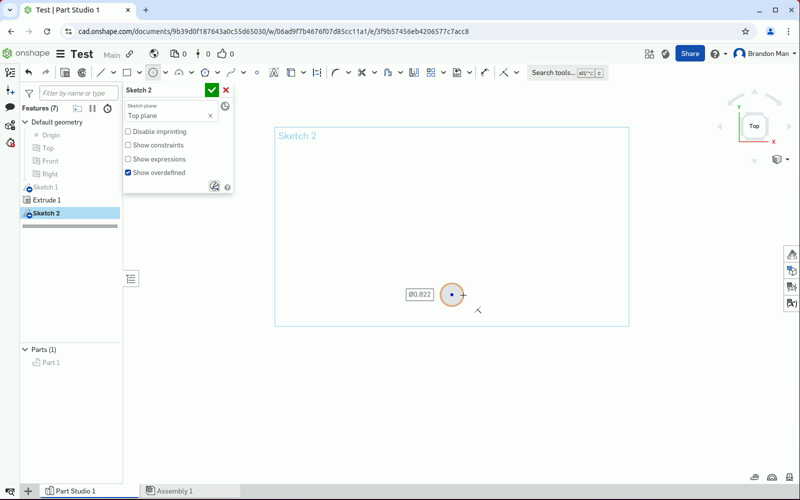
scroll(-6)
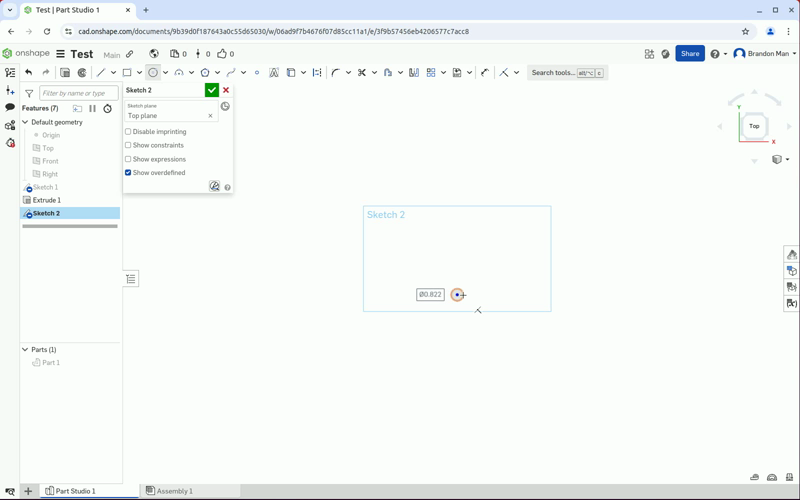
scroll(-6)
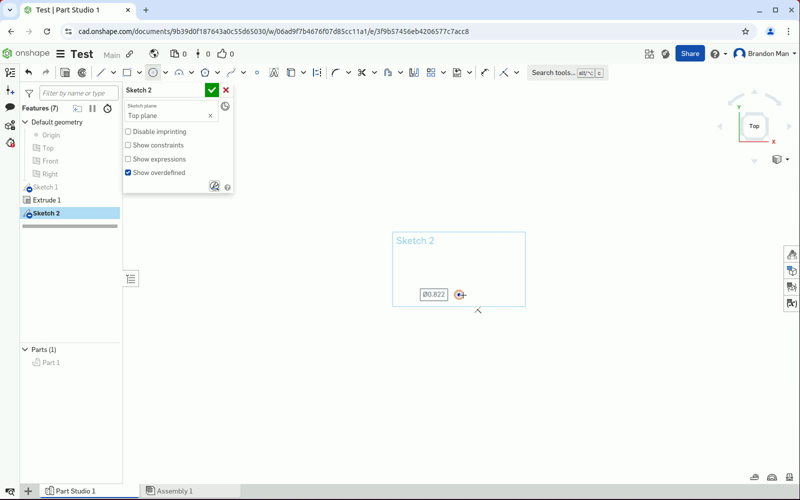
scroll(-6)
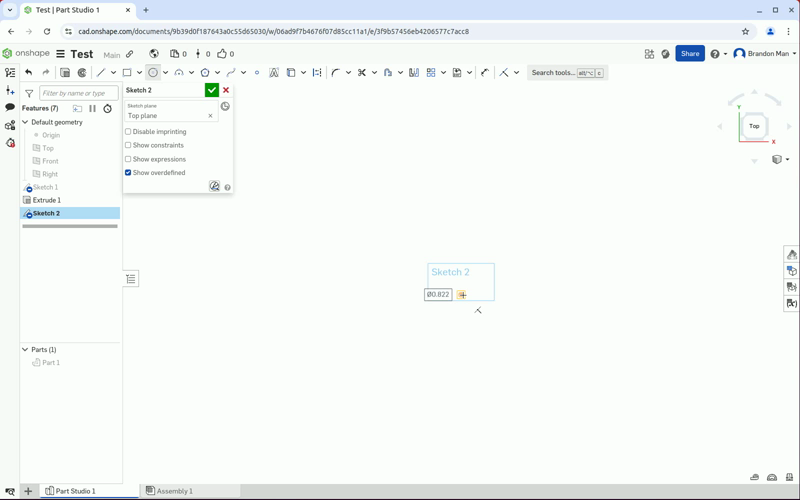
key(esc)
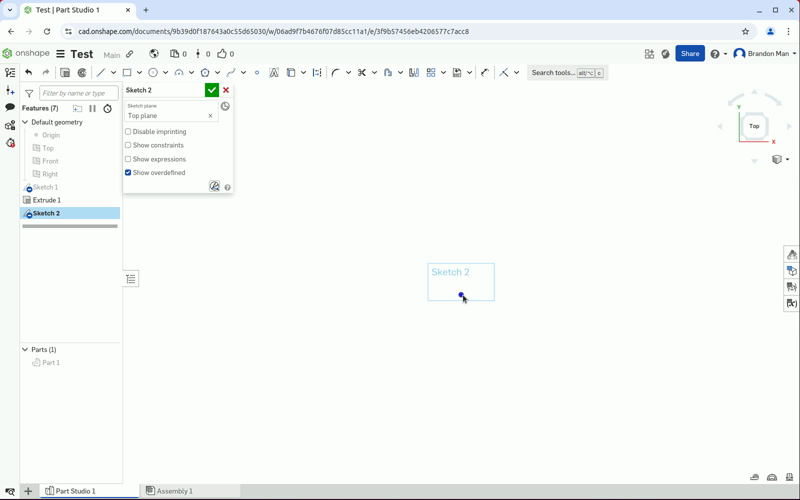
mouse_move(462, 294)
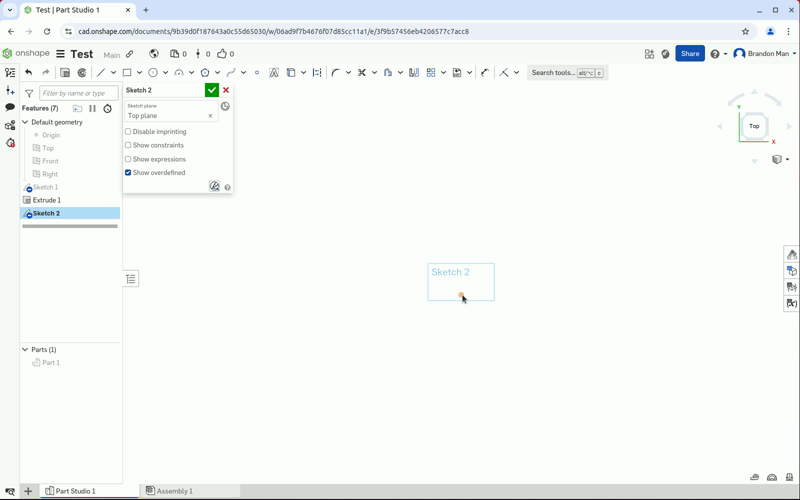
scroll(6)
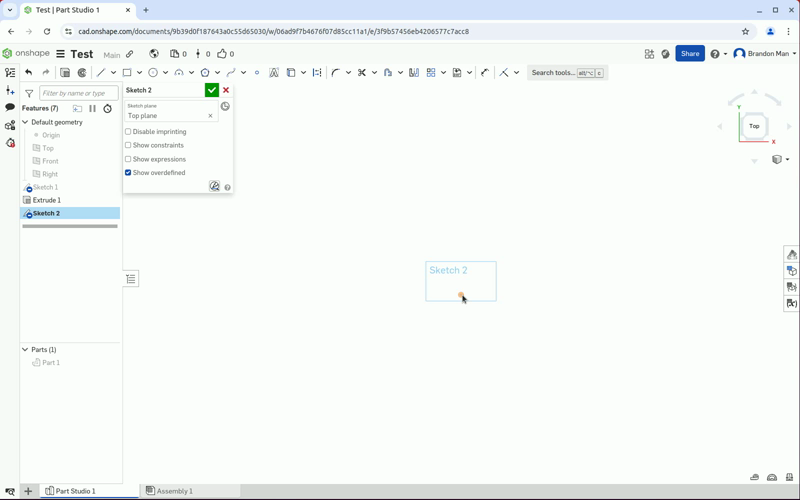
scroll(6)
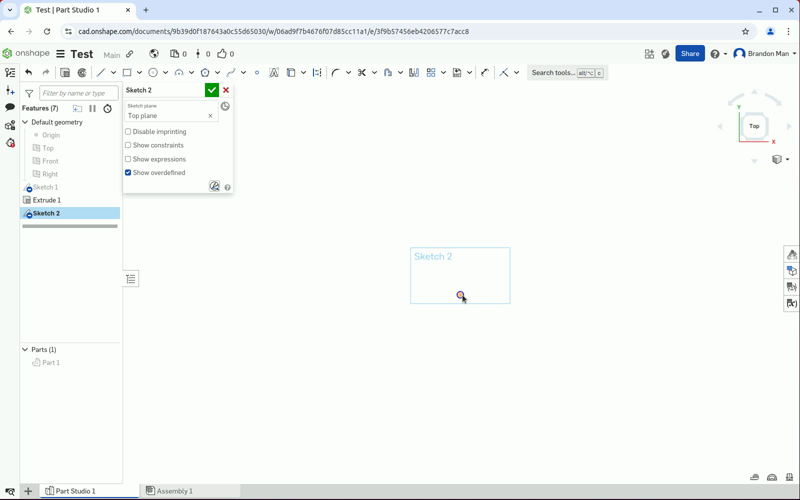
scroll(6)
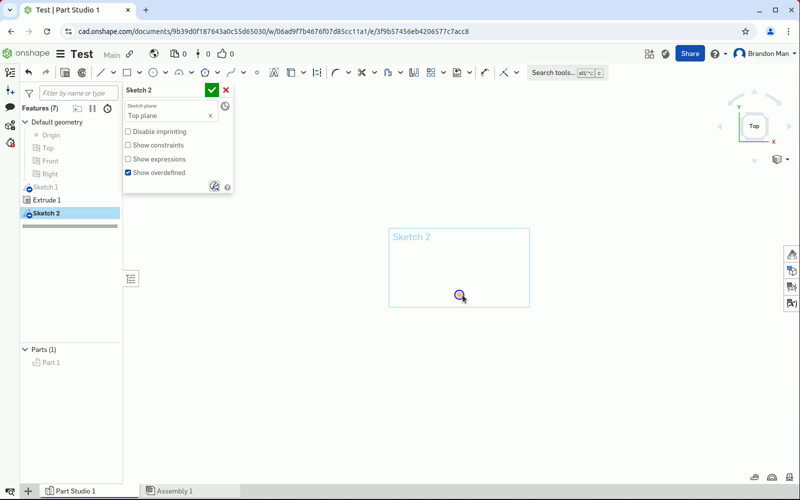
scroll(6)
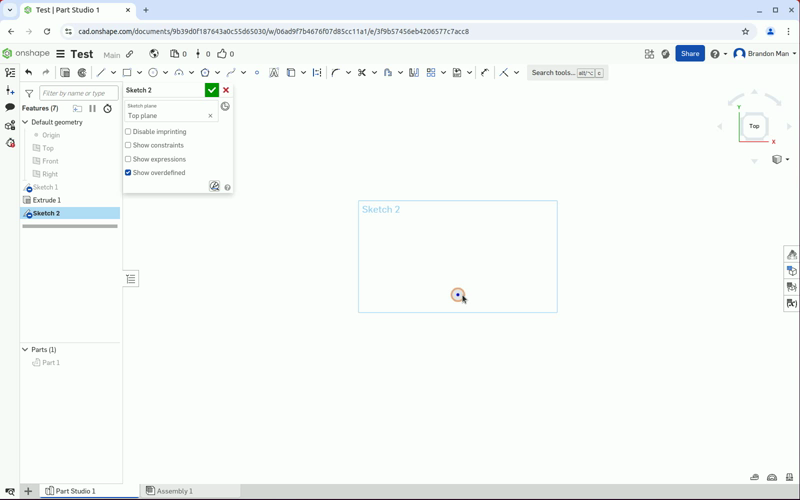
scroll(6)
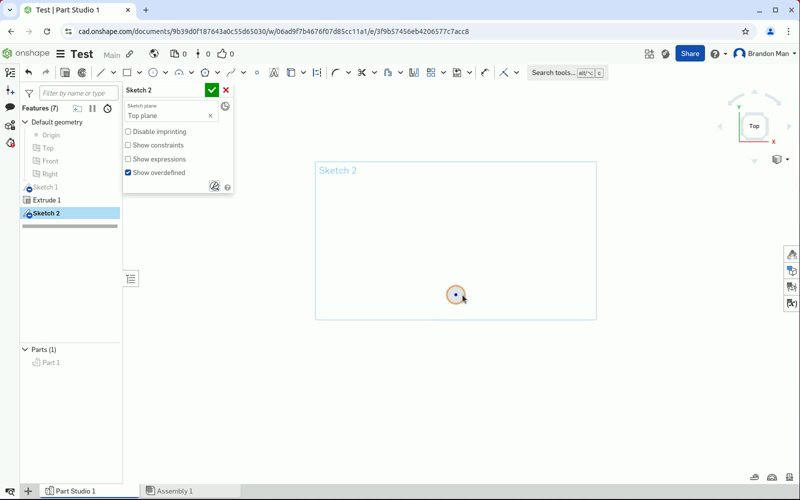
scroll(6)
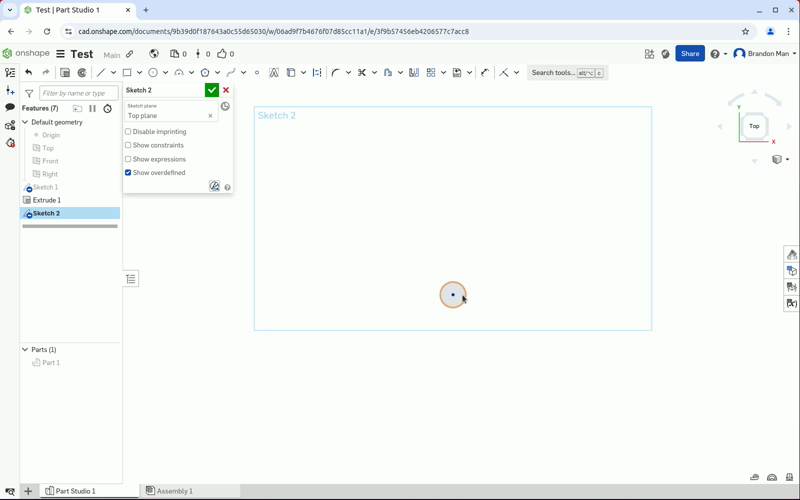
scroll(6)
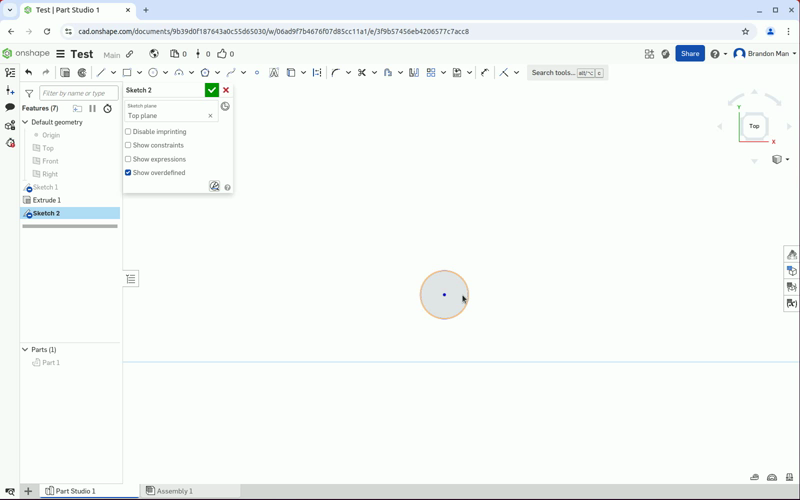
click(462, 294)
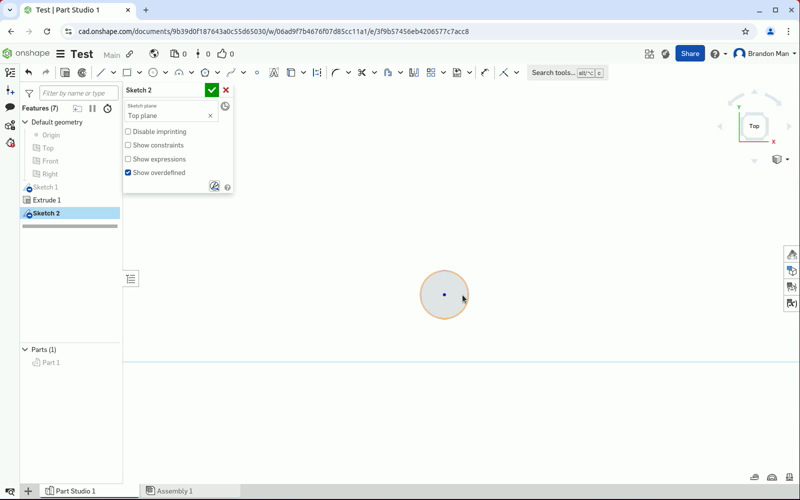
scroll(-6)
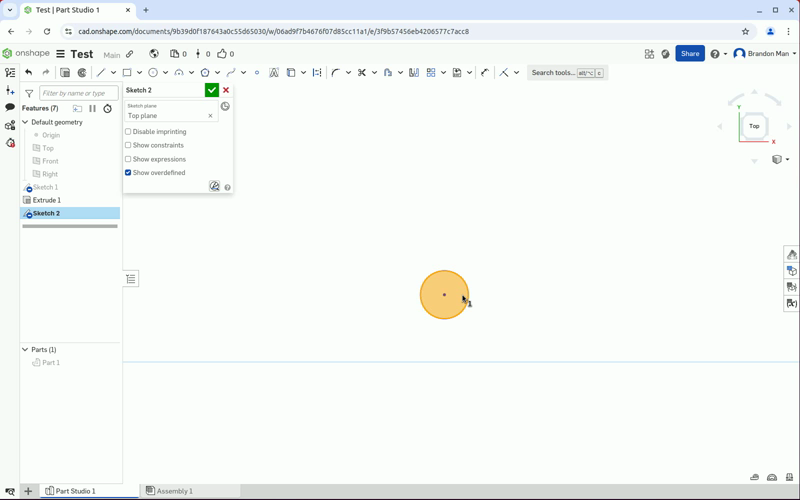
scroll(-6)
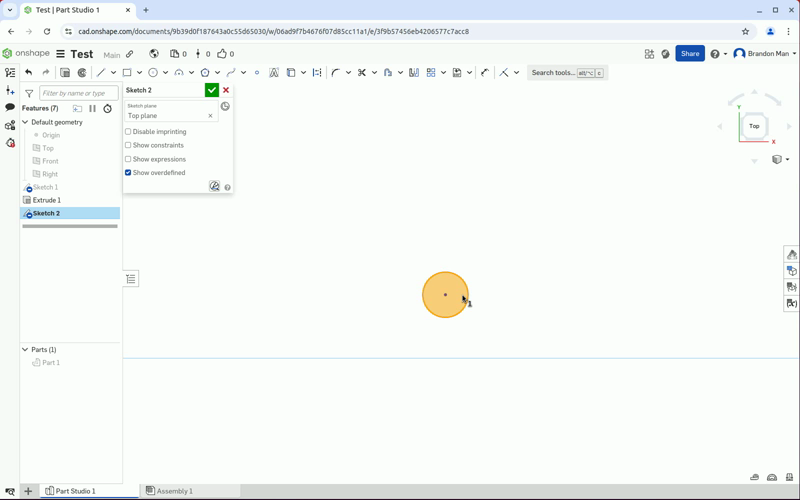
scroll(-6)
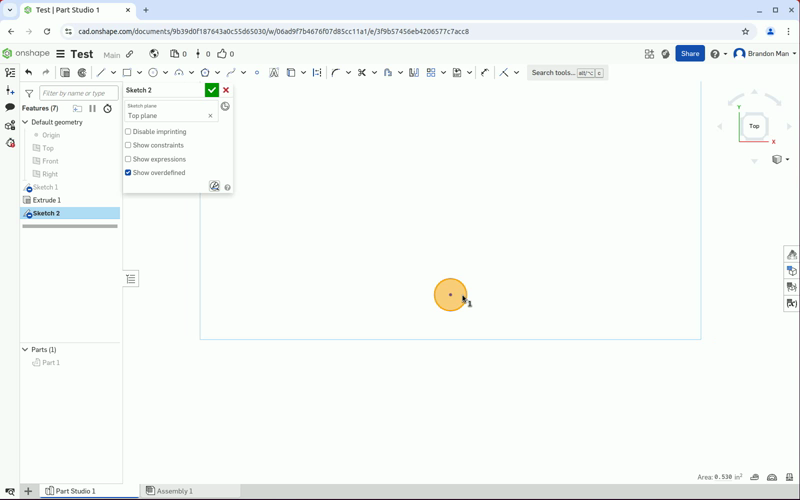
scroll(-6)
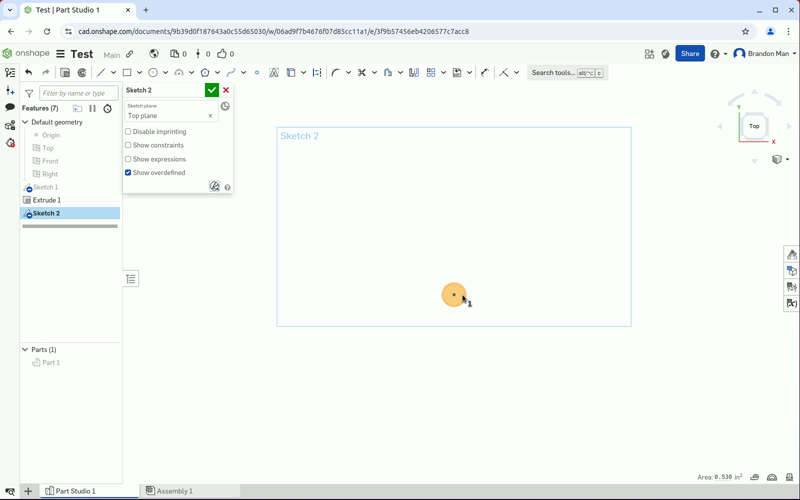
scroll(-6)
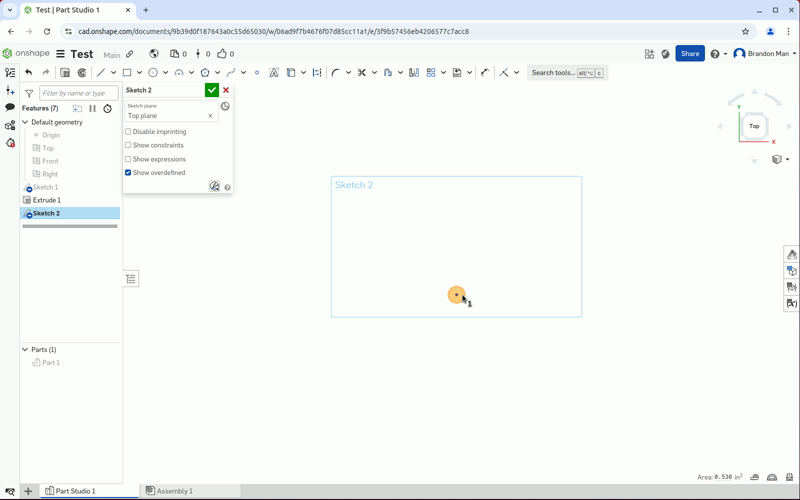
scroll(-6)
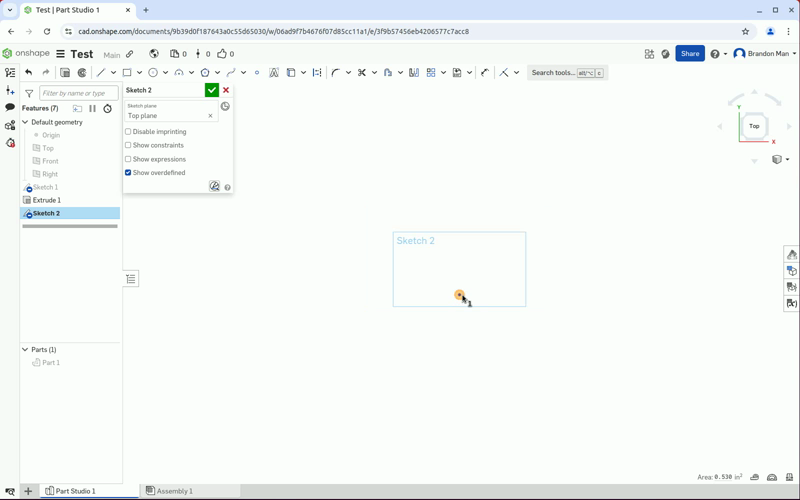
scroll(-6)
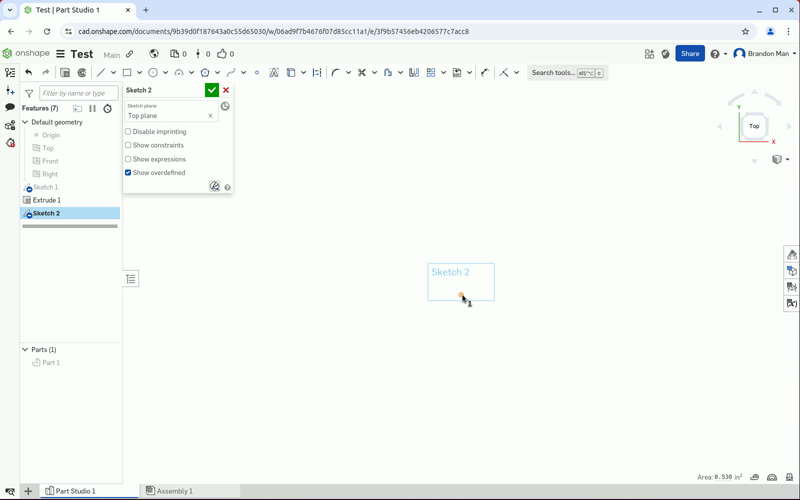
mouse_move(73, 352)
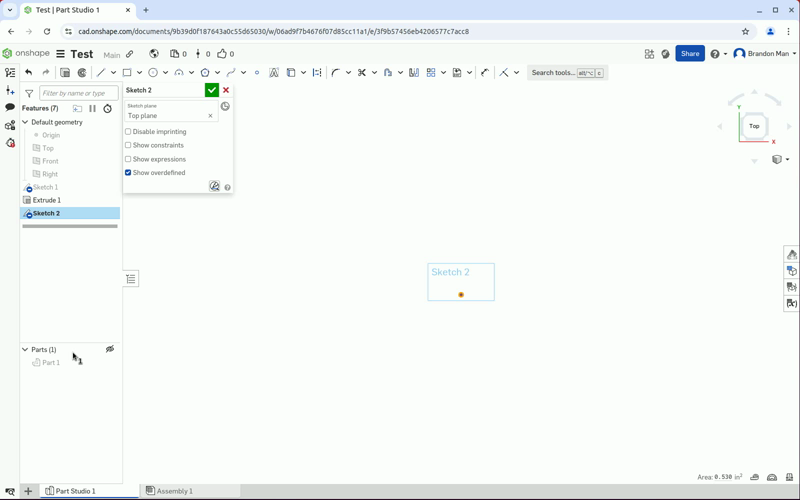
key(shift+y)
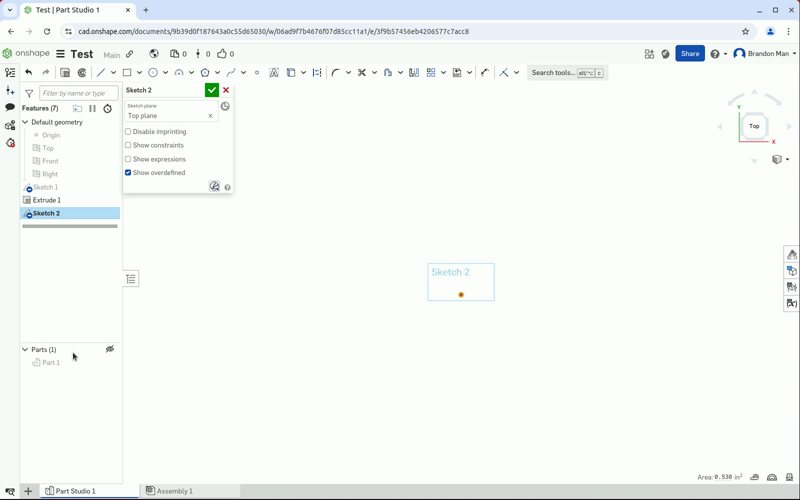
key(shift+e)
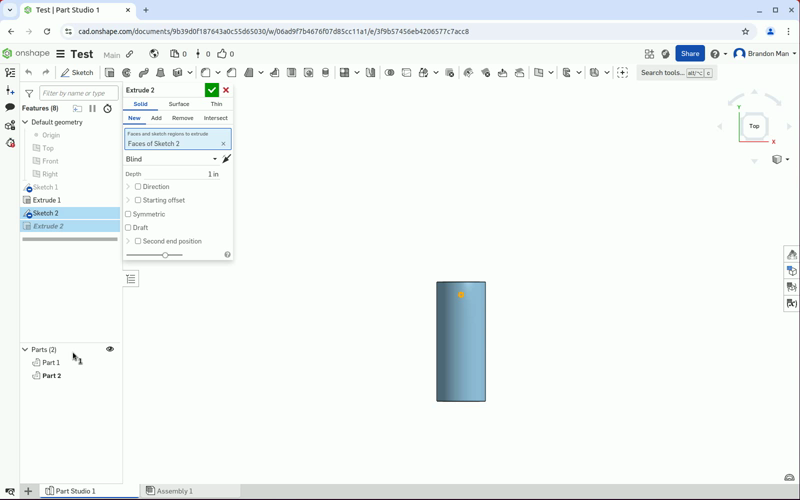
mouse_move(143, 106)
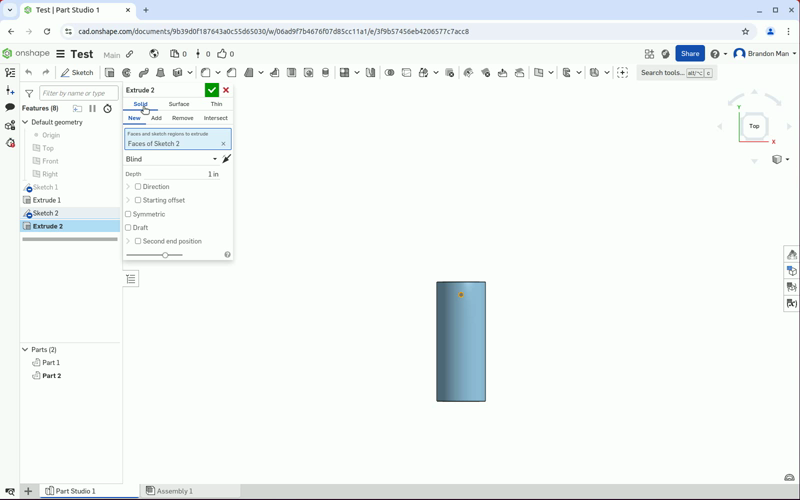
click(143, 106)
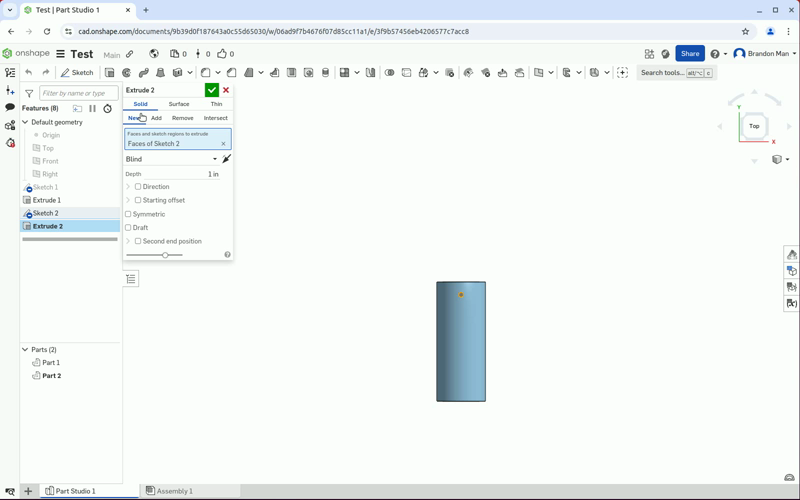
mouse_move(137, 120)
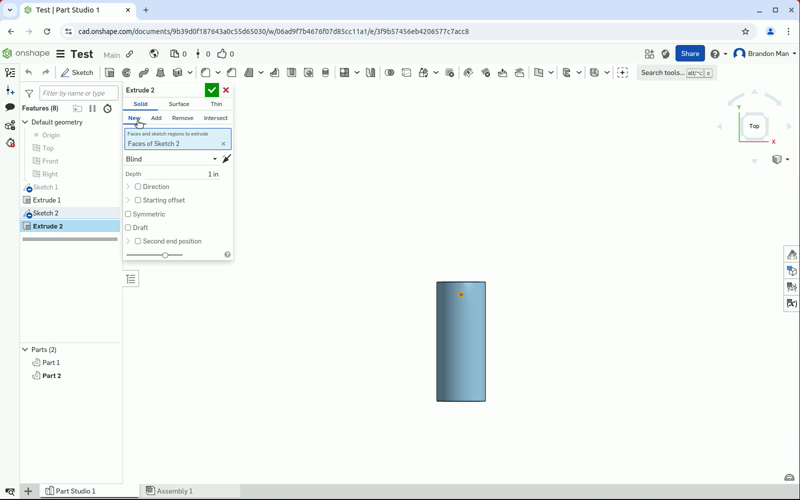
click(137, 120)
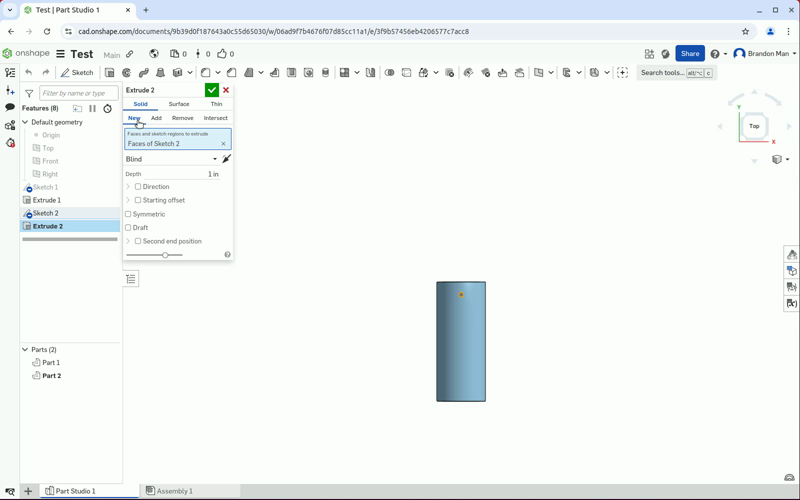
key(tab, 4)
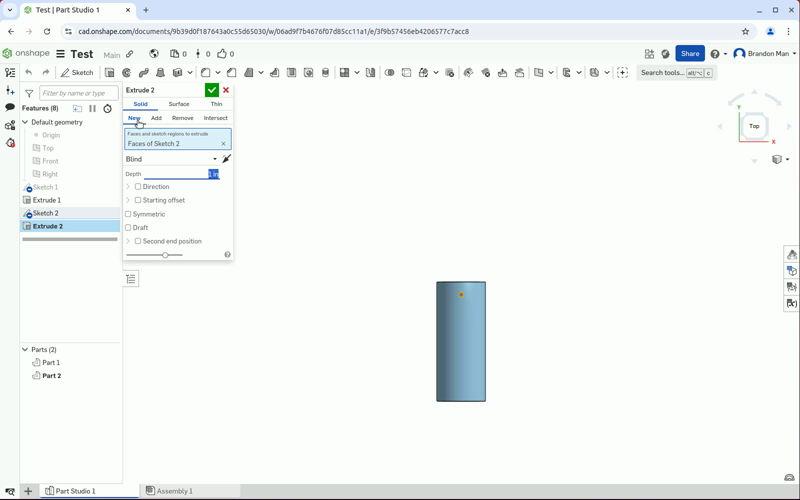
text(-5.777)
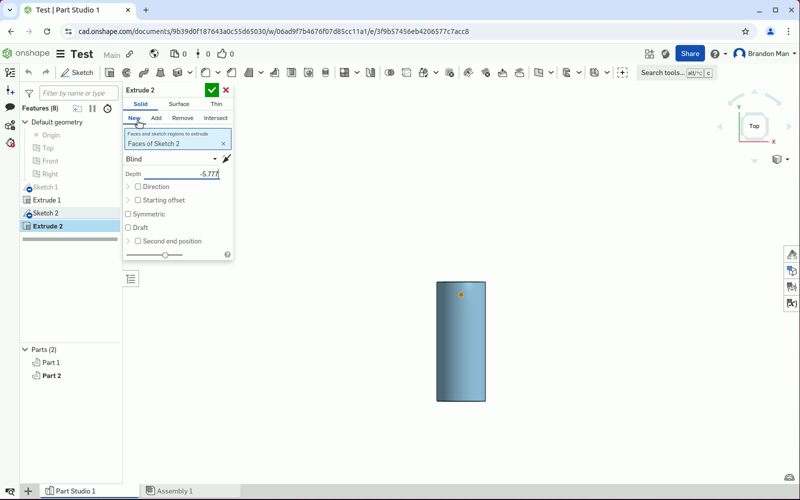
key(tab, 3)
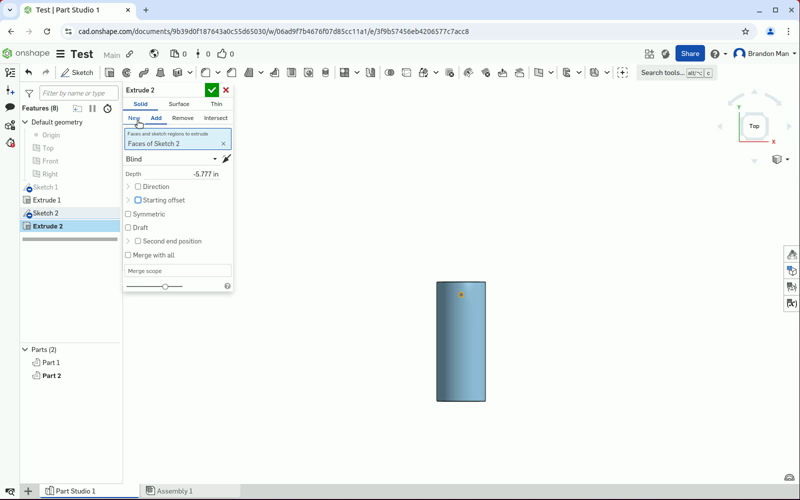
key(tab, 2)
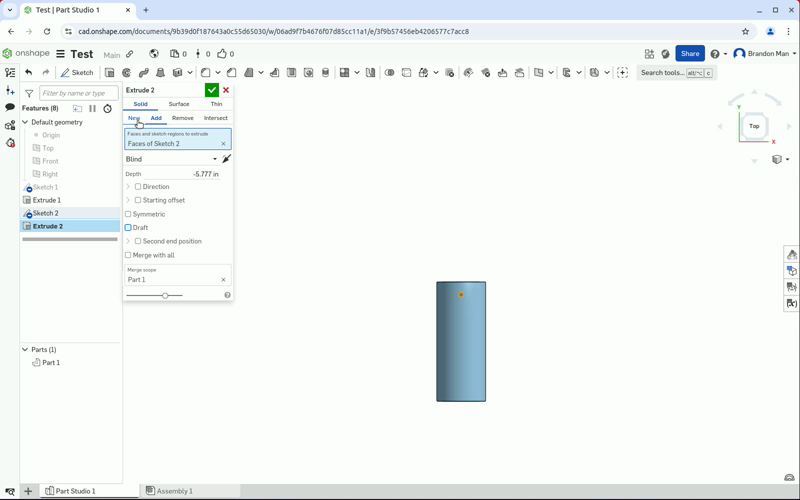
key(space)
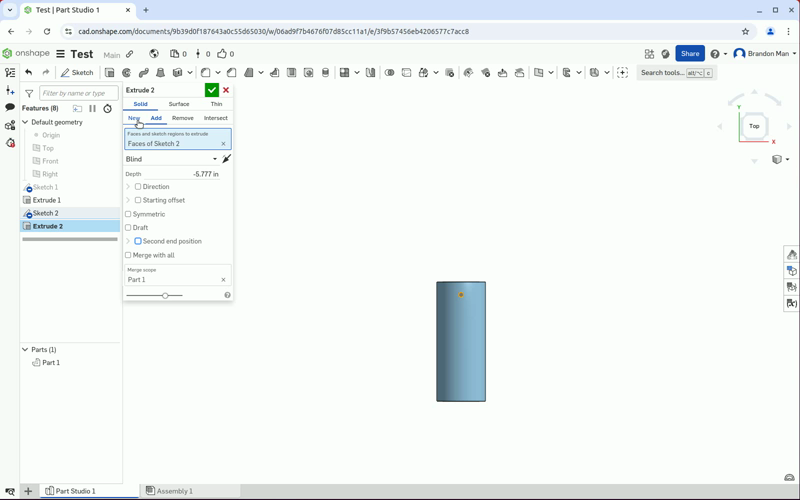
key(tab, 3)
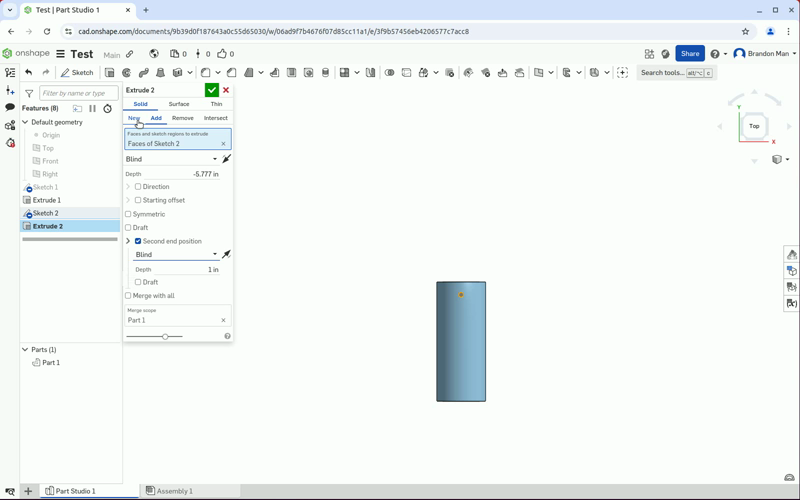
text(2.407)
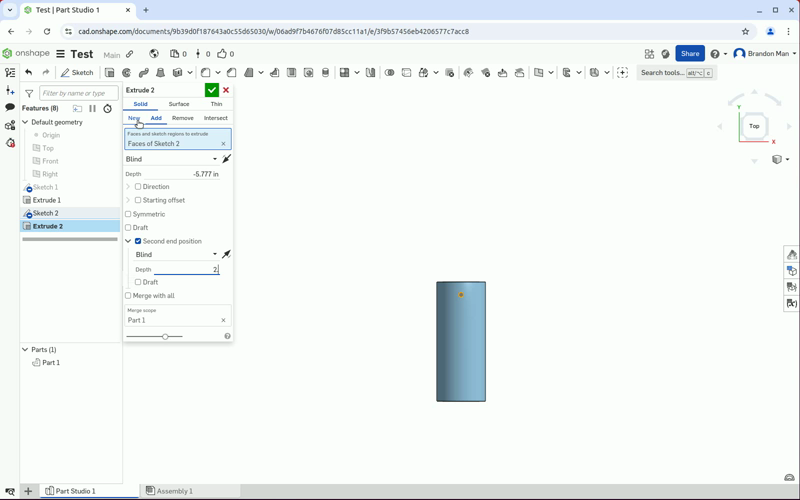
key(enter)
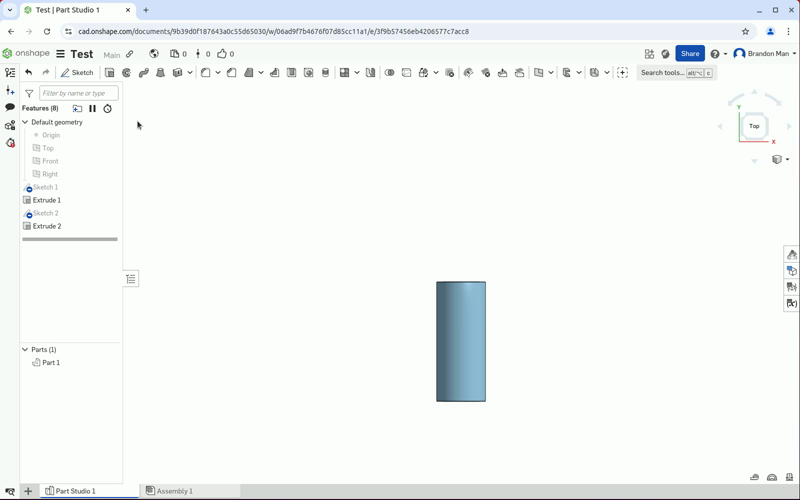
key(shift+h)
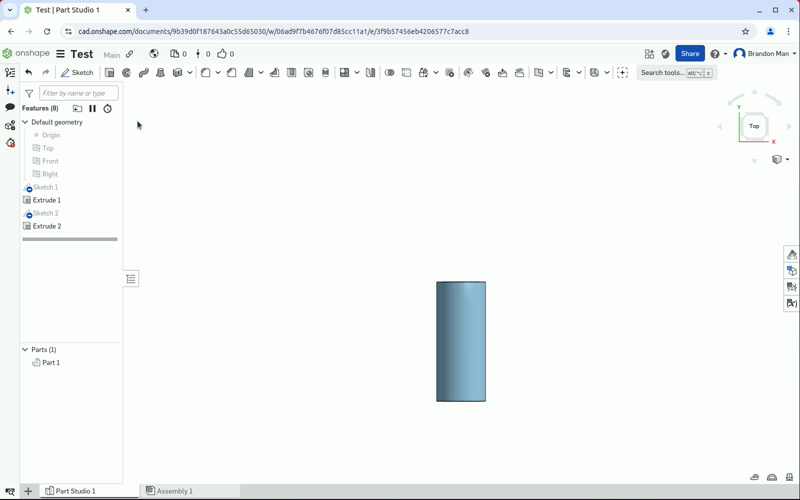
key(shift+h)
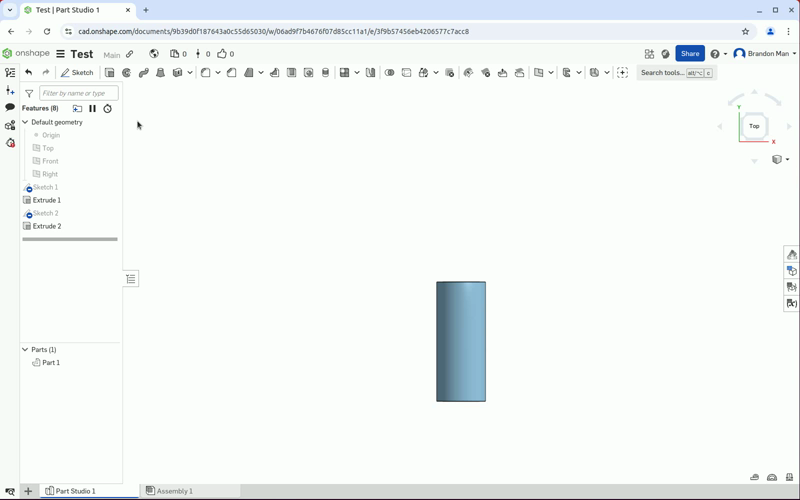
mouse_move(73, 189)
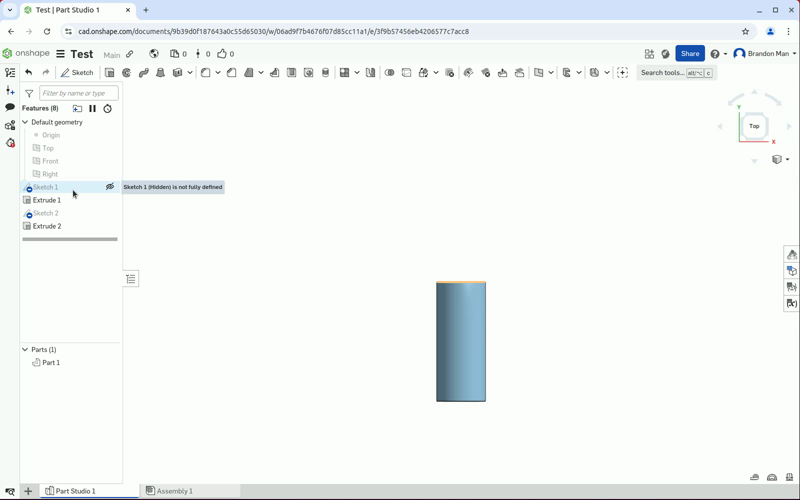
click(73, 189)
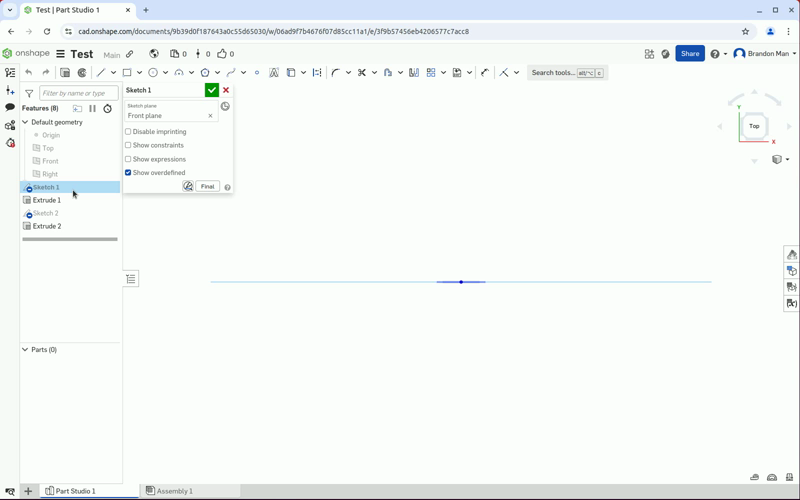
mouse_move(229, 92)
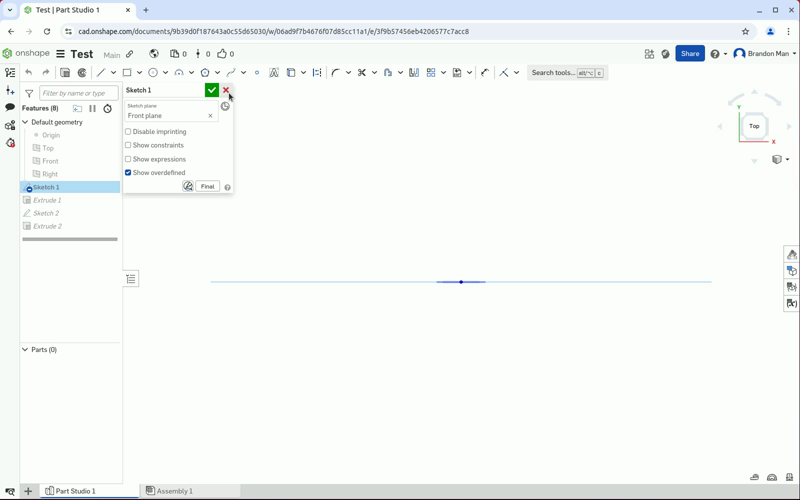
click(229, 92)
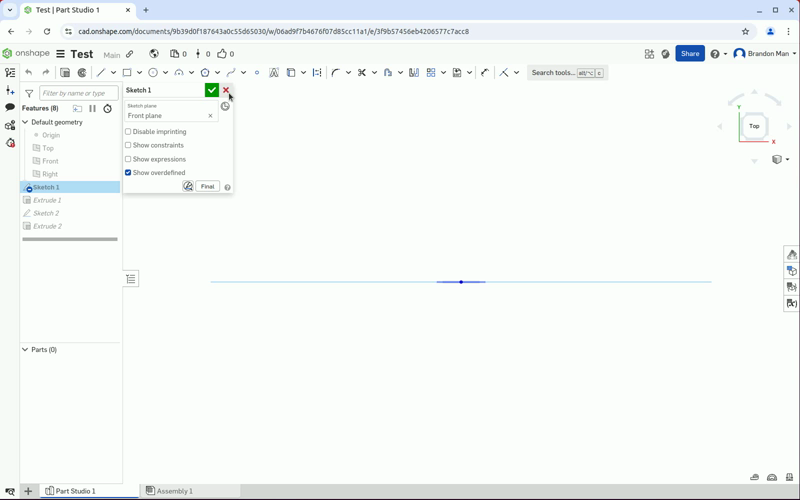
key(shift+s)
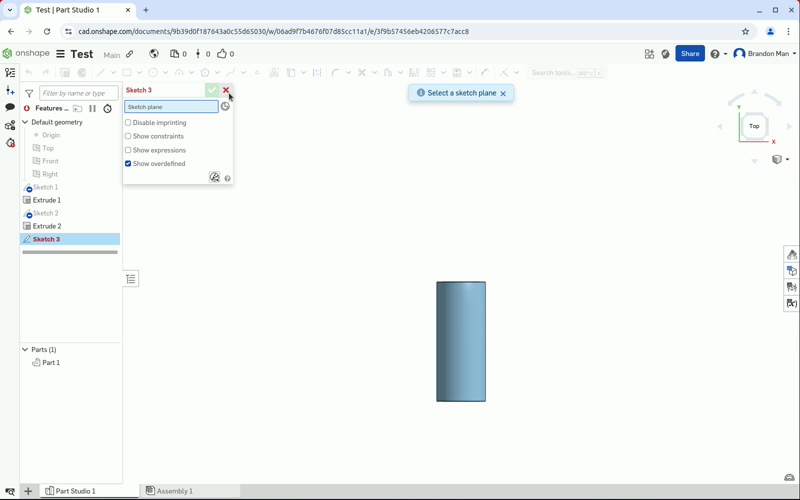
mouse_move(73, 150)
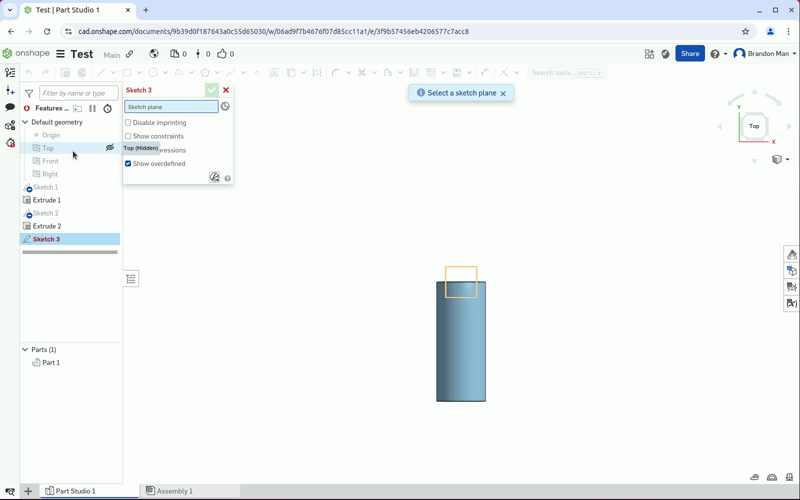
click(73, 150)
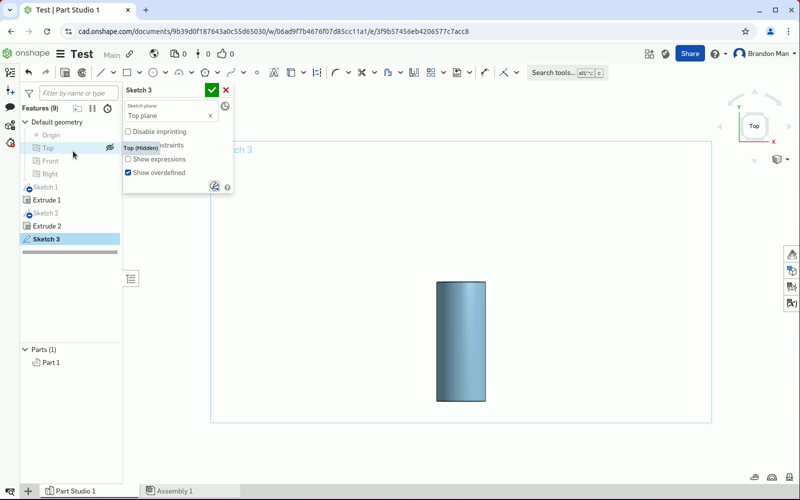
mouse_move(73, 352)
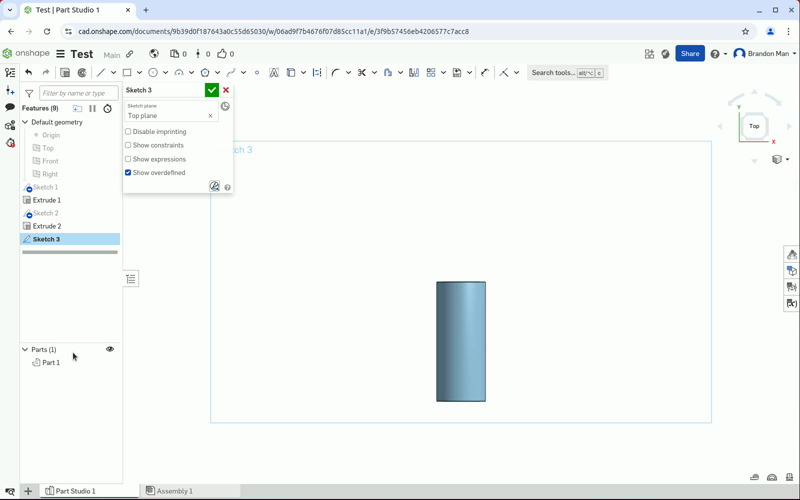
key(y)
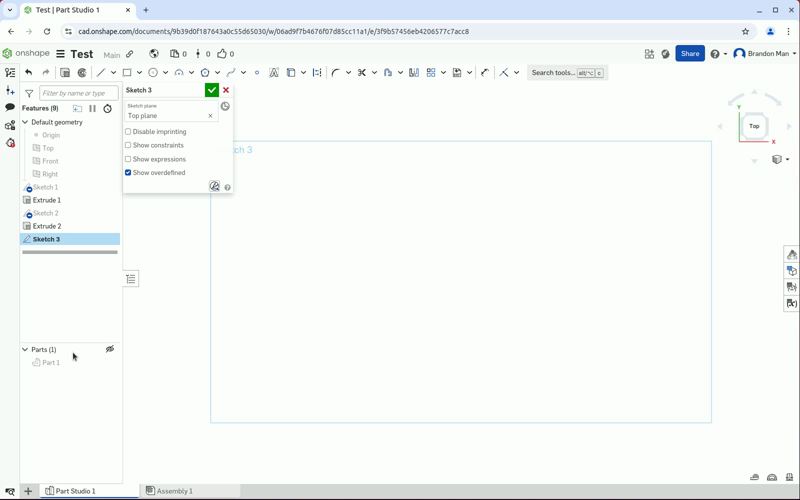
key(c)
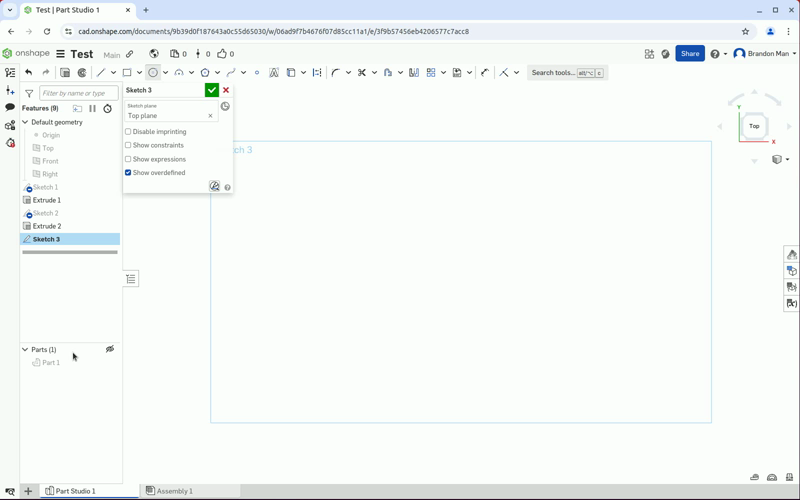
key_down(shift)
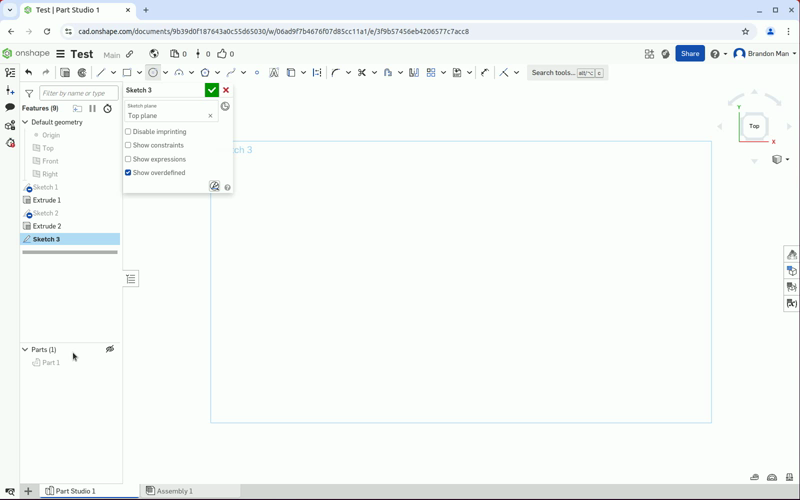
mouse_move(461, 340)
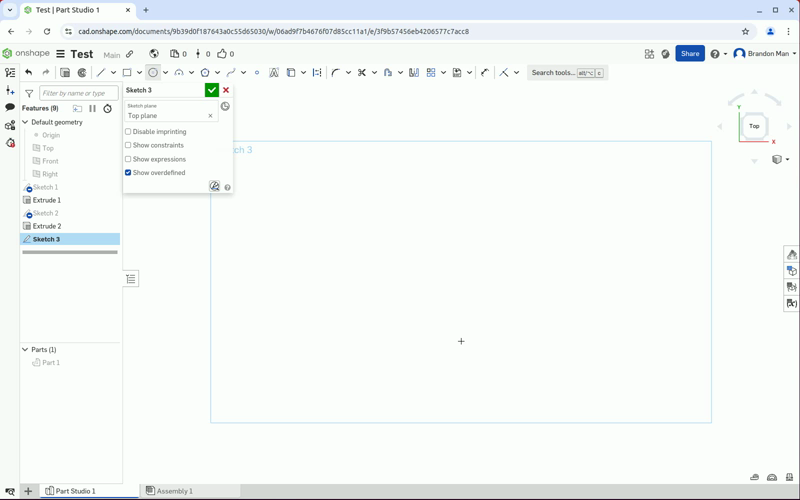
click(461, 340)
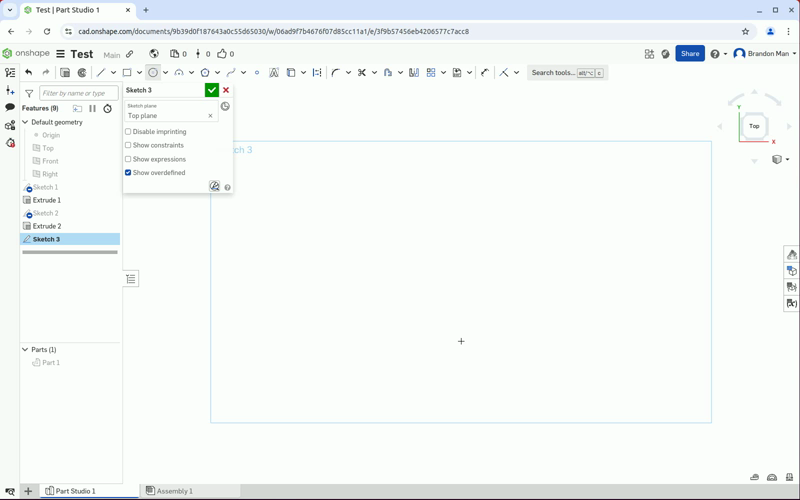
key_up(shift)
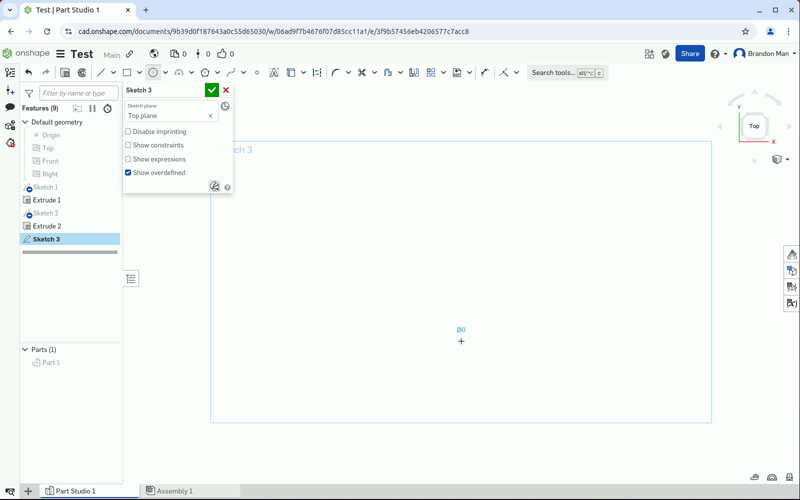
mouse_move(463, 340)
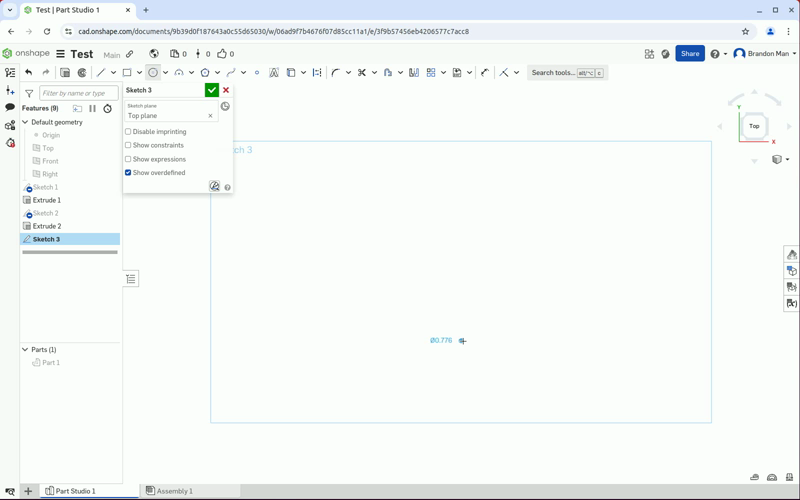
scroll(6)
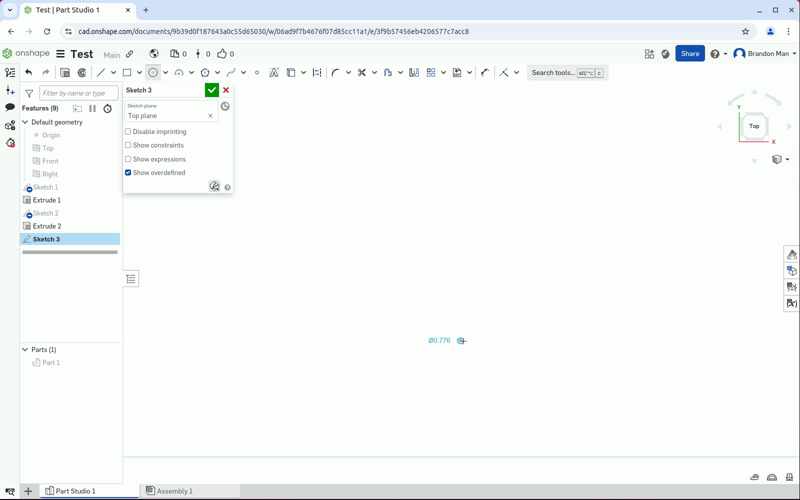
scroll(6)
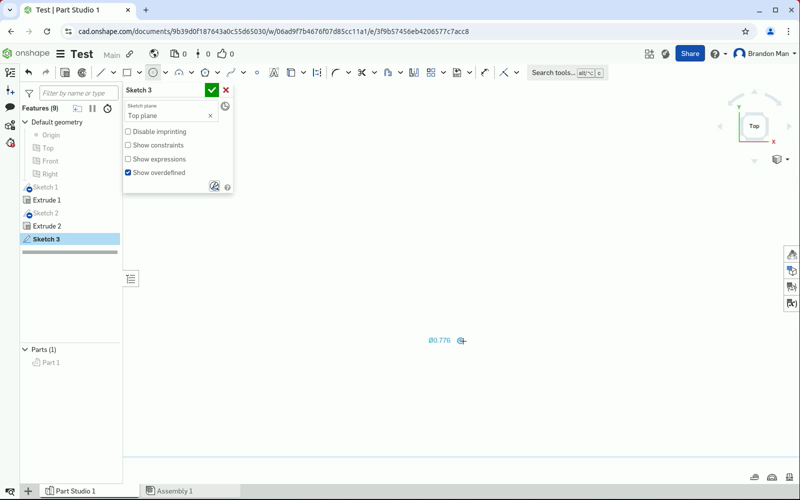
scroll(6)
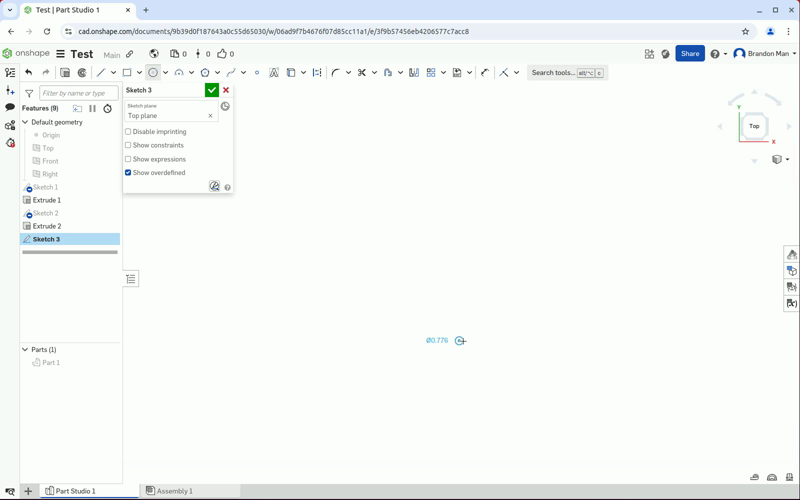
scroll(6)
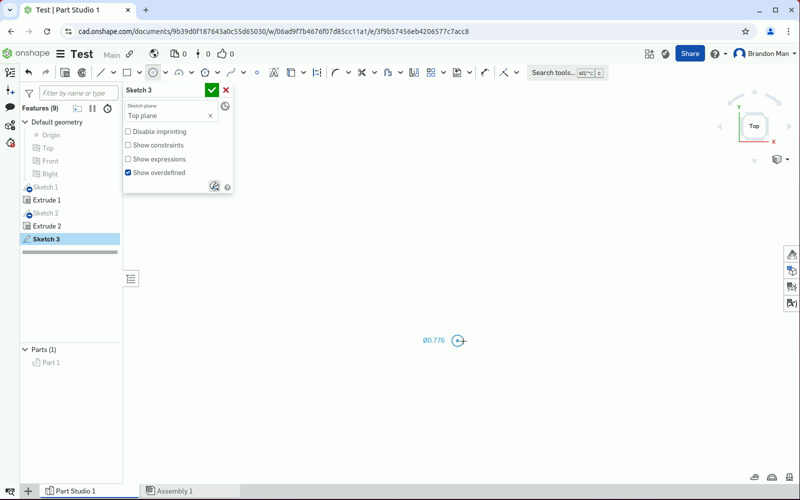
scroll(6)
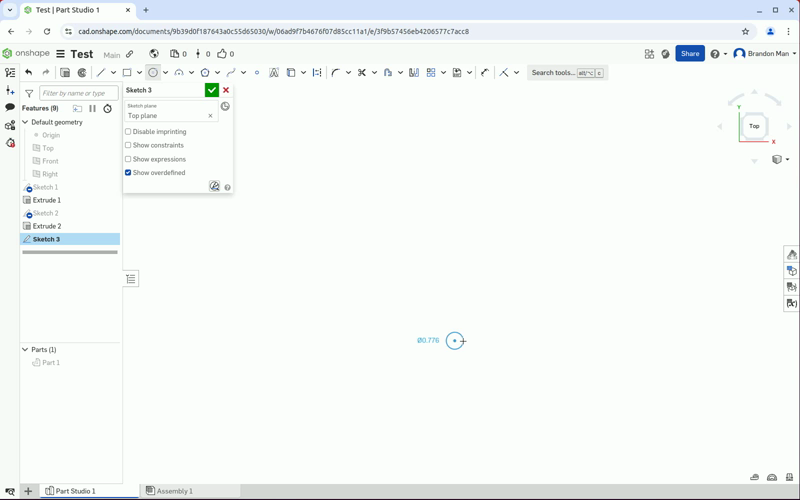
scroll(6)
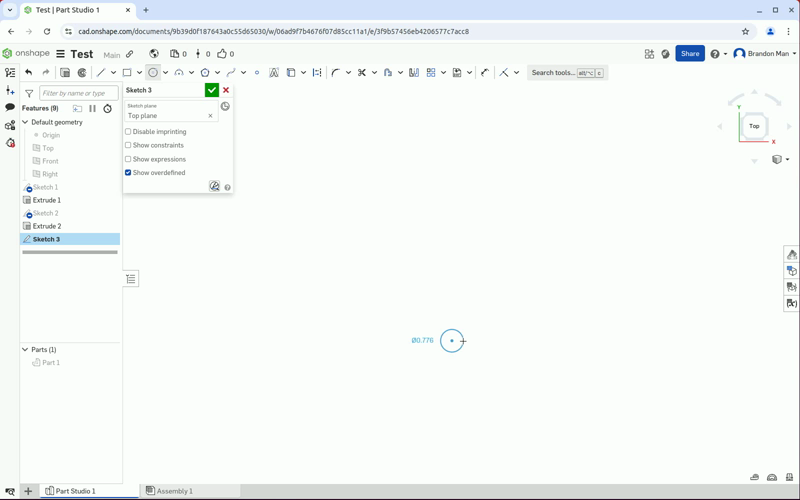
scroll(6)
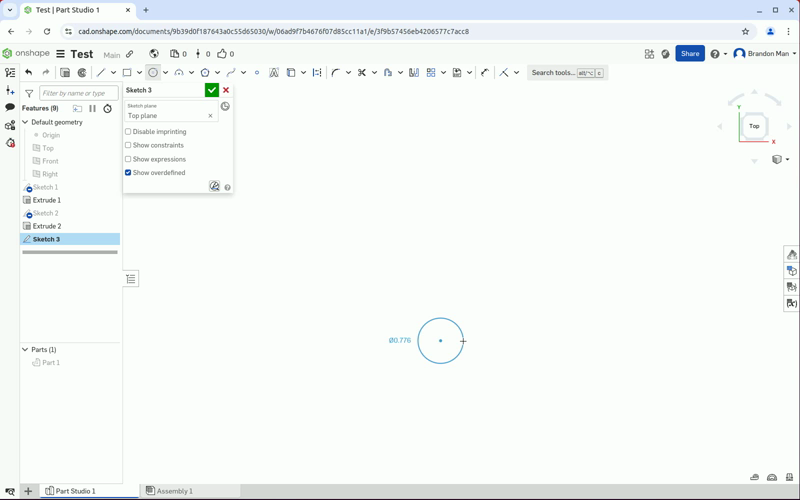
click(463, 340)
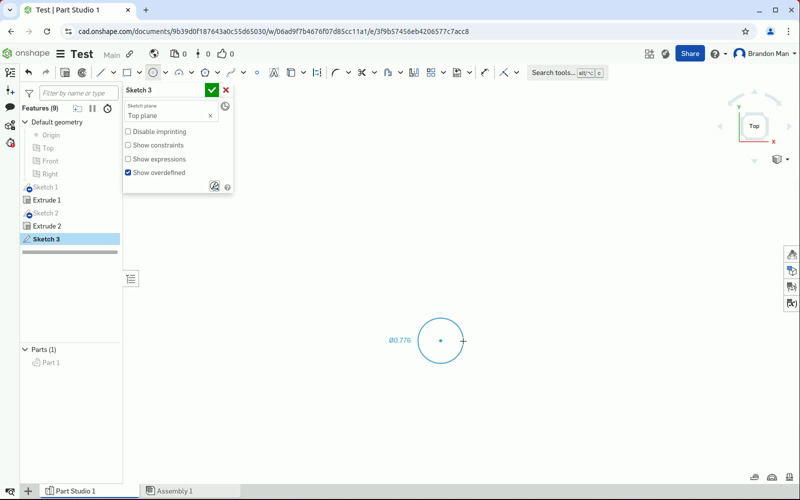
scroll(-6)
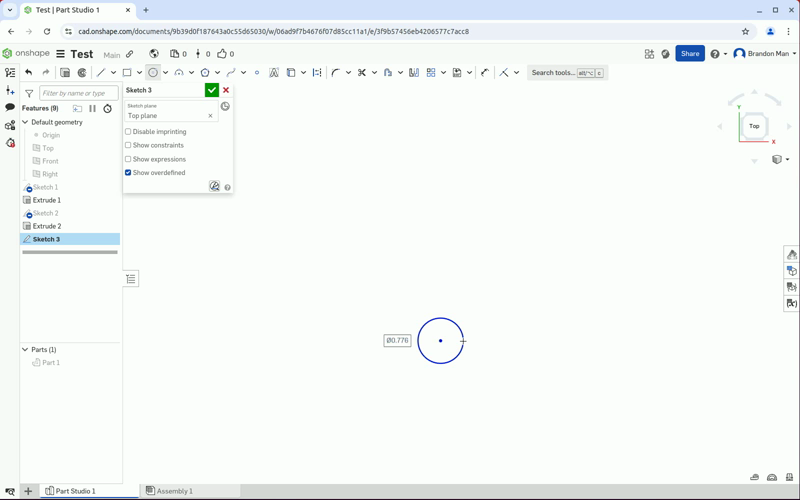
scroll(-6)
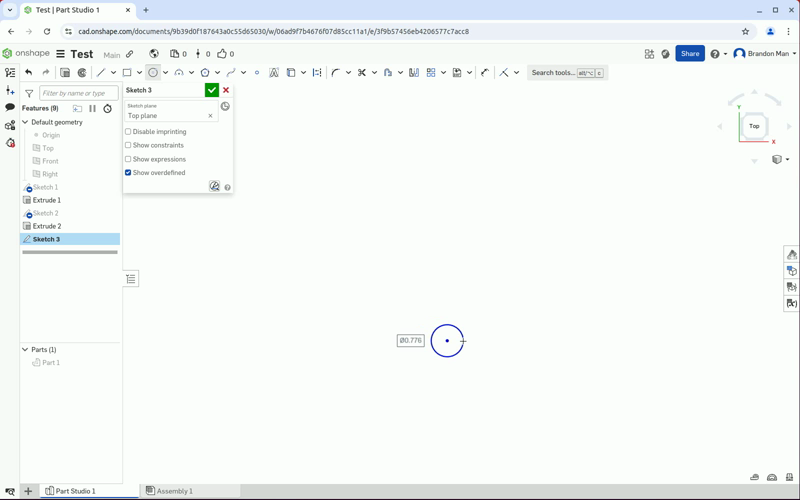
scroll(-6)
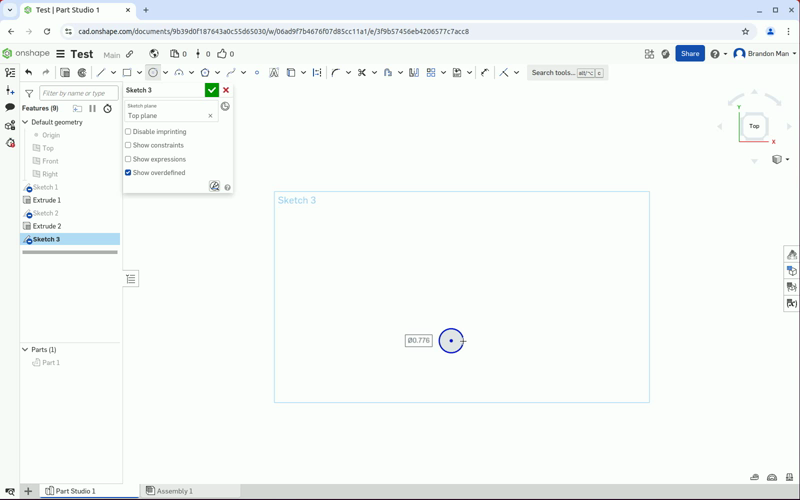
scroll(-6)
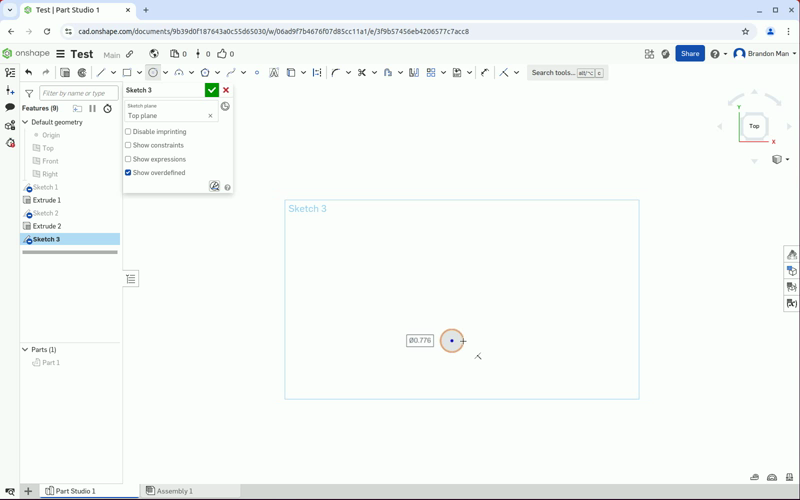
scroll(-6)
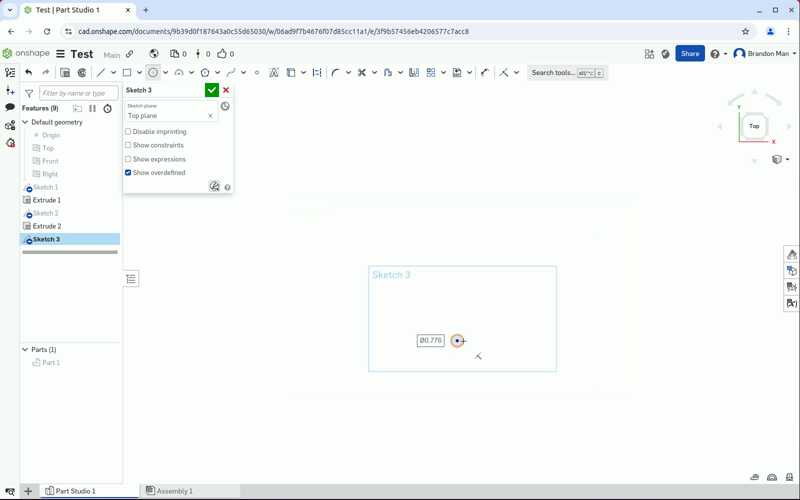
scroll(-6)
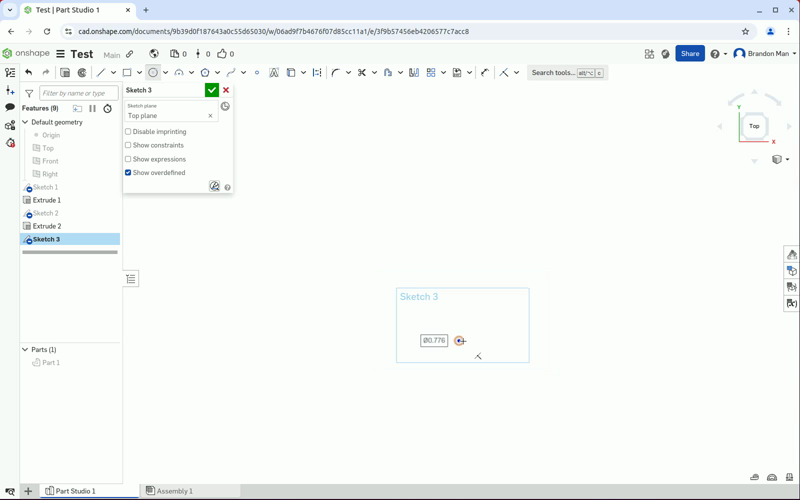
scroll(-6)
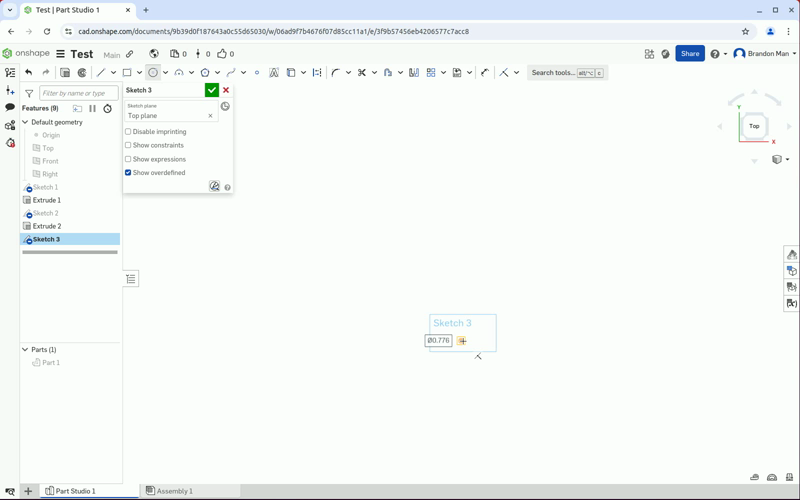
key(esc)
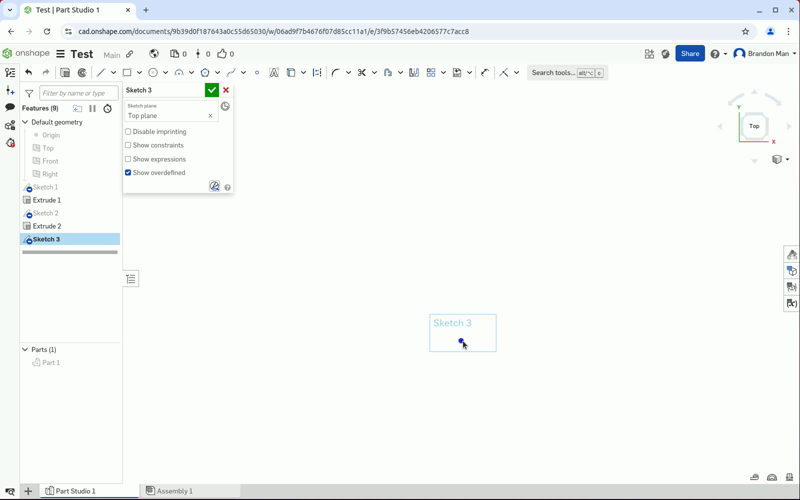
mouse_move(461, 339)
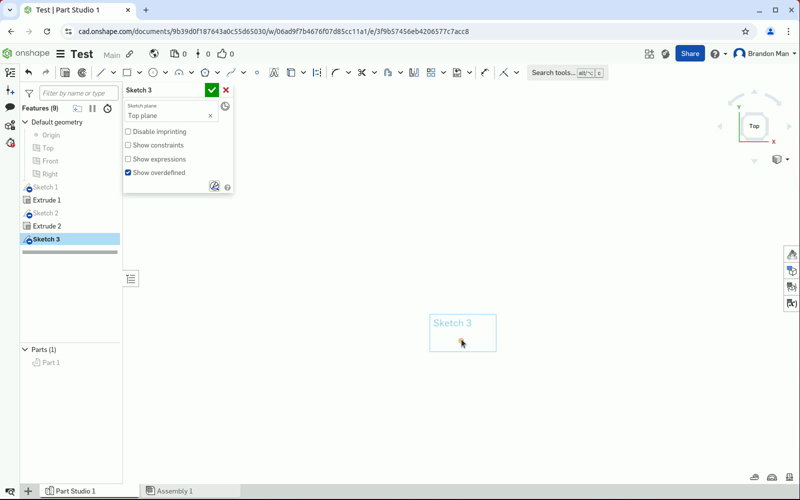
scroll(6)
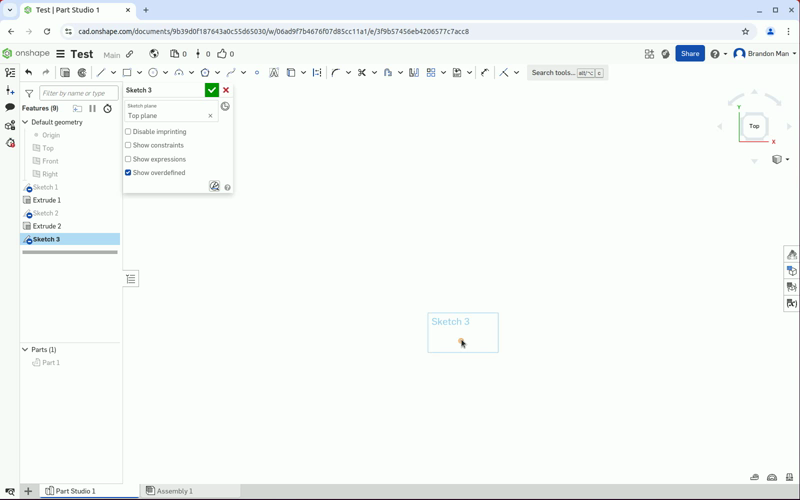
scroll(6)
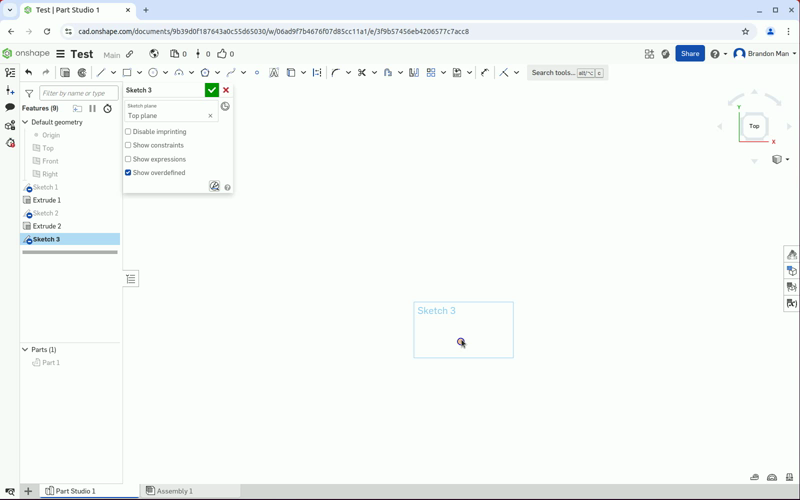
scroll(6)
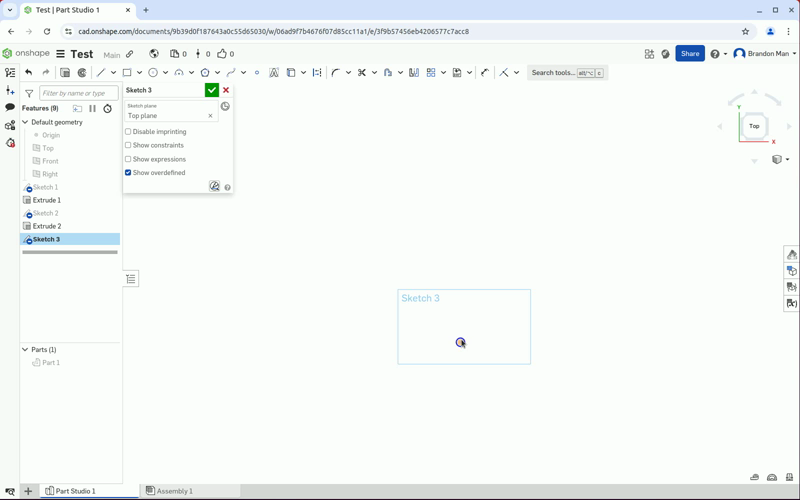
scroll(6)
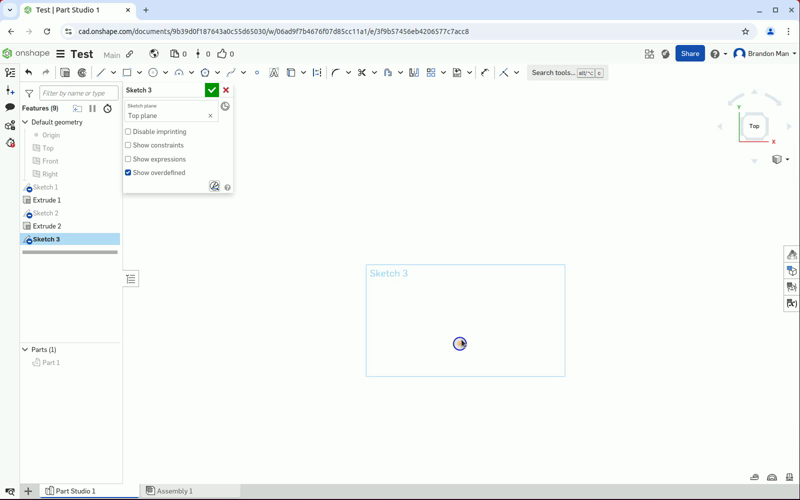
scroll(6)
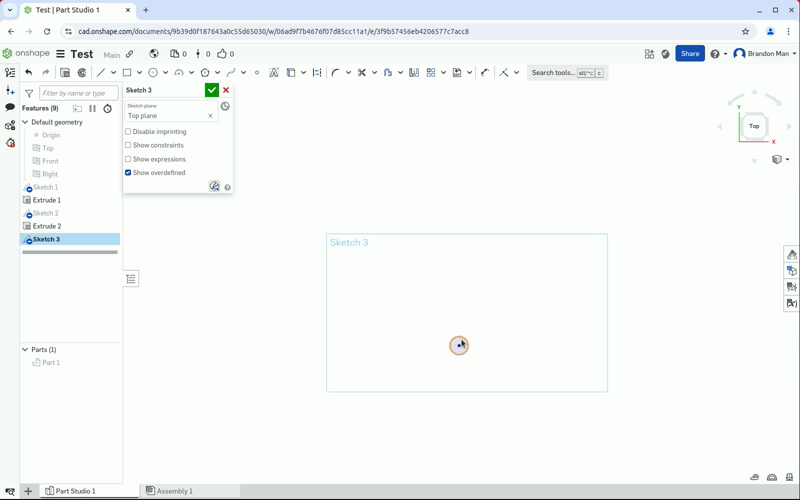
scroll(6)
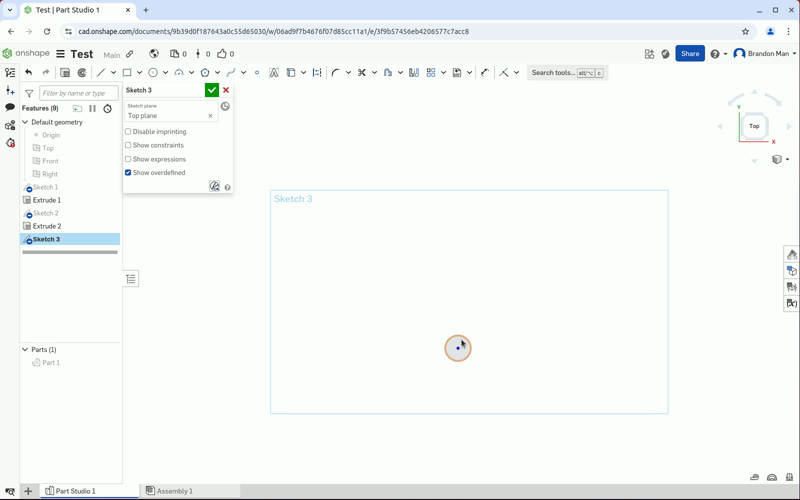
scroll(6)
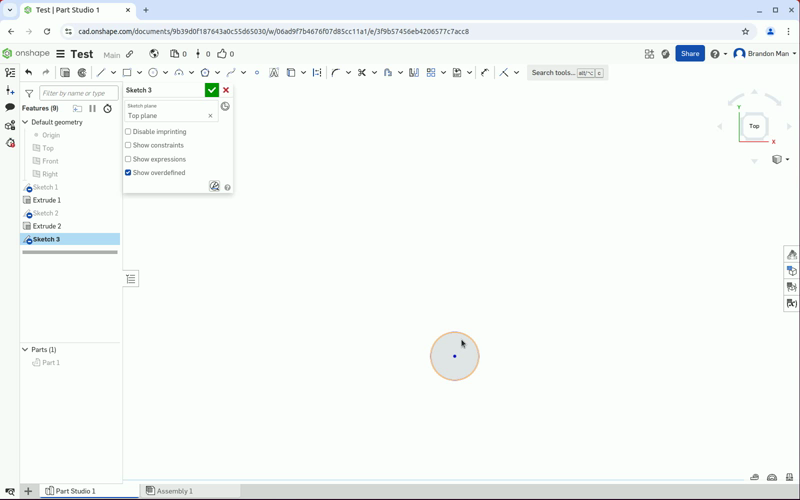
click(461, 339)
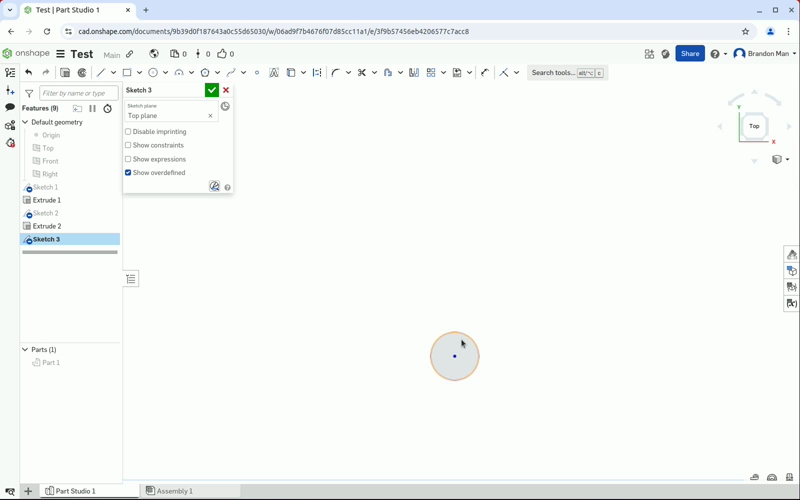
scroll(-6)
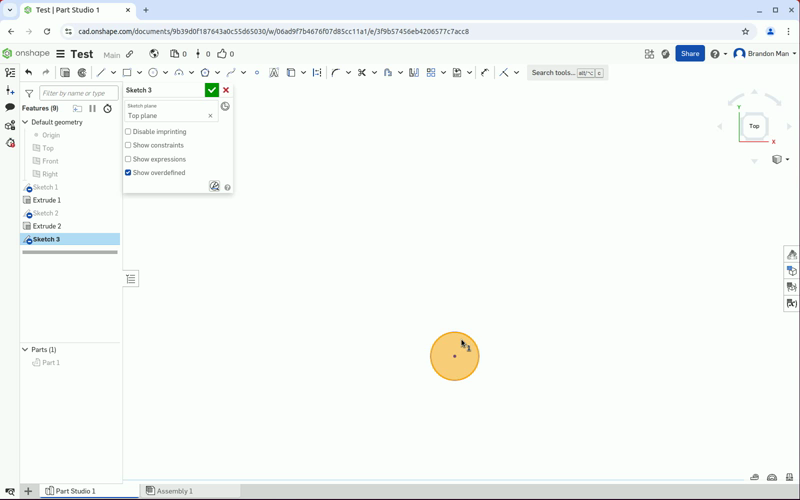
scroll(-6)
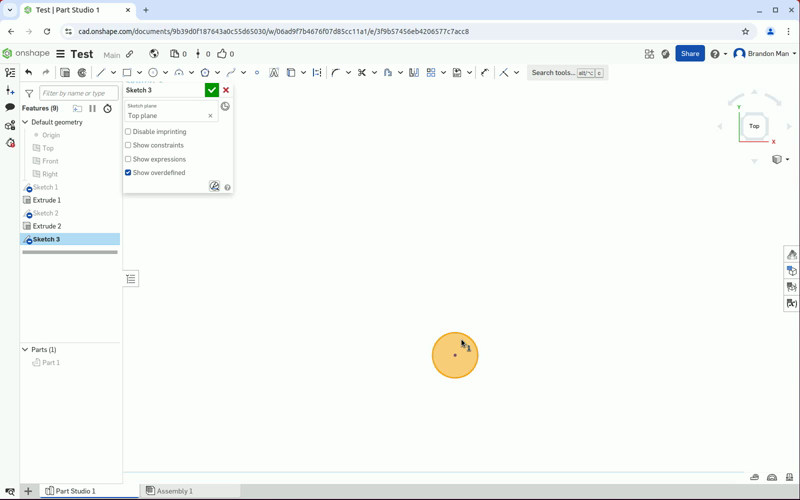
scroll(-6)
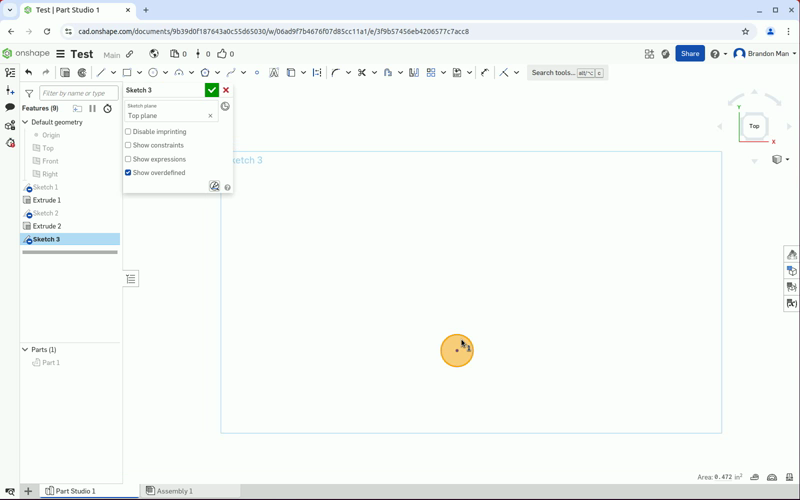
scroll(-6)
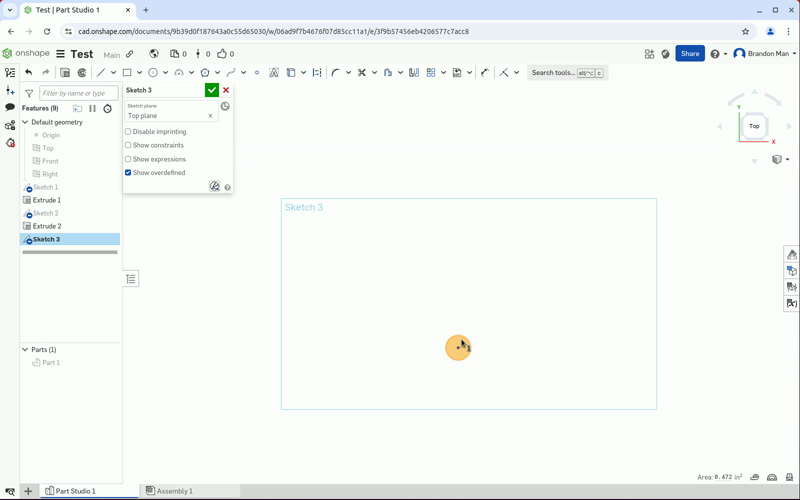
scroll(-6)
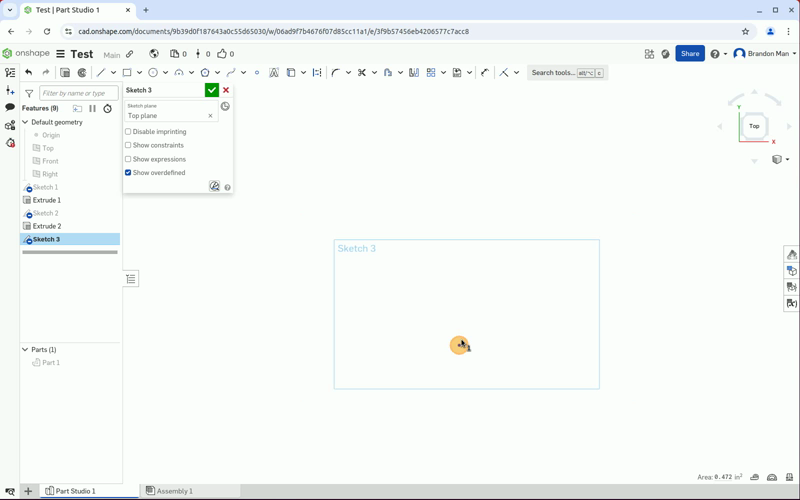
scroll(-6)
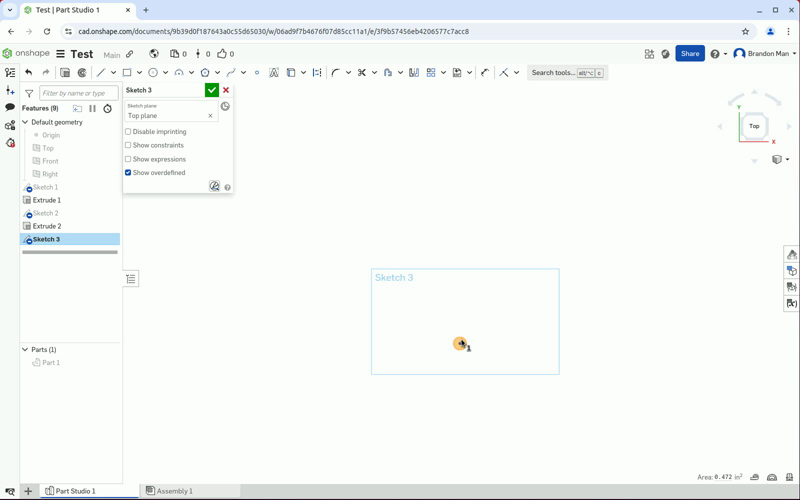
scroll(-6)
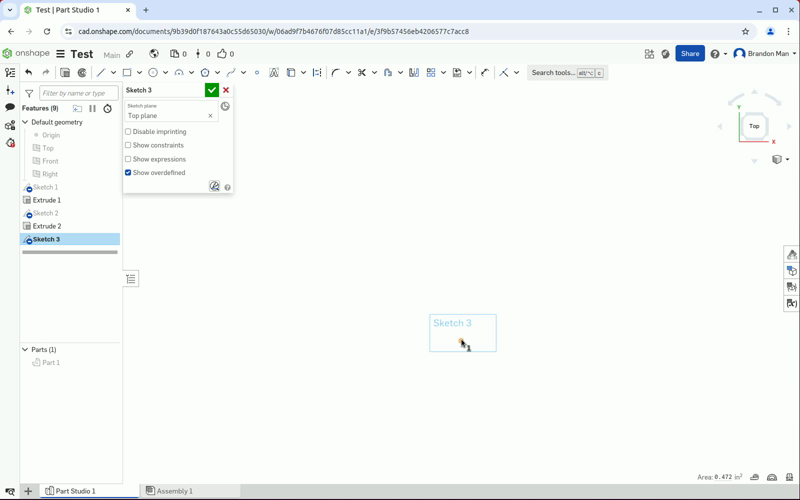
mouse_move(73, 352)
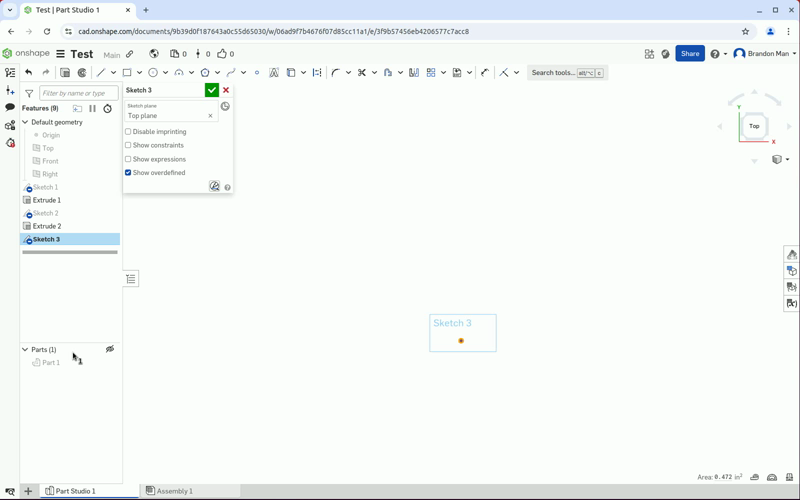
key(shift+y)
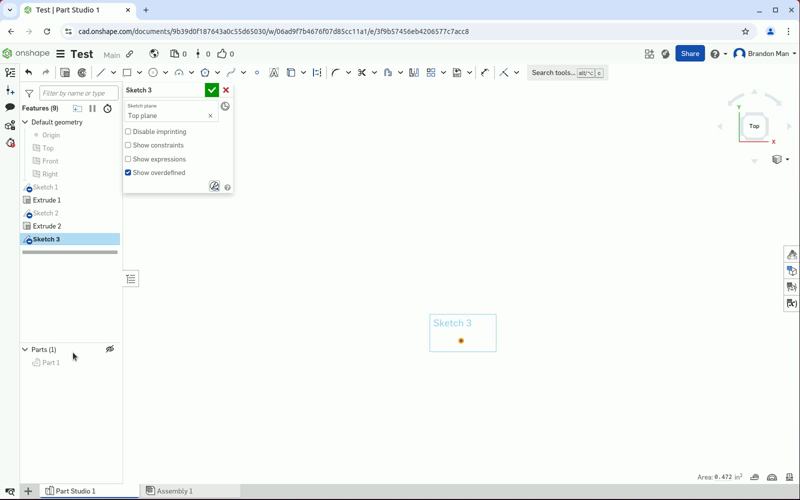
key(shift+e)
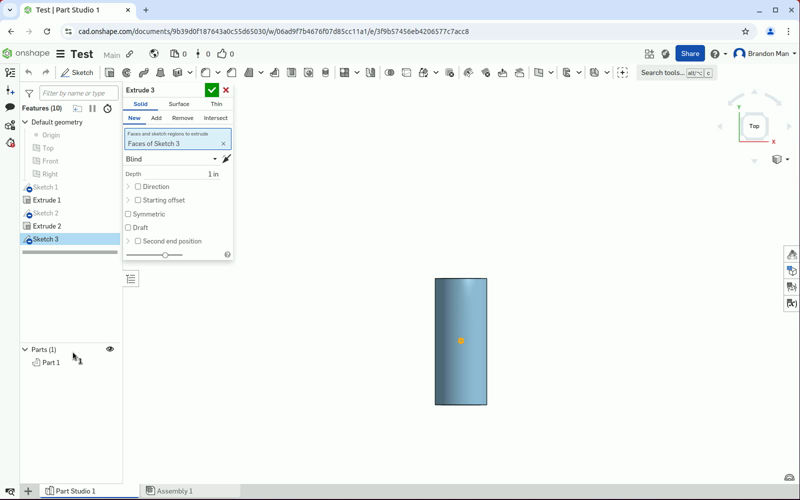
mouse_move(143, 106)
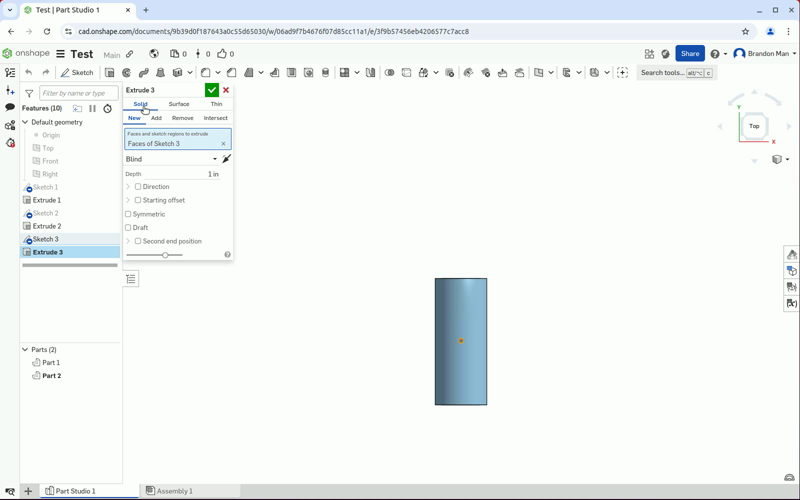
click(143, 106)
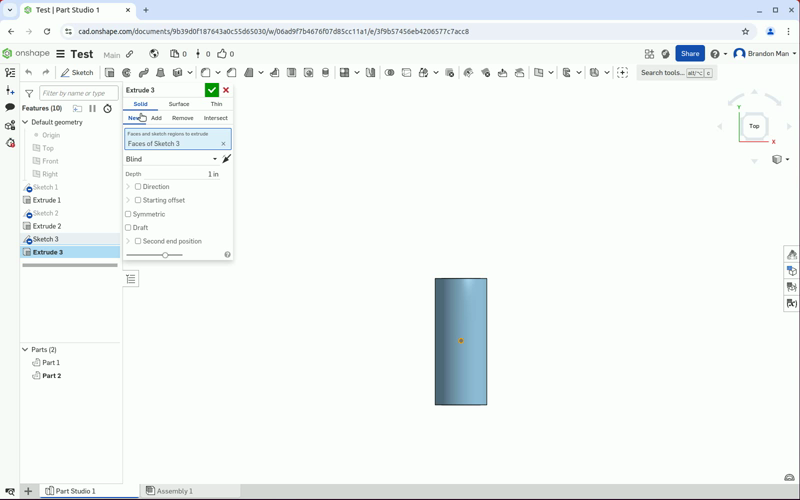
mouse_move(137, 120)
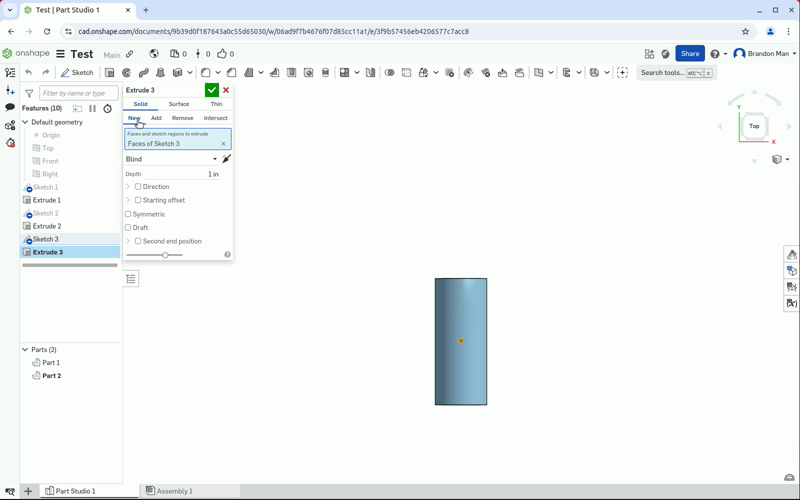
click(137, 120)
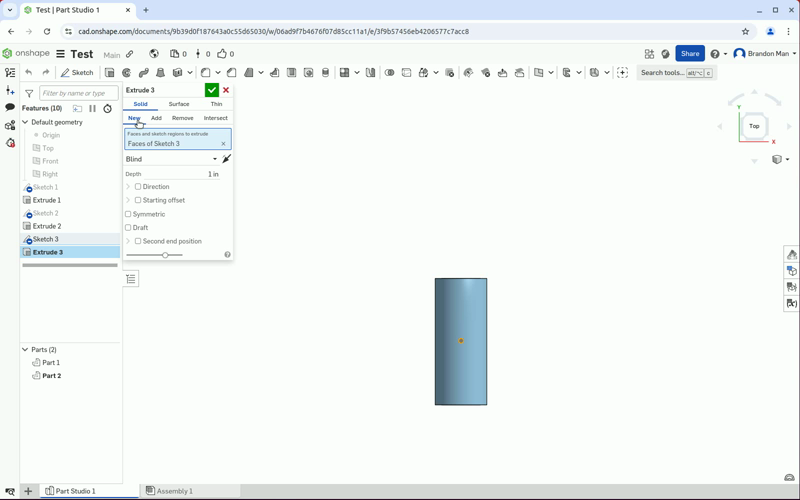
key(tab, 4)
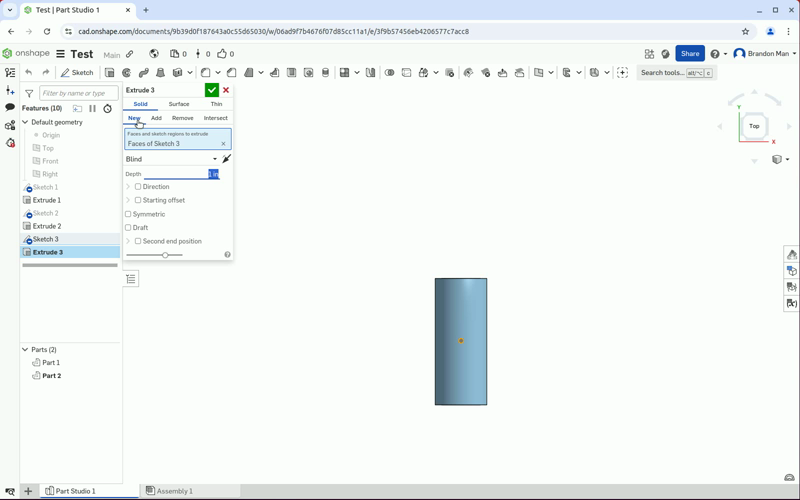
text(-5.777)
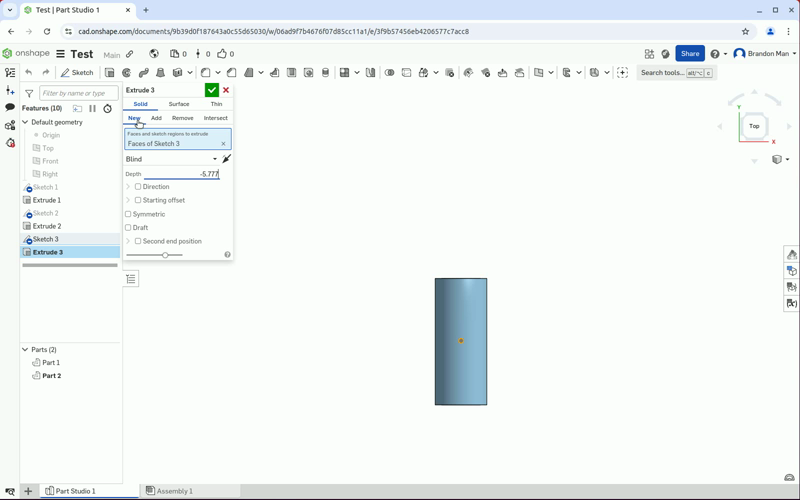
key(tab, 3)
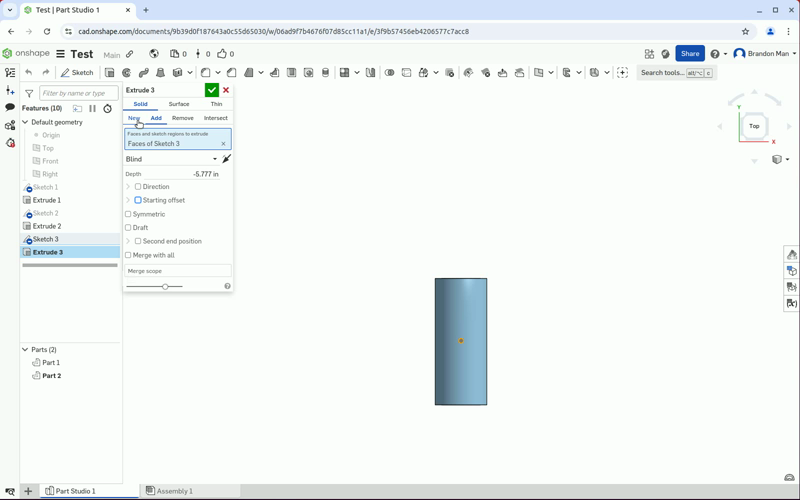
key(tab, 2)
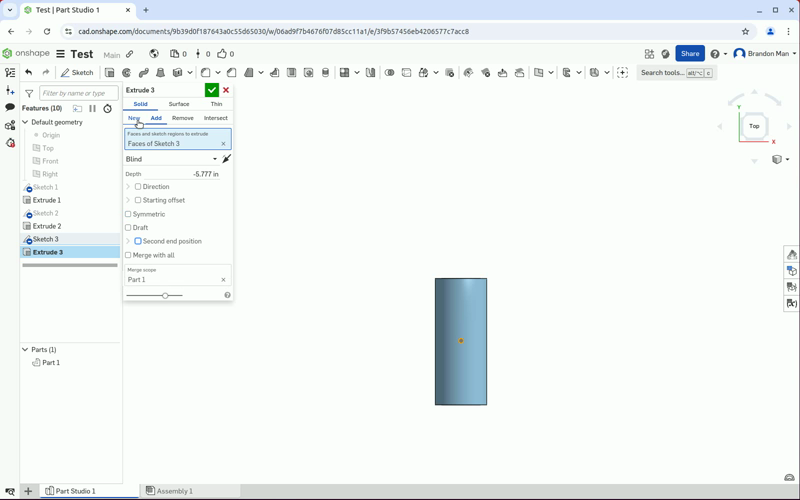
key(space)
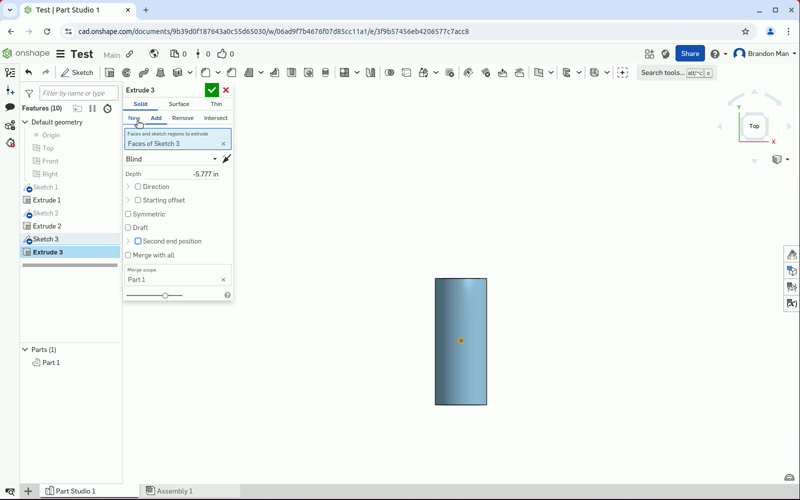
key(tab, 3)
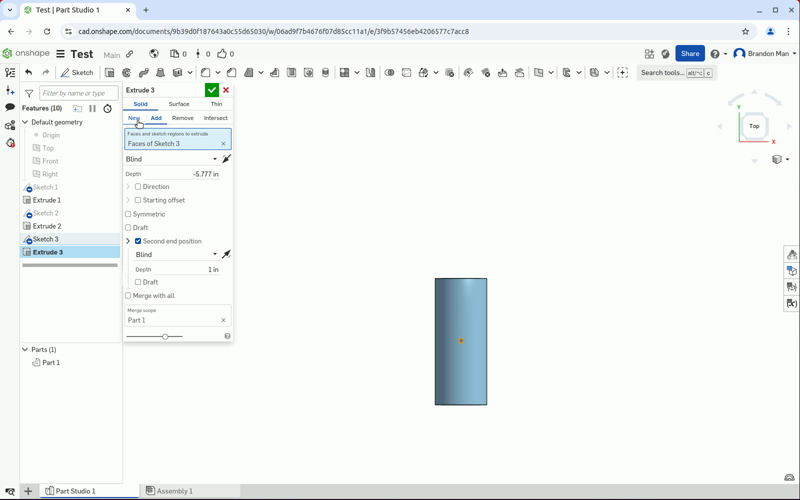
text(2.407)
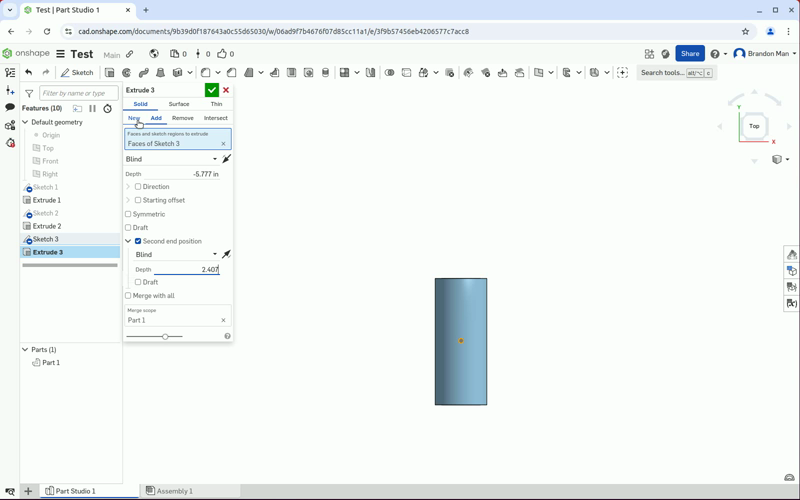
key(enter)
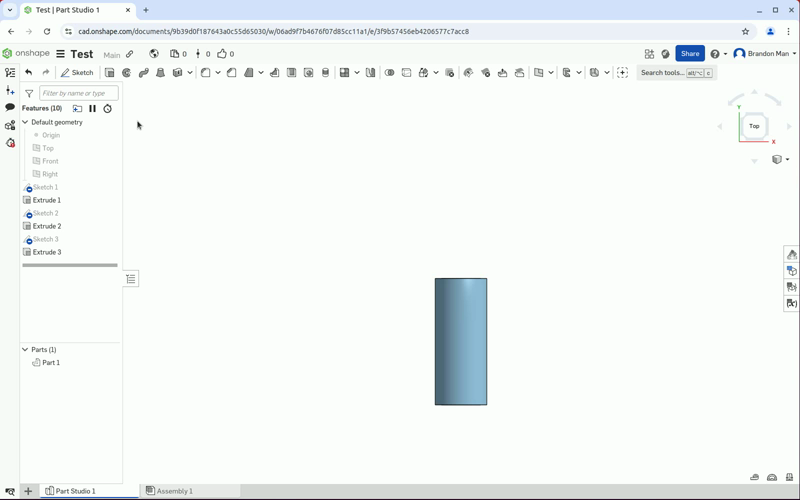
key(shift+h)
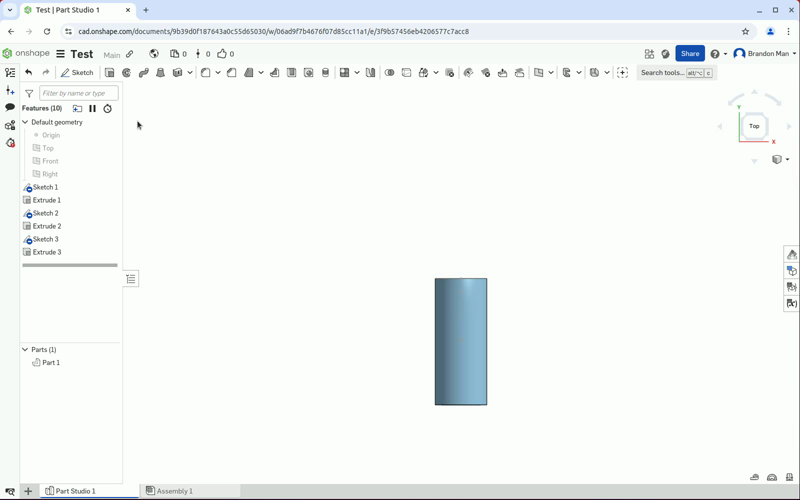
key(shift+h)
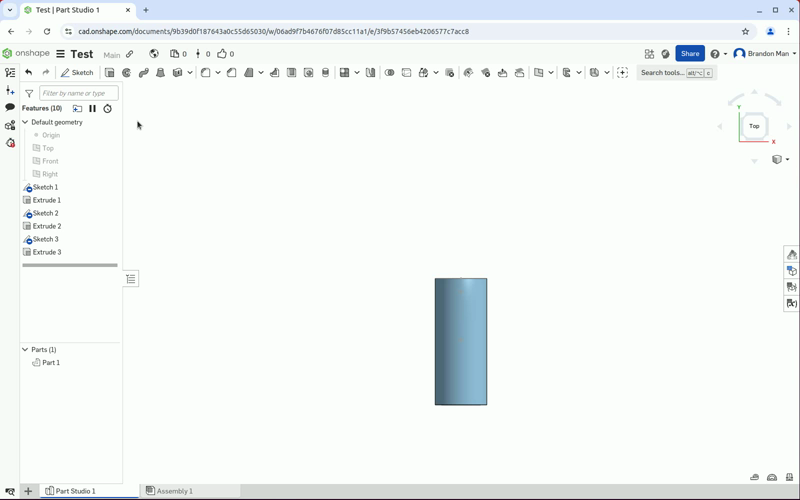
key(shift+7)
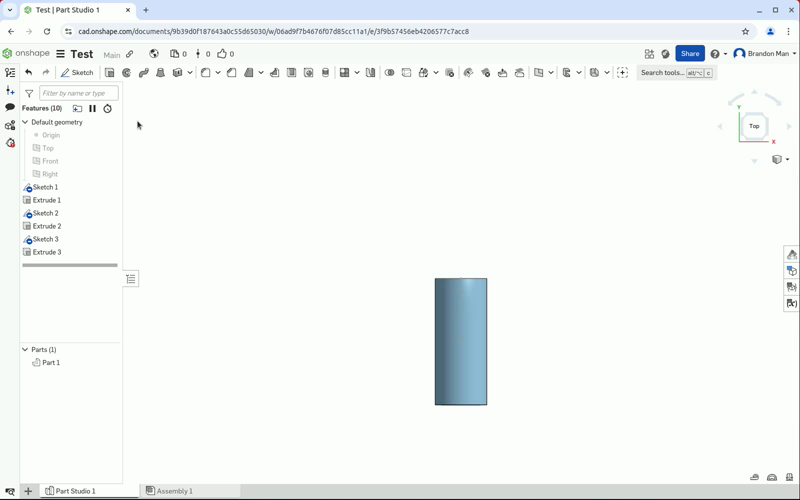
key(up, 3)
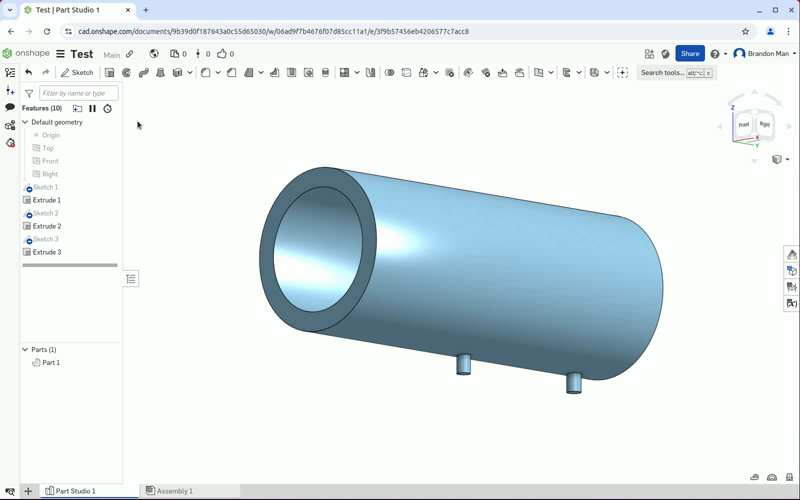
key(left, 3)
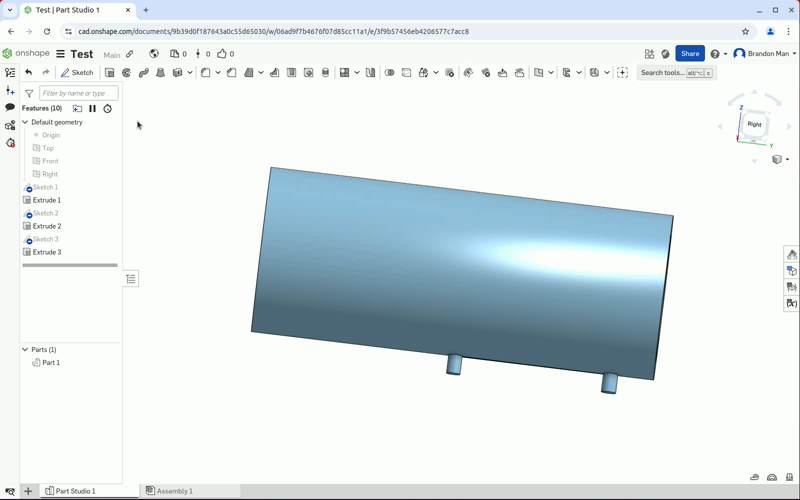
key(right, 3)
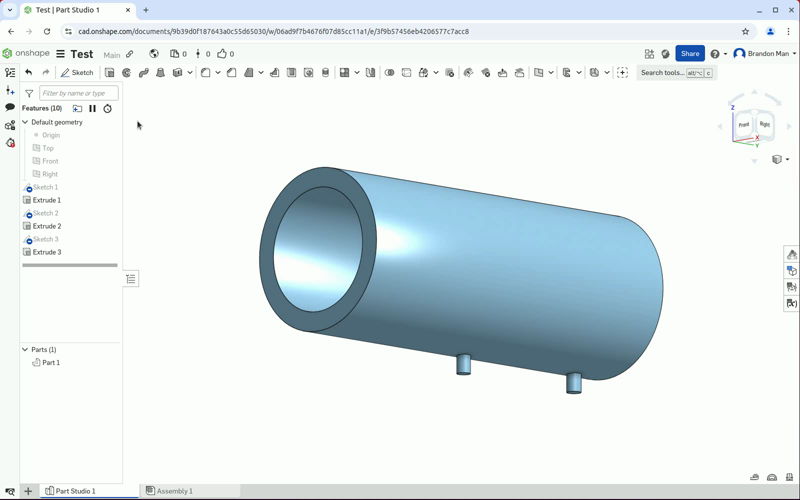
key(down, 3)
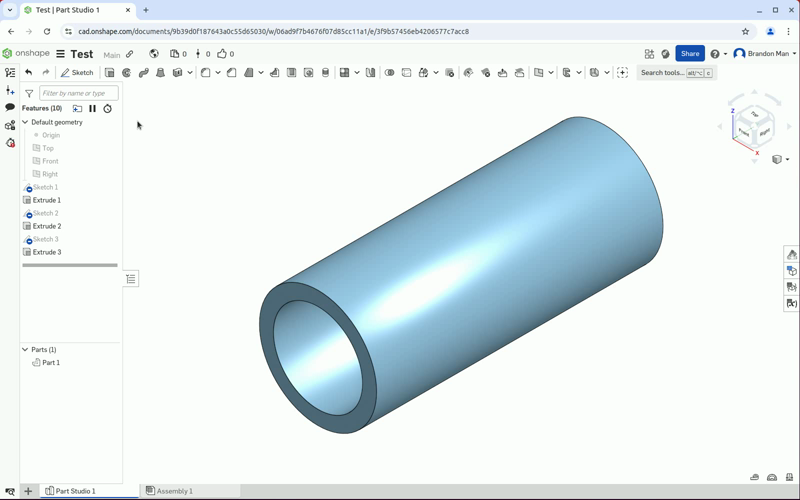
mouse_move(73, 189)
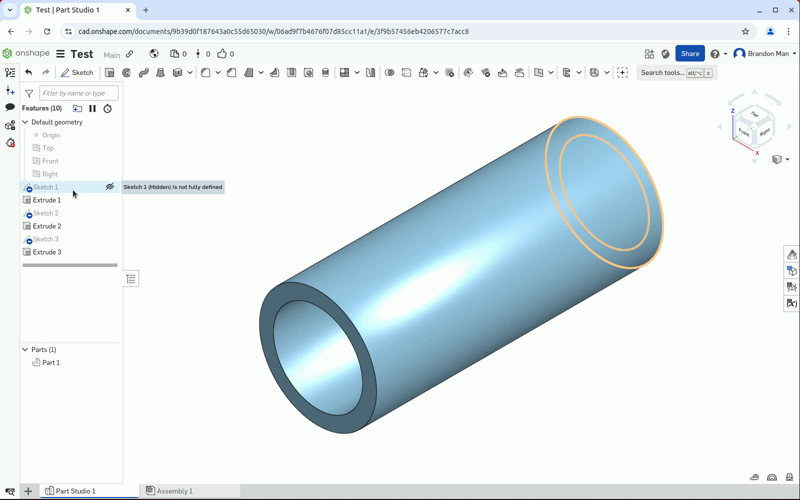
click(73, 189)